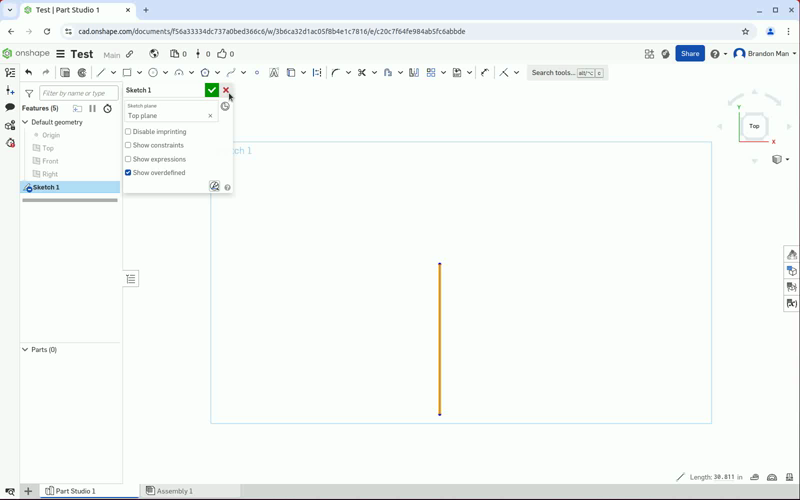
key(shift+h)
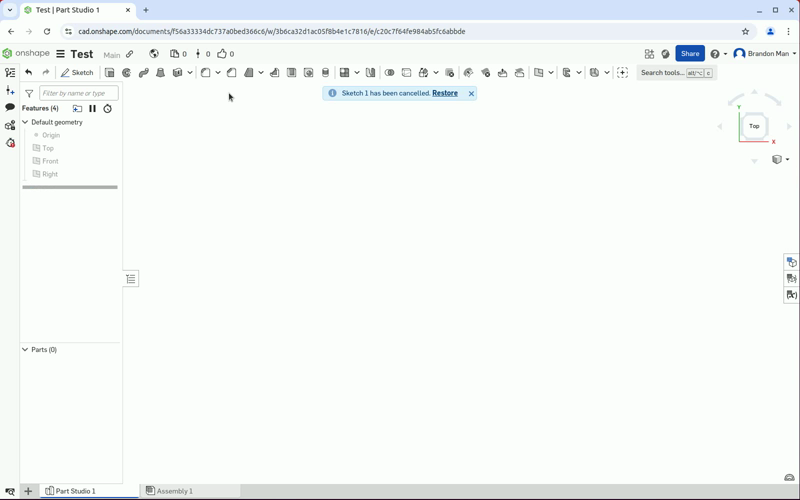
mouse_move(73, 352)
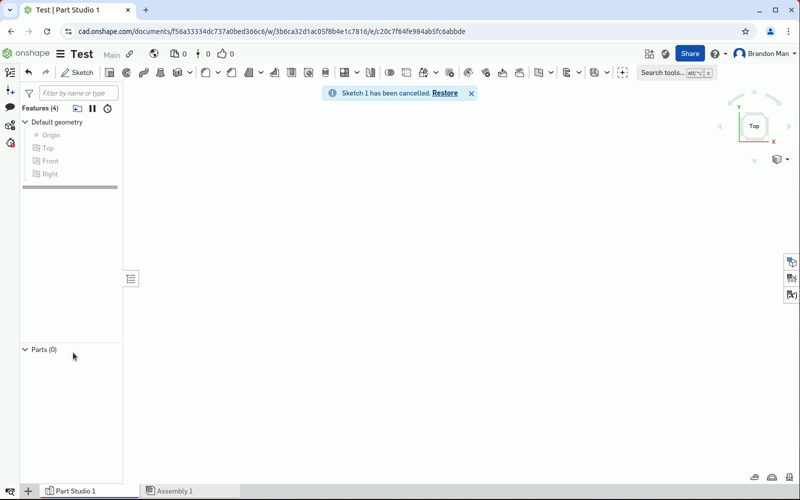
key(y)
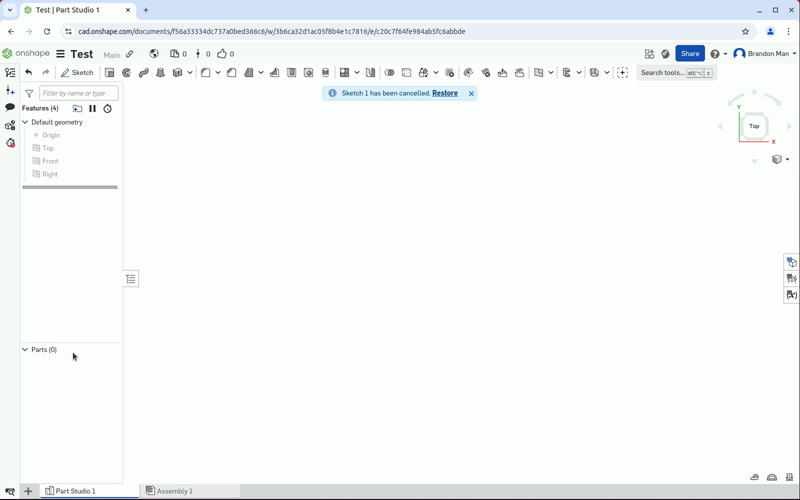
key(shift+p)
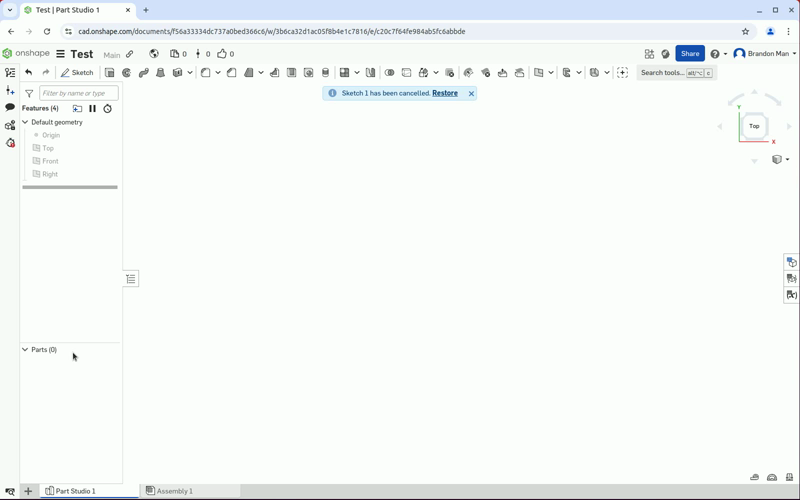
key(space)
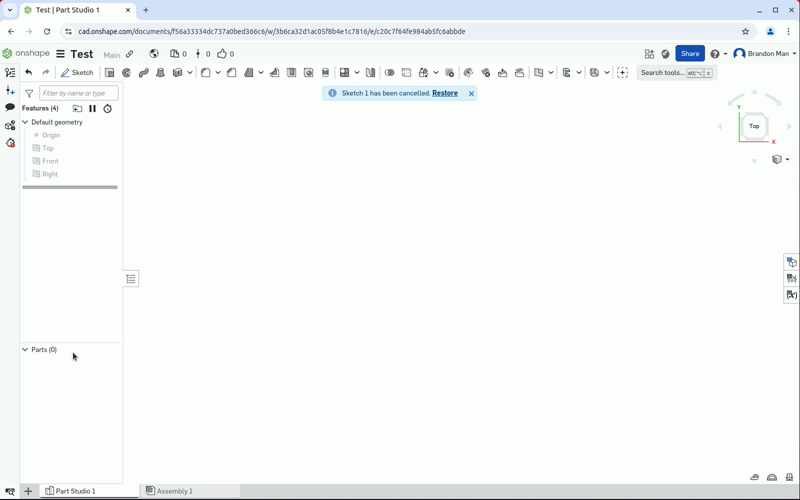
key_down(shift)
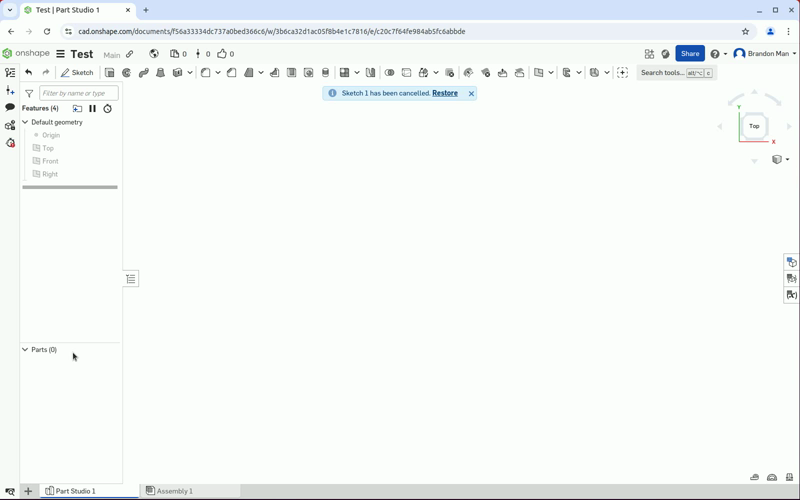
key(up)
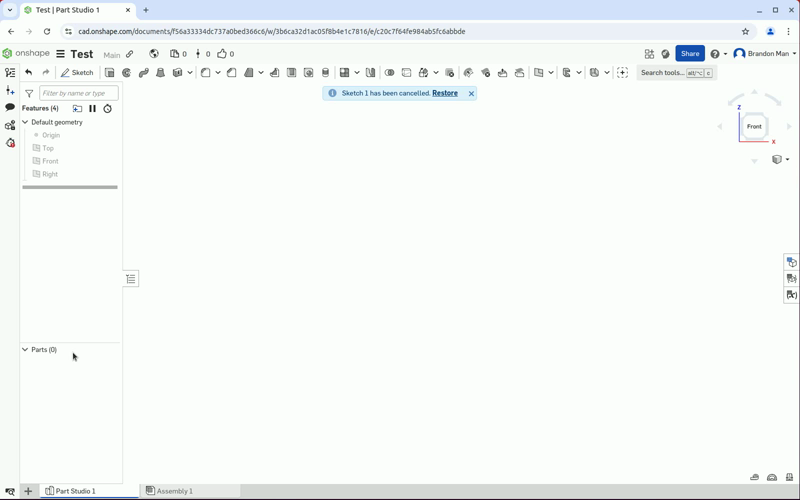
key_up(shift)
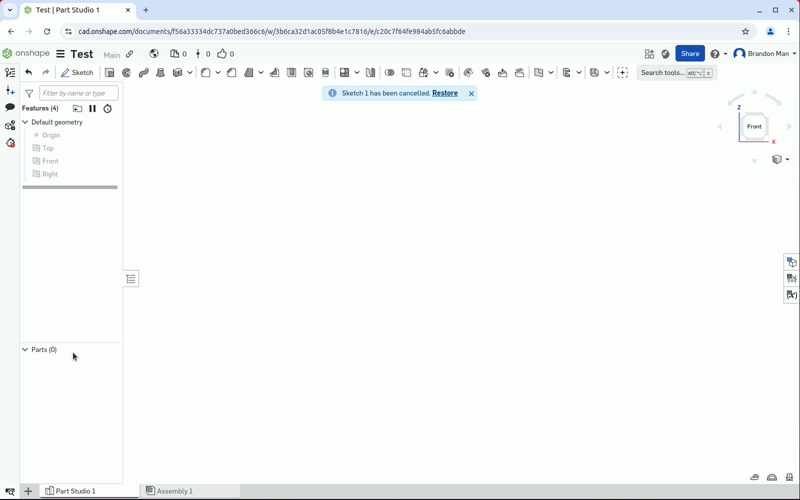
mouse_move(73, 352)
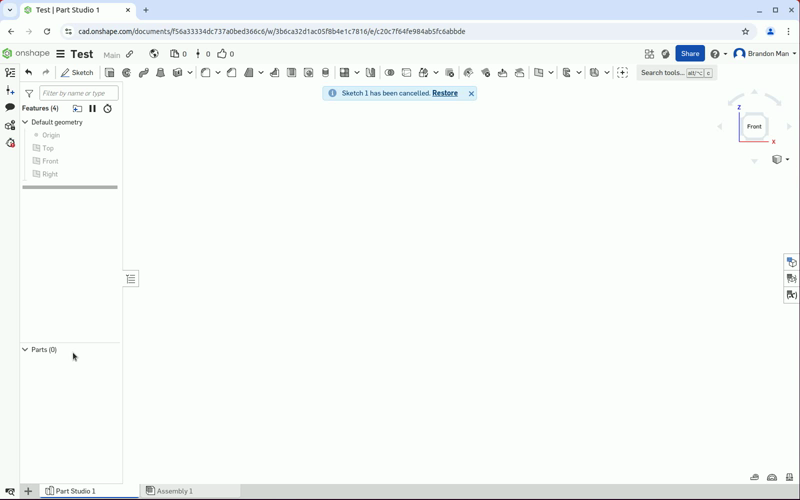
key(shift+y)
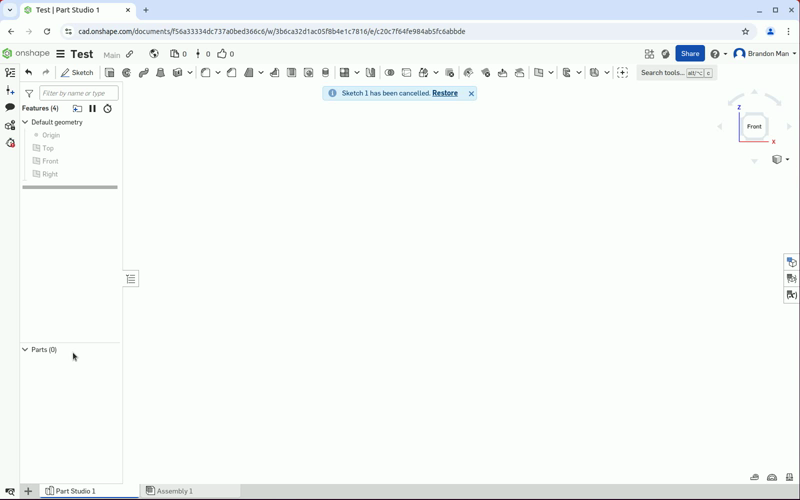
key(shift+s)
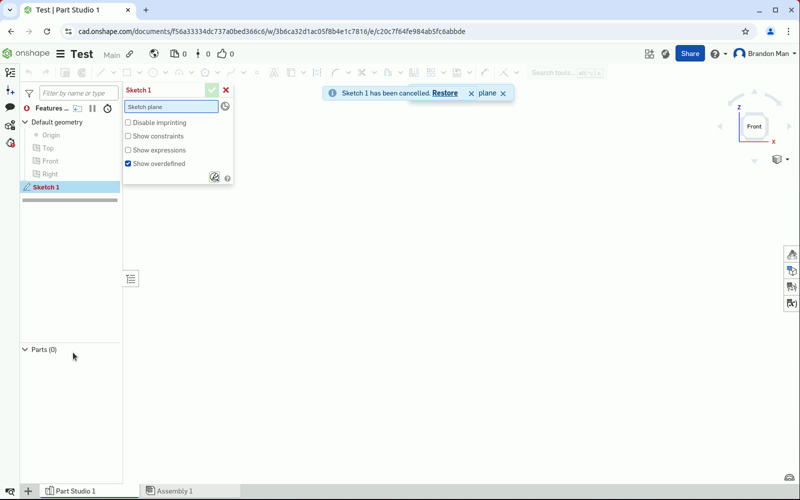
mouse_move(73, 163)
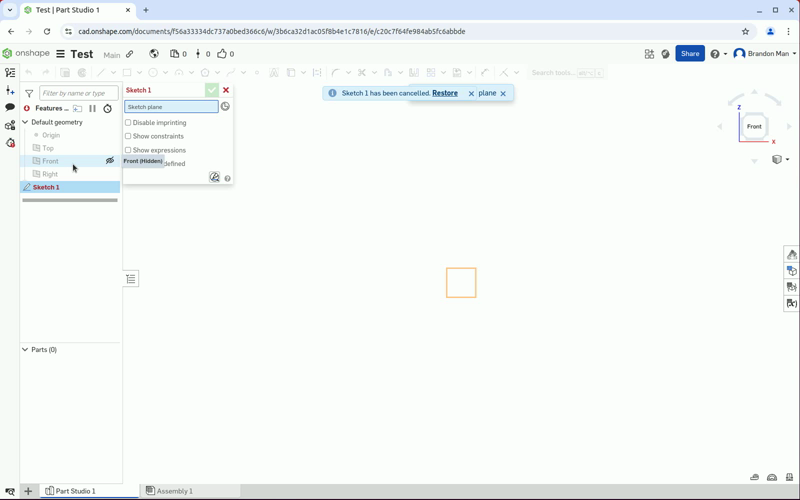
click(73, 163)
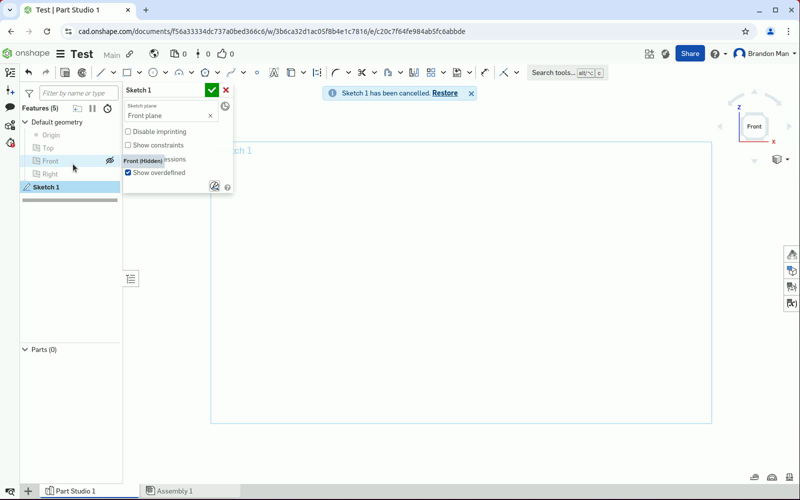
mouse_move(73, 352)
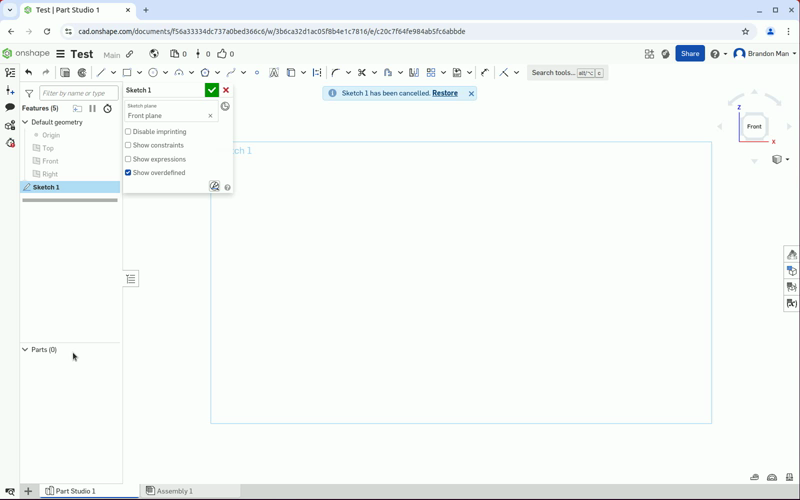
key(y)
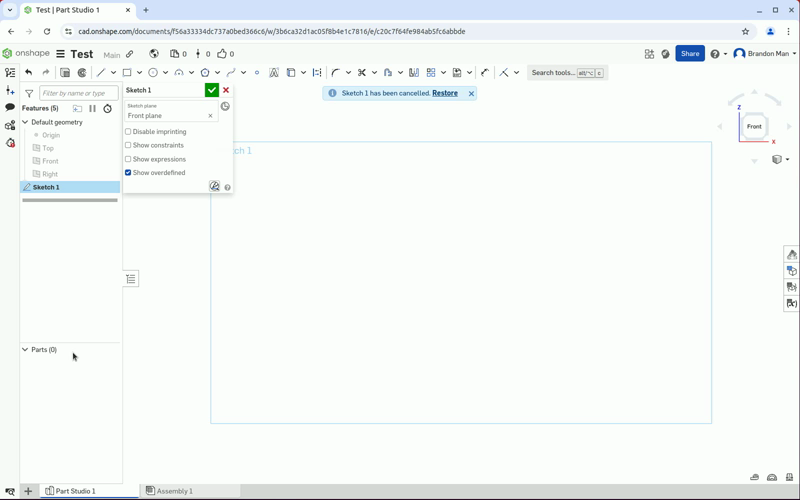
key(l)
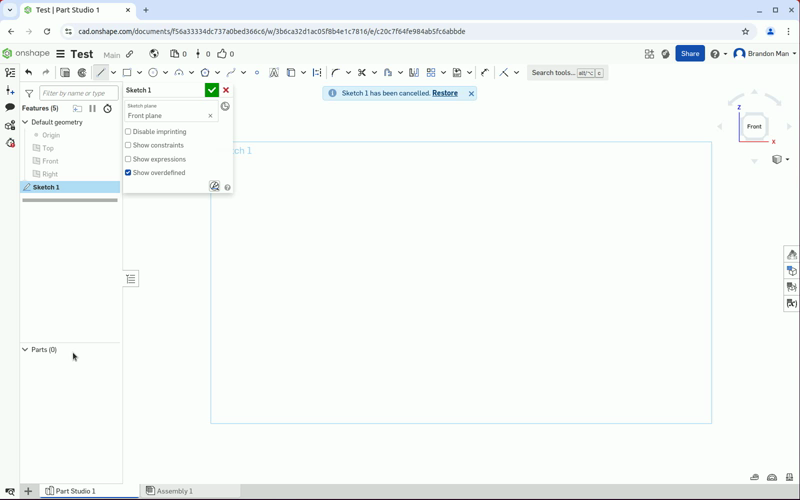
key_down(shift)
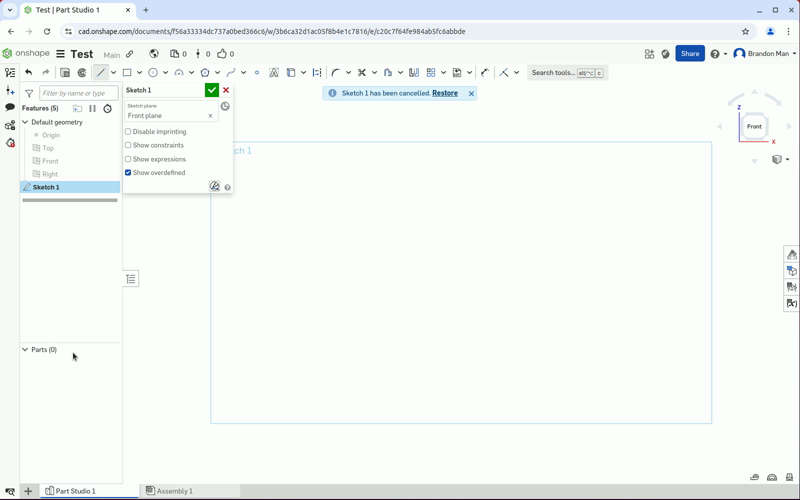
mouse_move(389, 380)
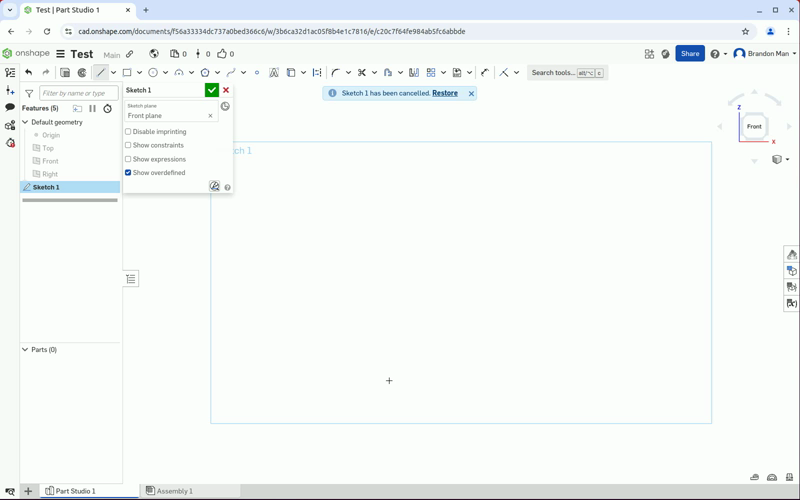
click(389, 380)
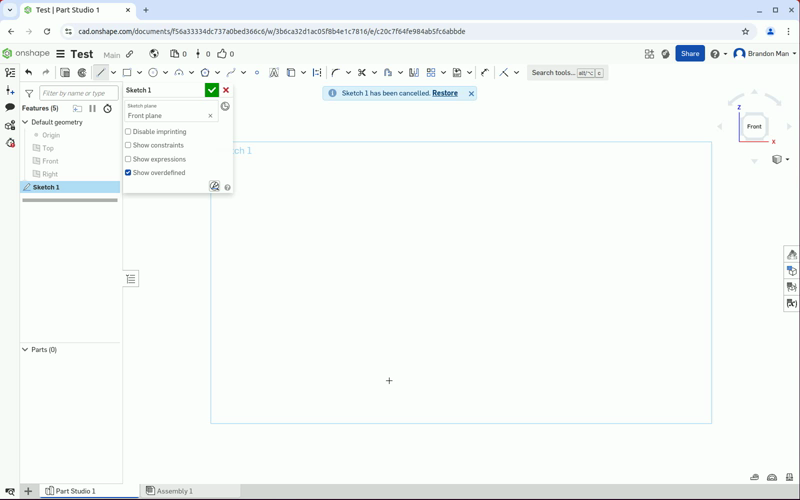
key_up(shift)
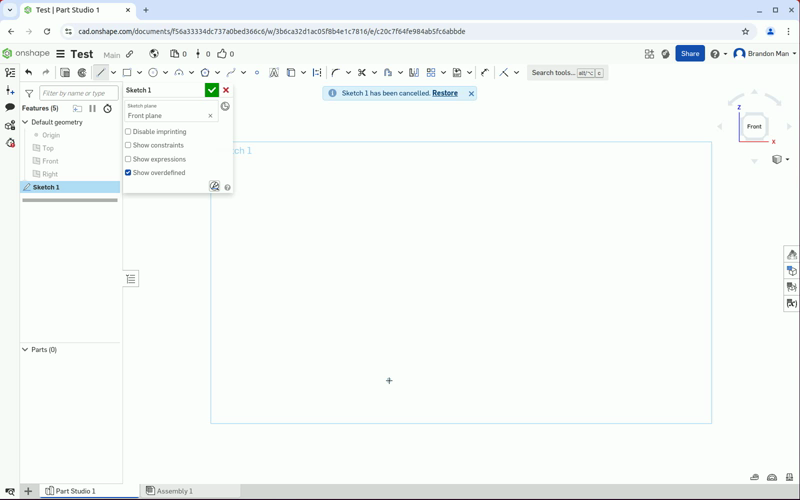
key_down(shift)
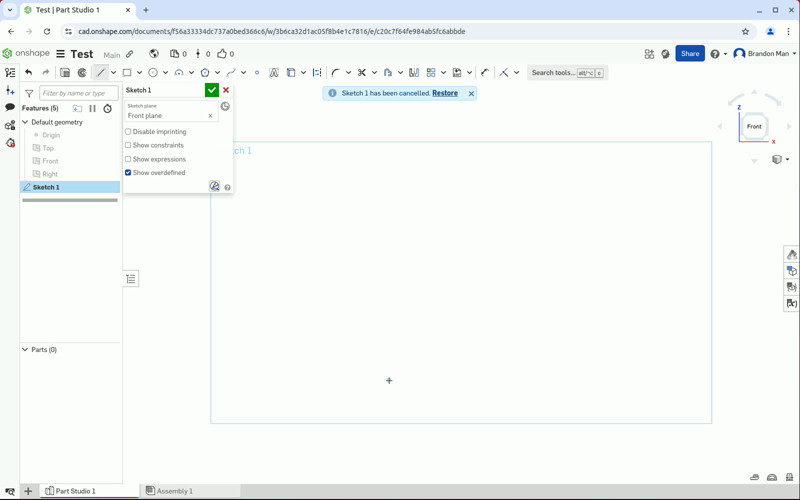
mouse_move(419, 380)
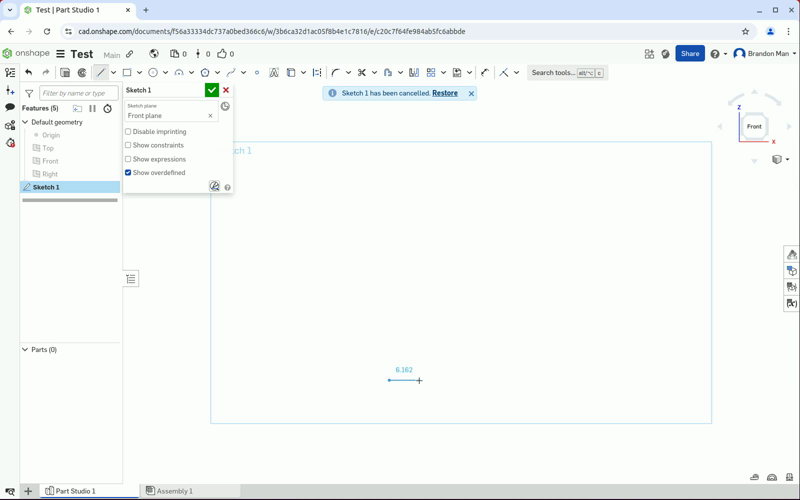
mouse_move(435, 380)
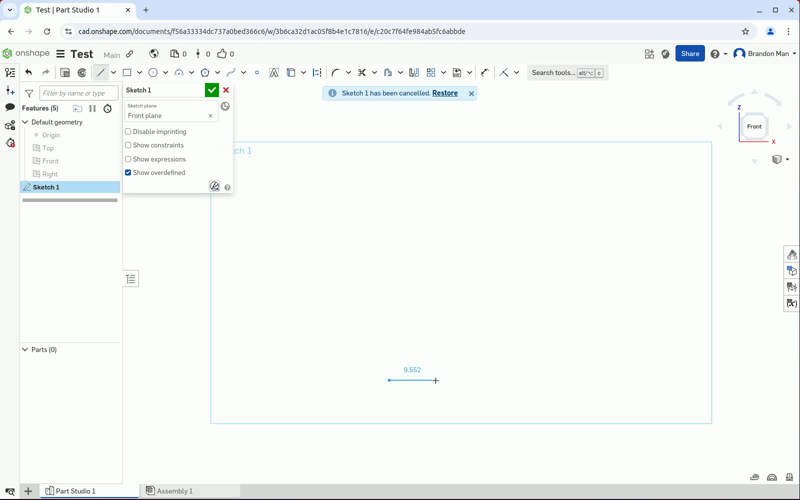
click(435, 380)
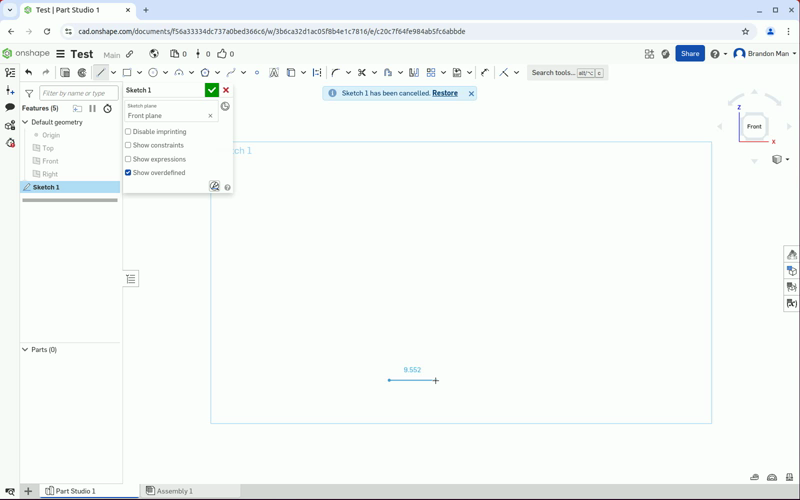
key_up(shift)
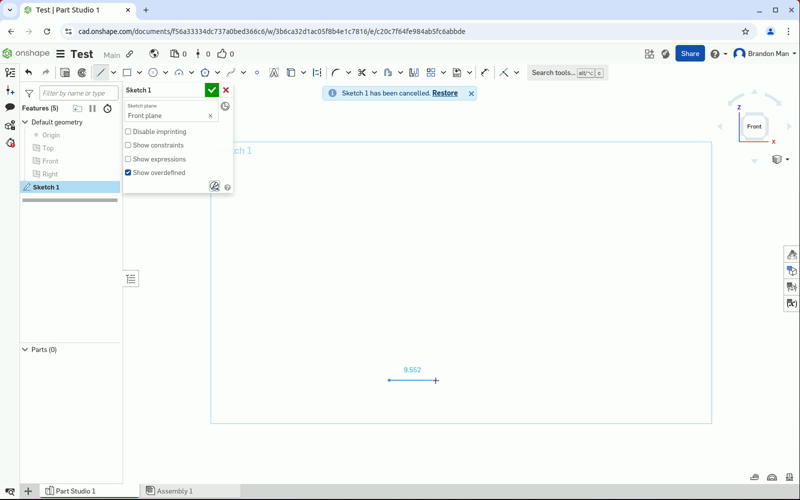
key_down(shift)
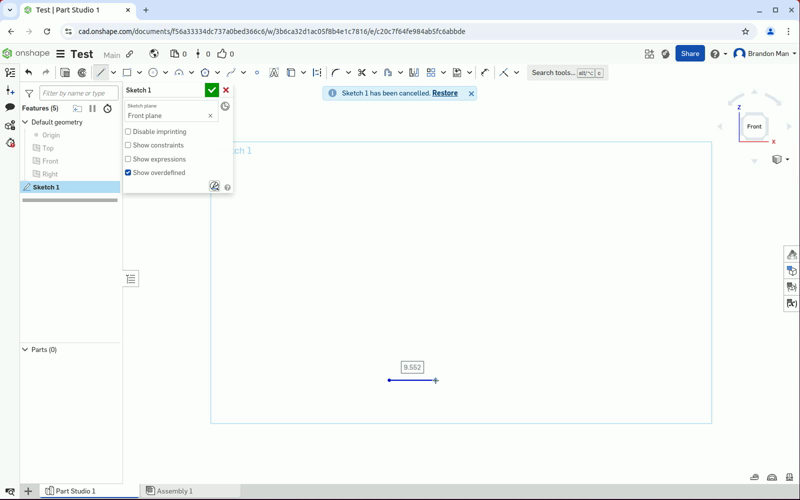
mouse_move(465, 380)
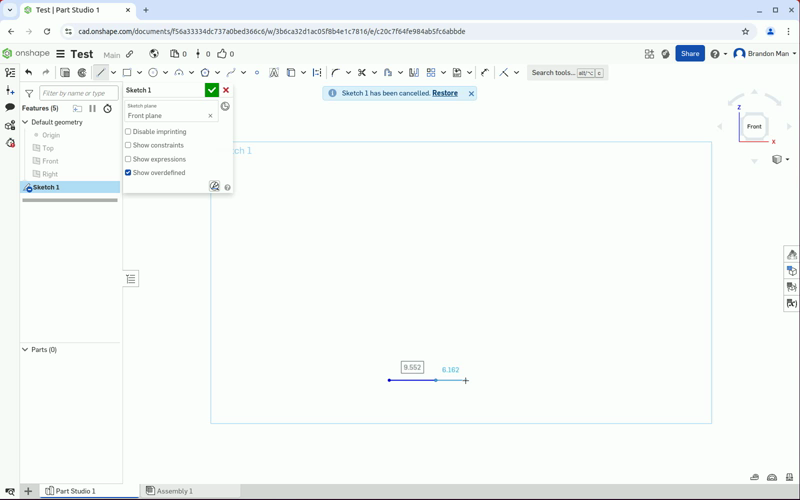
mouse_move(485, 380)
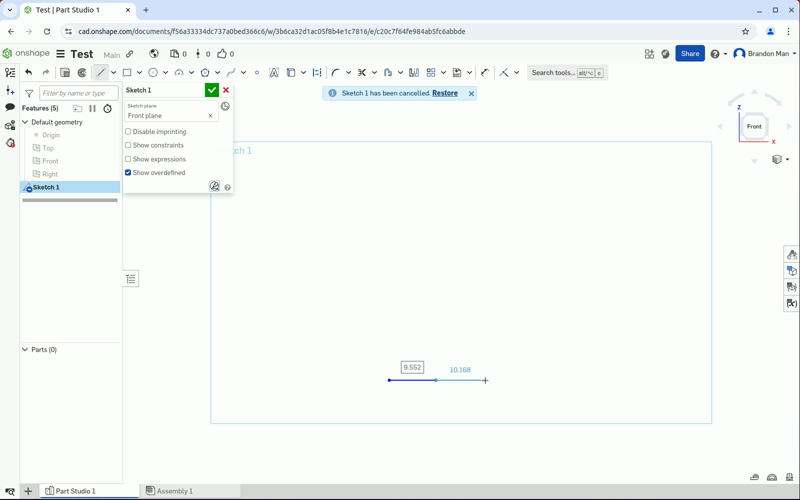
click(485, 380)
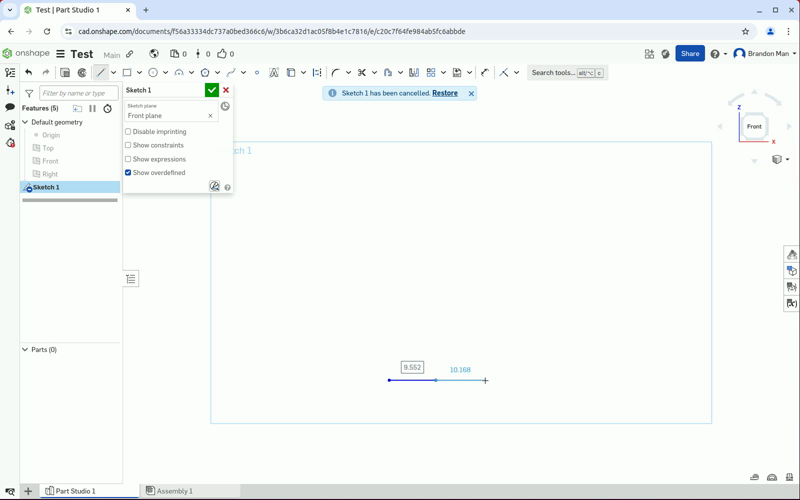
key_up(shift)
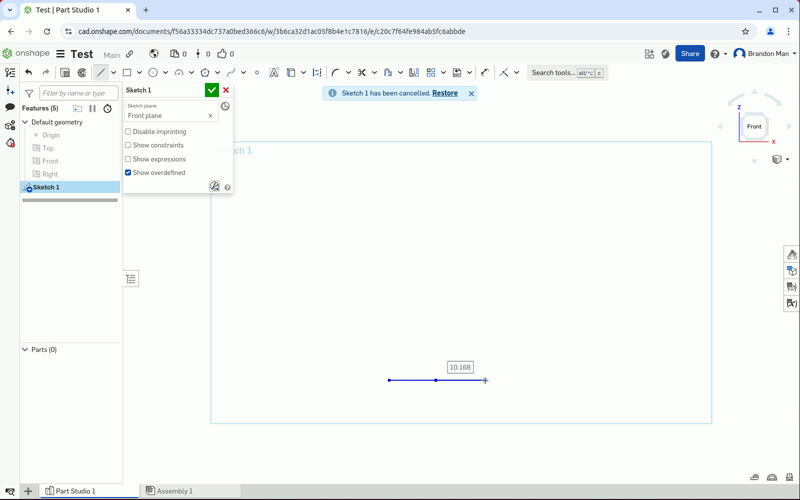
key_down(shift)
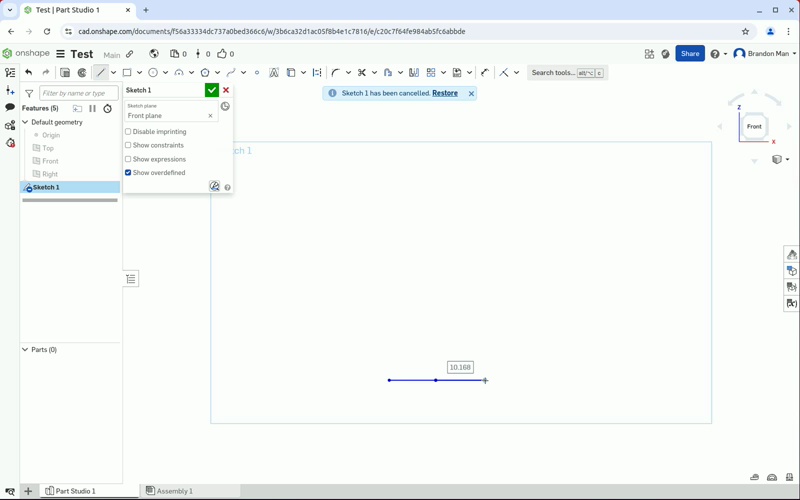
mouse_move(515, 380)
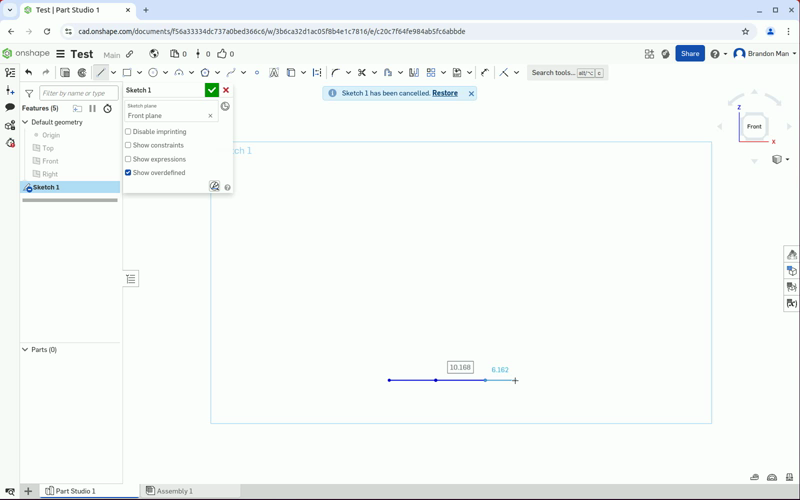
mouse_move(531, 380)
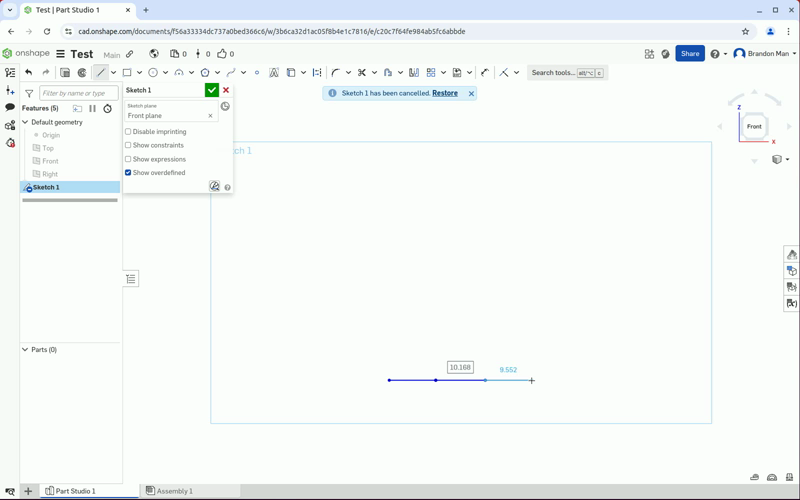
click(531, 380)
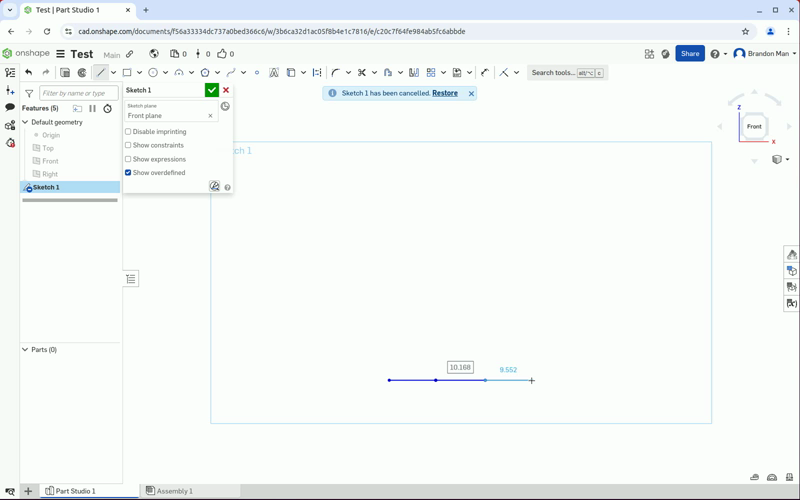
key_up(shift)
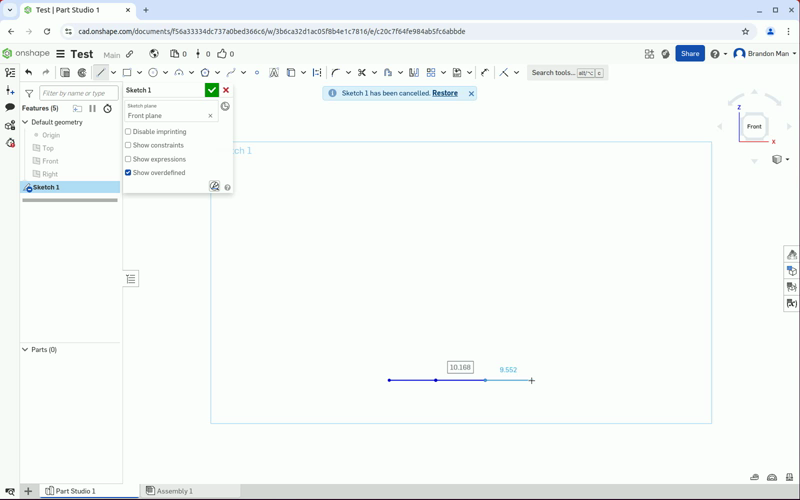
key(esc)
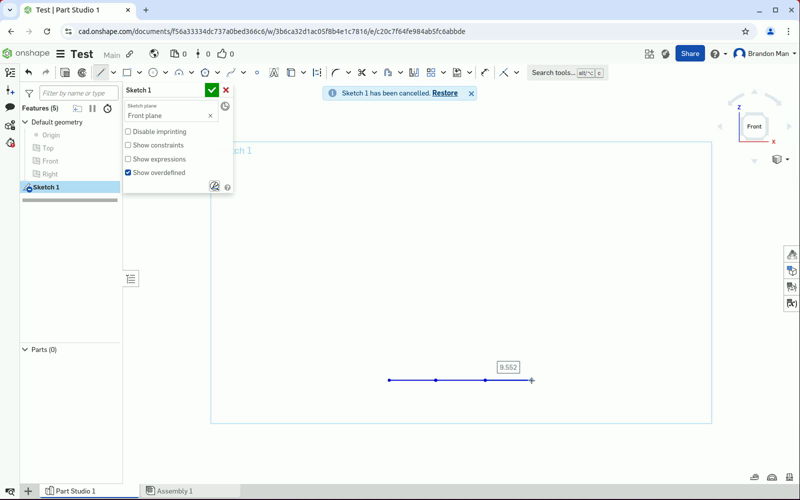
key(a)
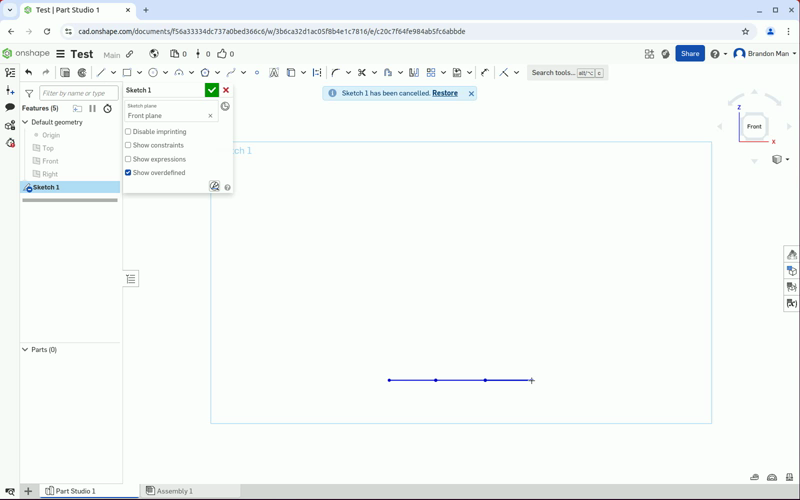
mouse_move(531, 380)
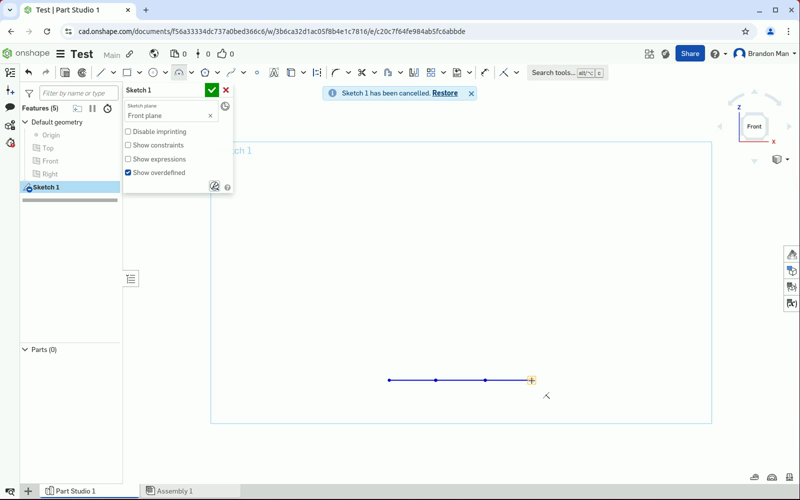
click(531, 380)
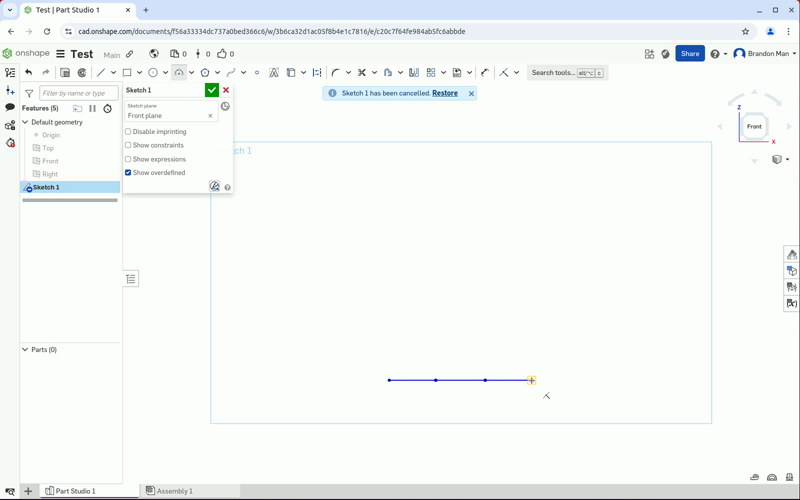
key_down(shift)
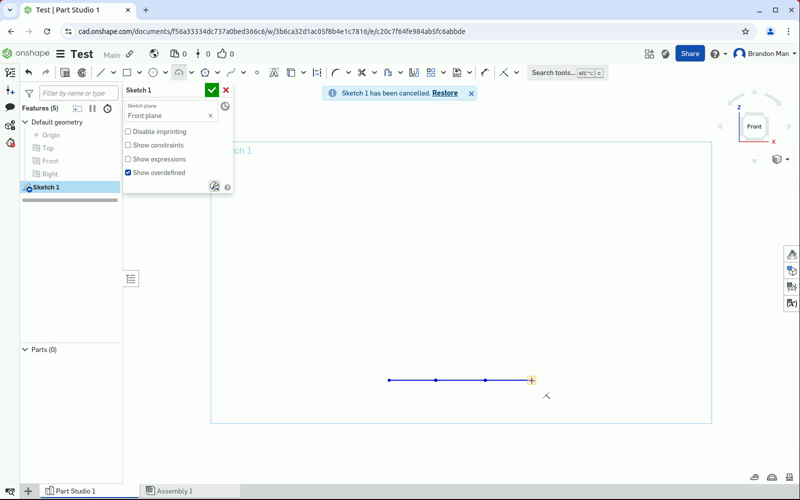
mouse_move(485, 332)
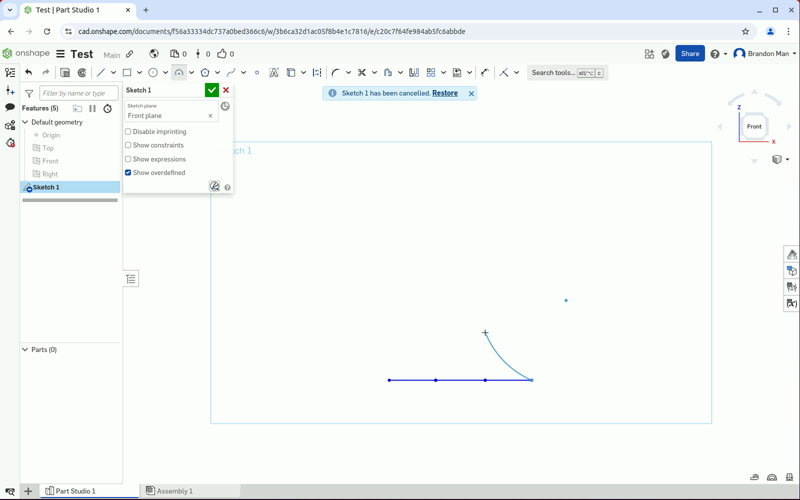
click(485, 332)
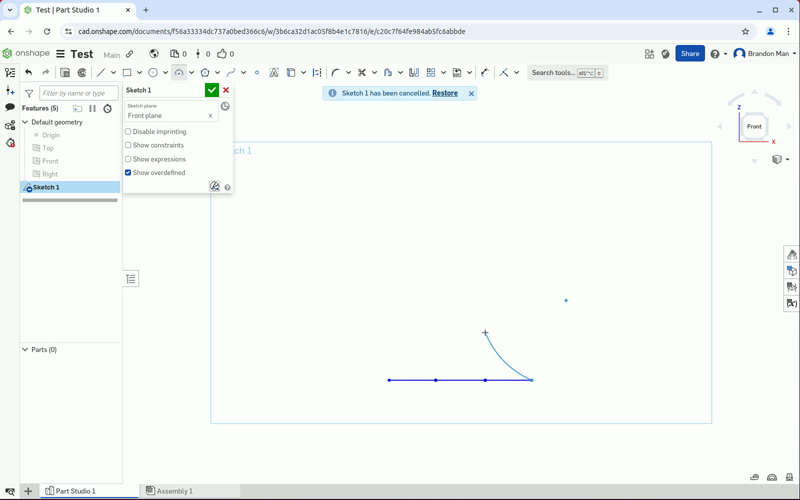
mouse_move(498, 365)
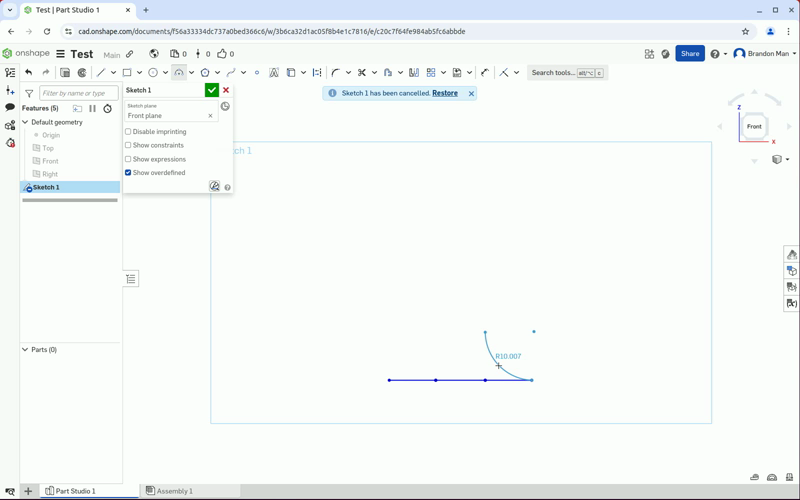
click(498, 365)
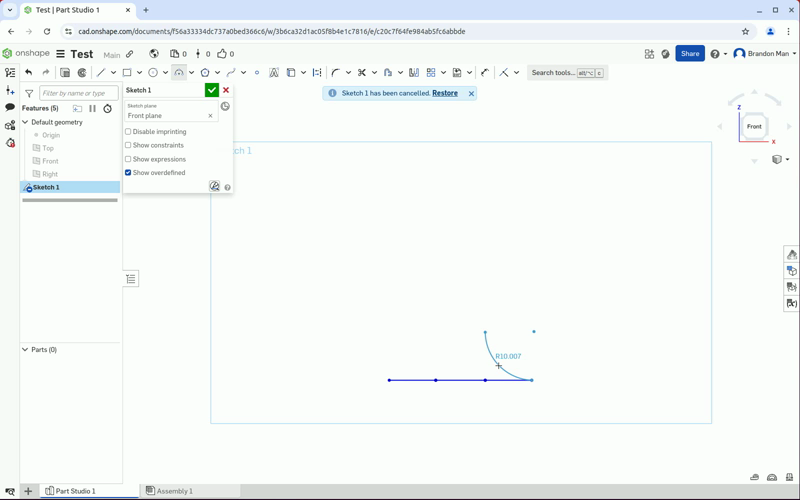
key_up(shift)
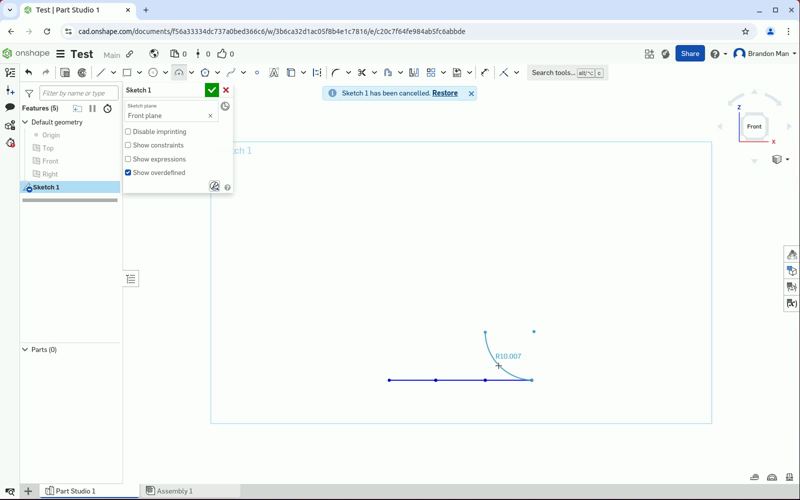
key(esc)
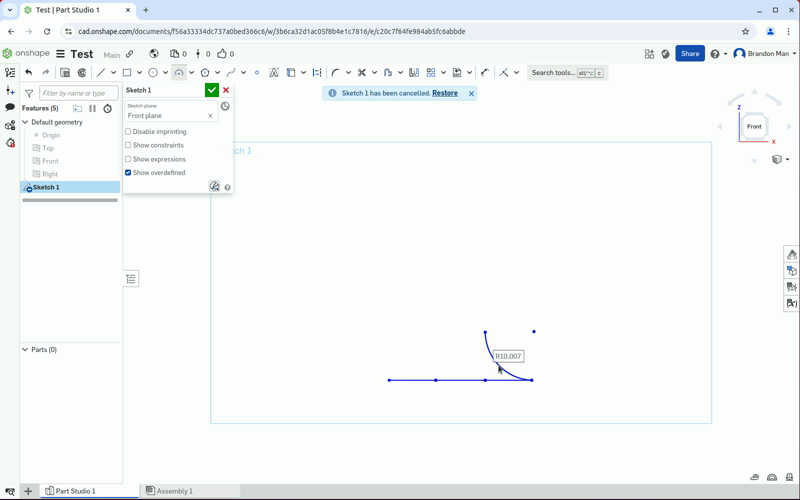
key(l)
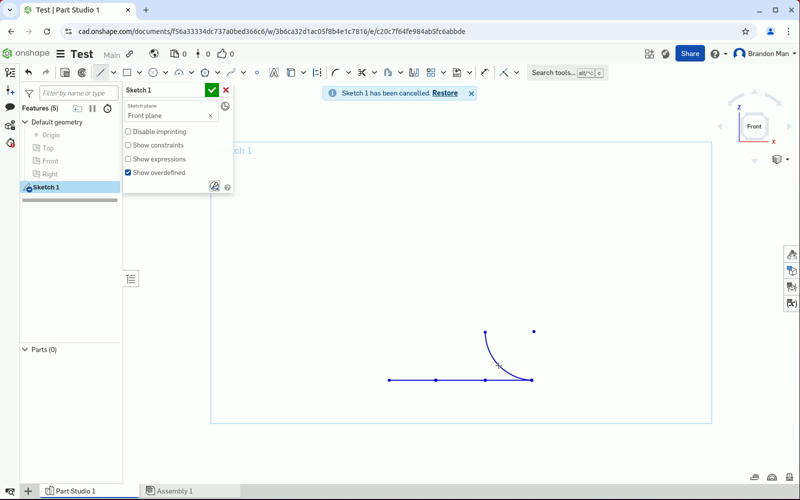
mouse_move(485, 332)
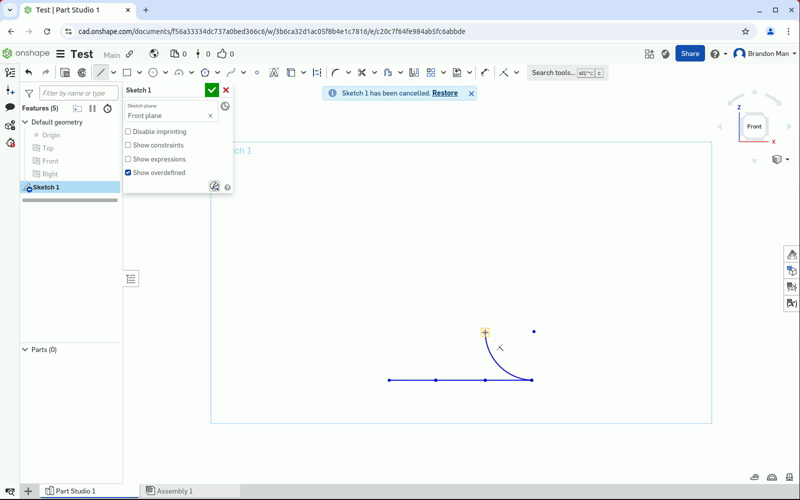
click(485, 332)
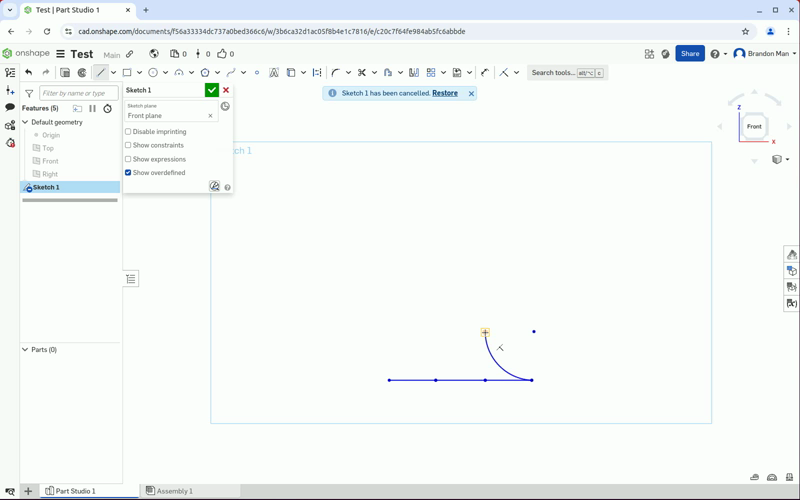
key_down(shift)
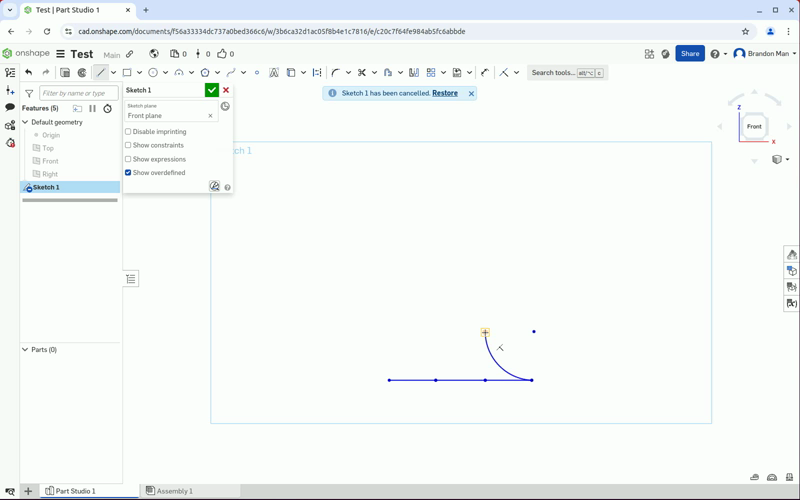
mouse_move(515, 332)
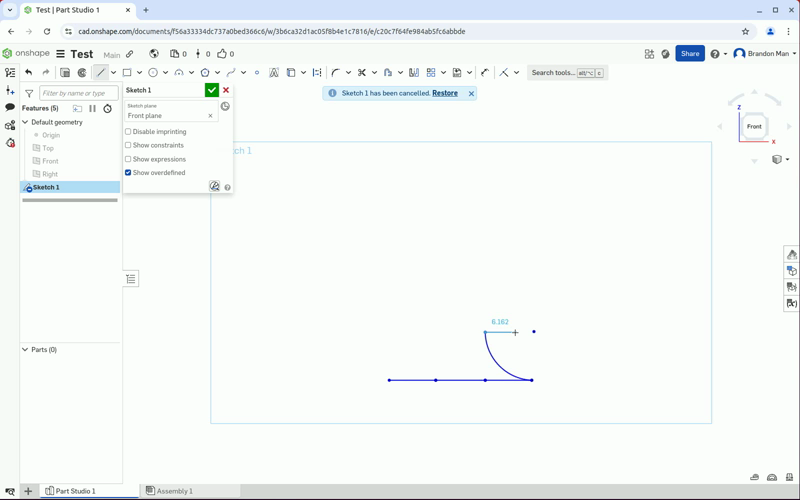
mouse_move(485, 282)
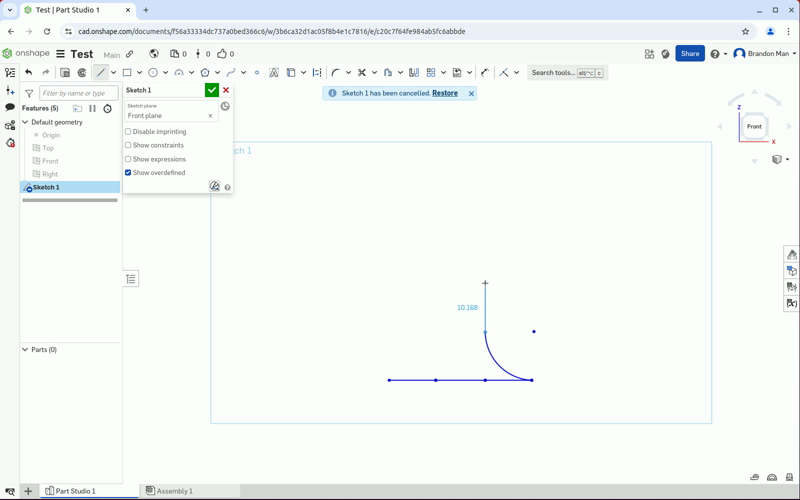
click(485, 282)
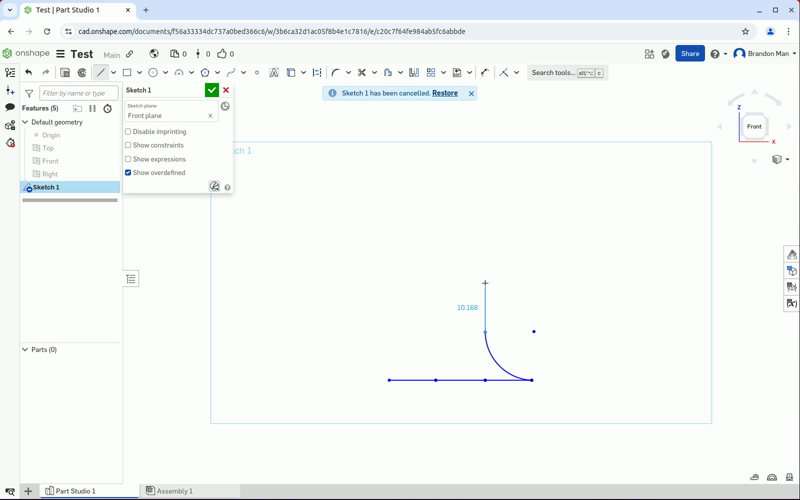
key_up(shift)
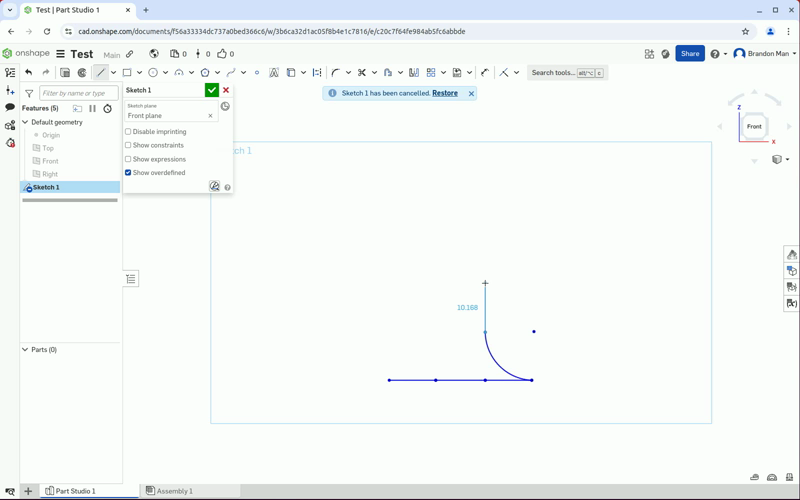
key(esc)
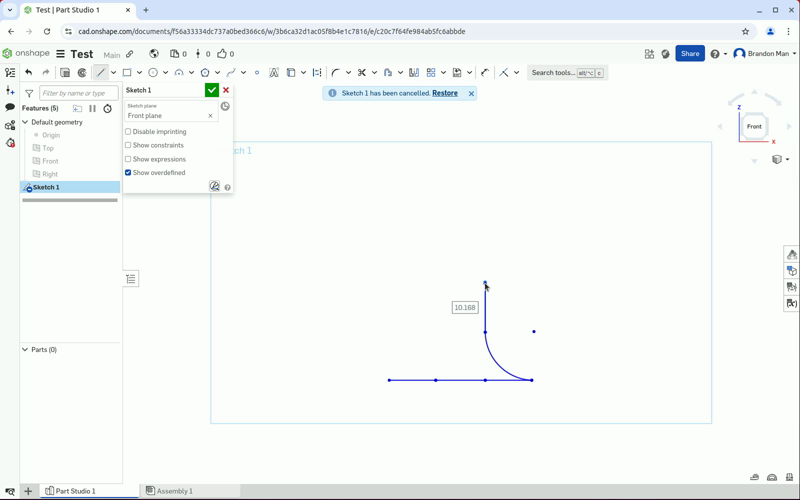
key(a)
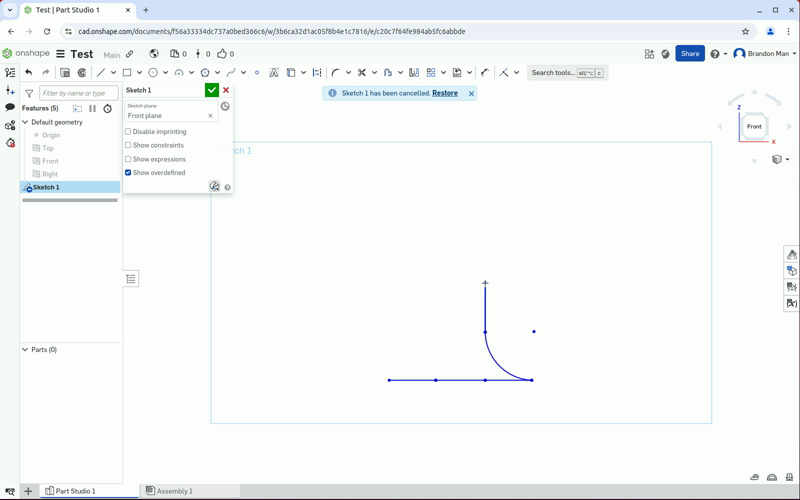
mouse_move(485, 282)
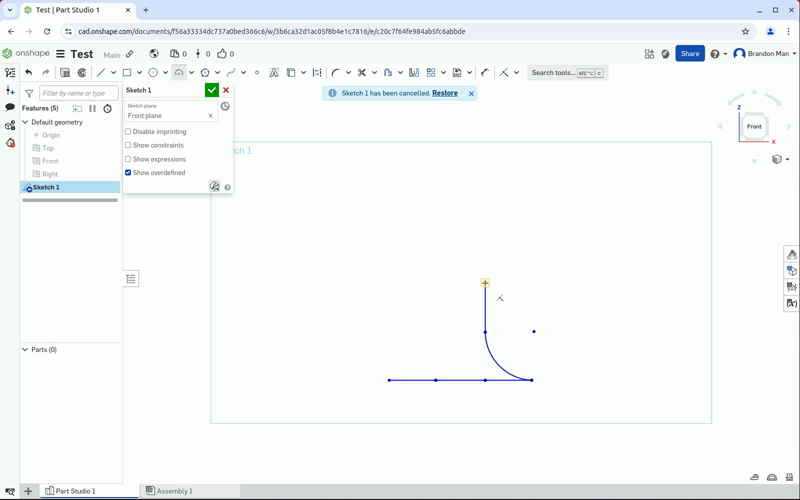
click(485, 282)
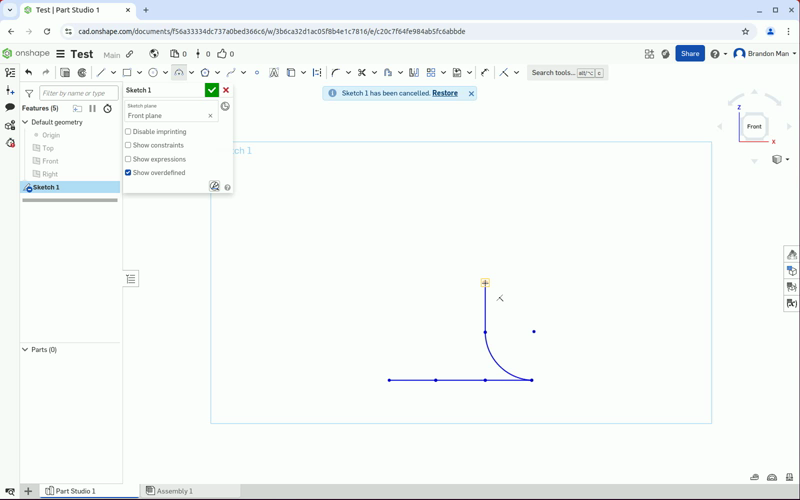
key_down(shift)
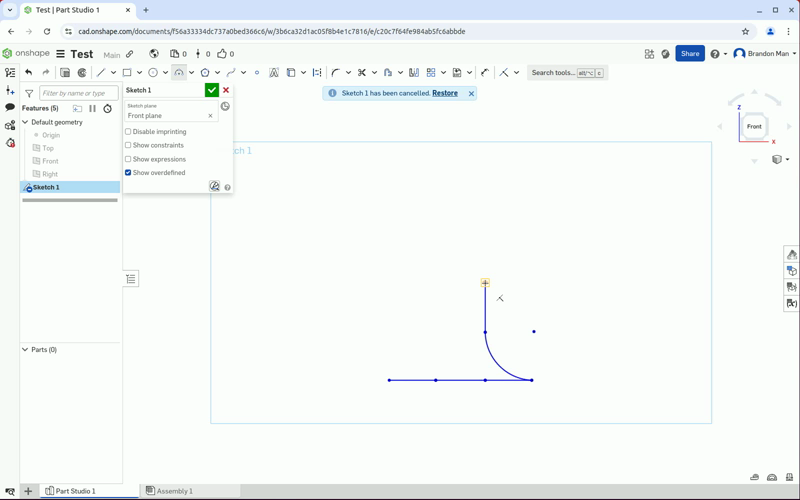
mouse_move(435, 282)
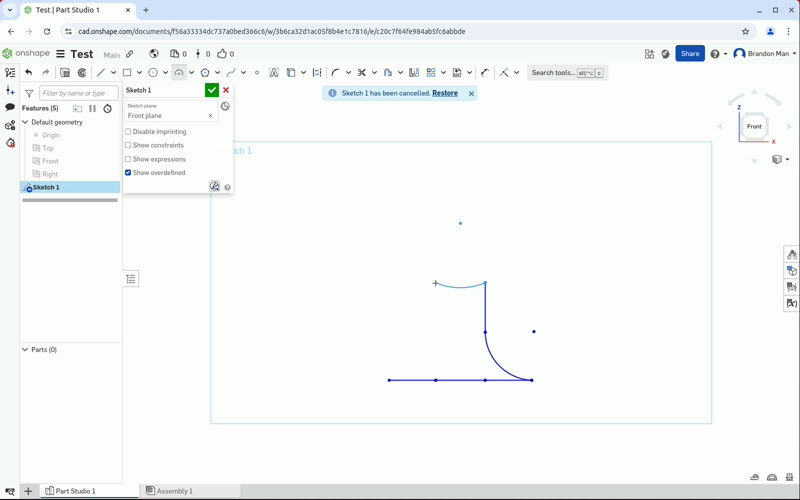
click(435, 282)
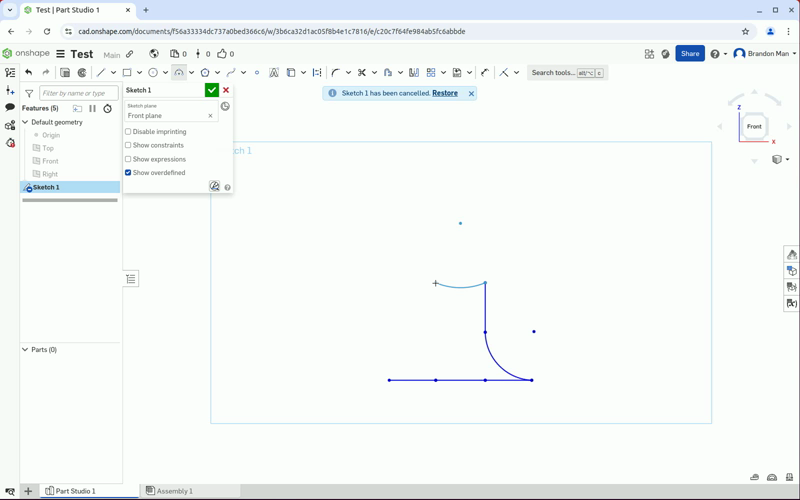
mouse_move(460, 307)
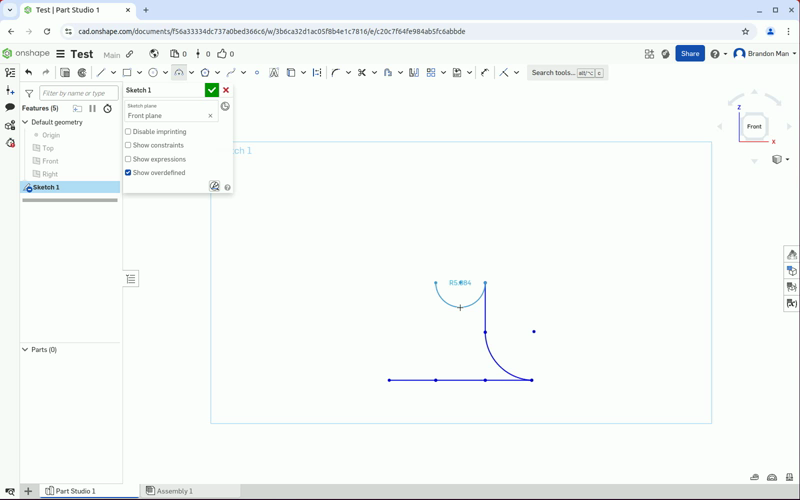
click(460, 307)
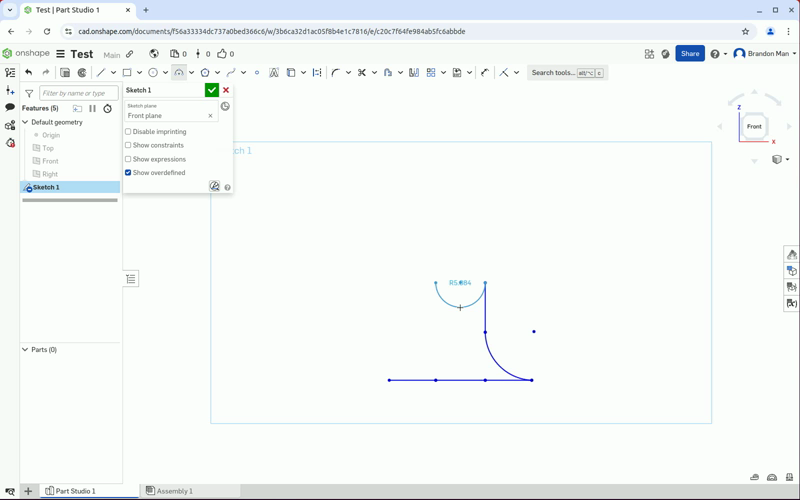
key_up(shift)
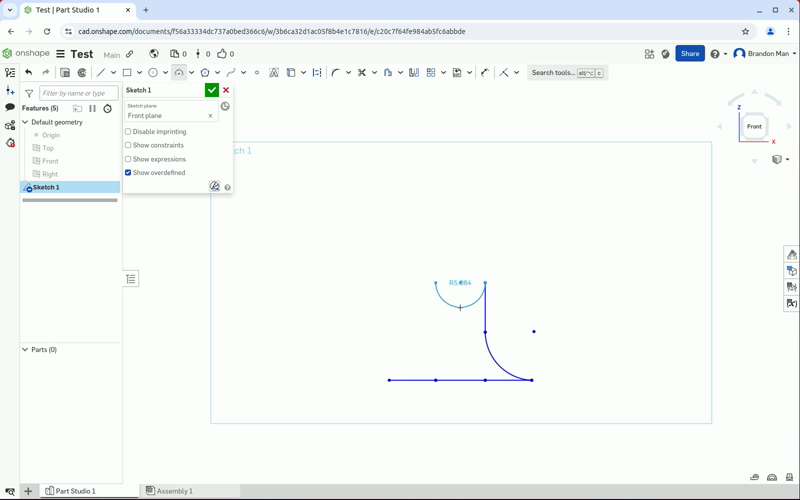
key(esc)
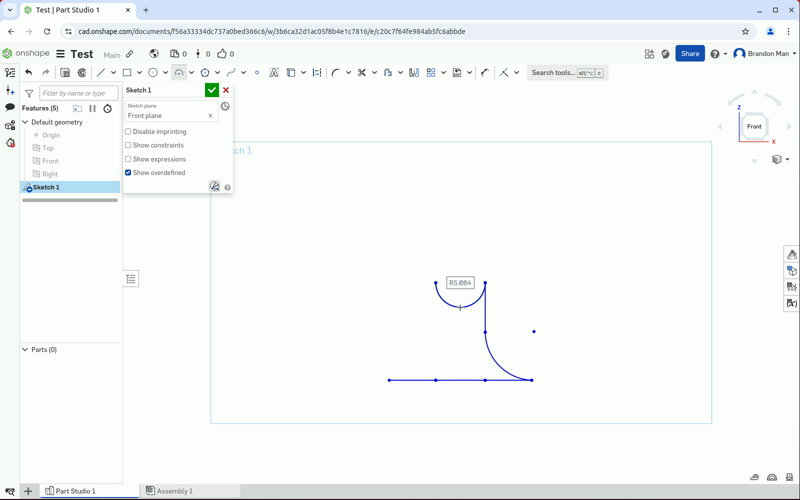
key(l)
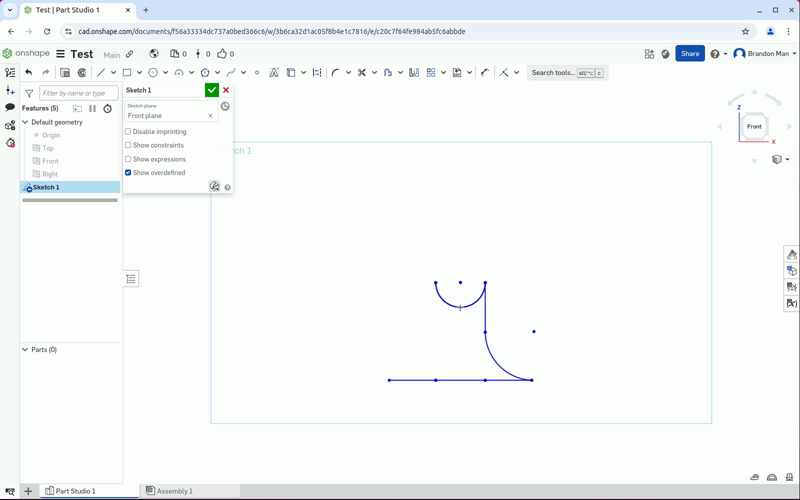
mouse_move(435, 282)
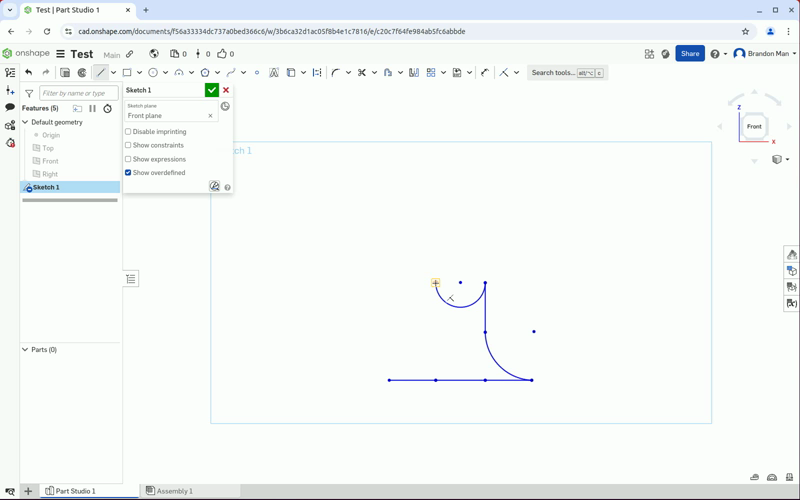
click(435, 282)
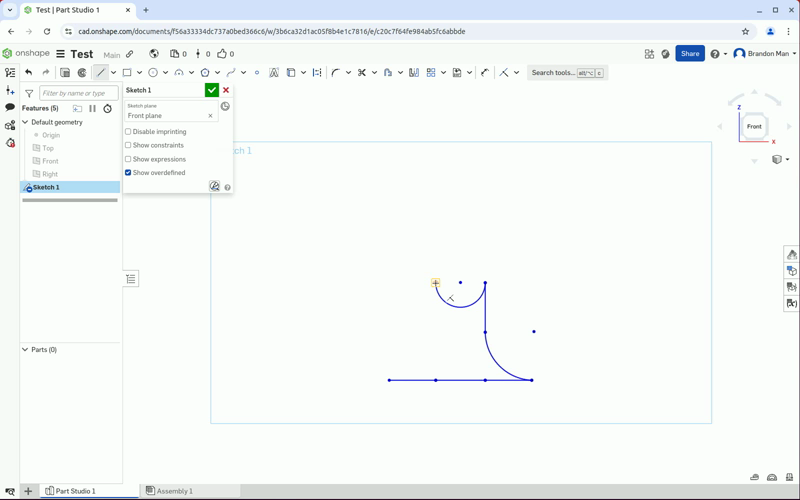
key_down(shift)
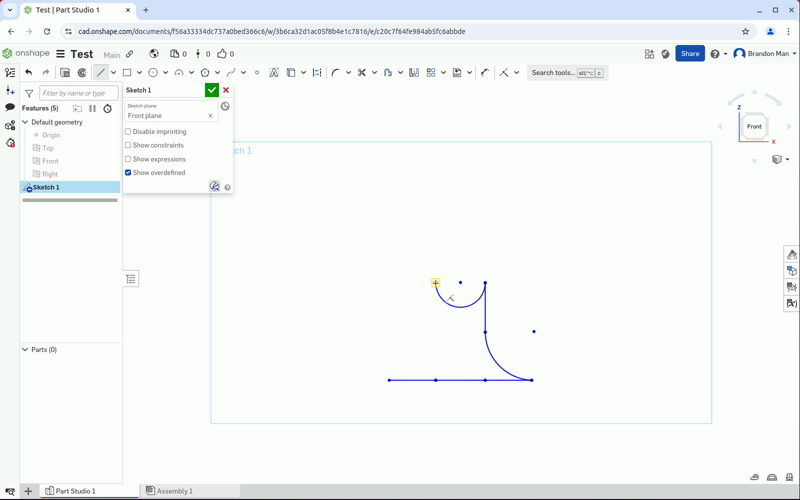
mouse_move(465, 282)
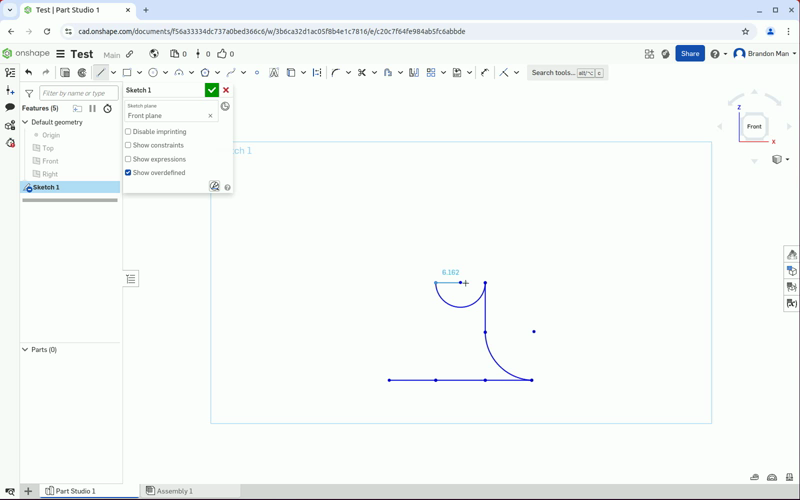
mouse_move(435, 332)
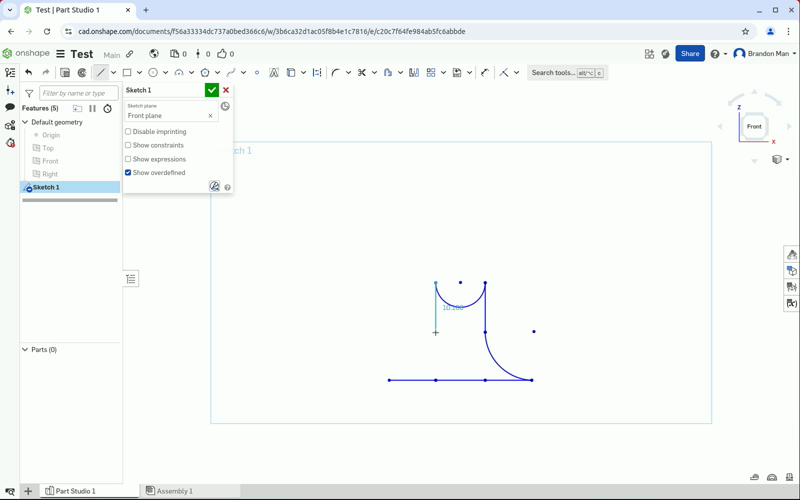
click(435, 332)
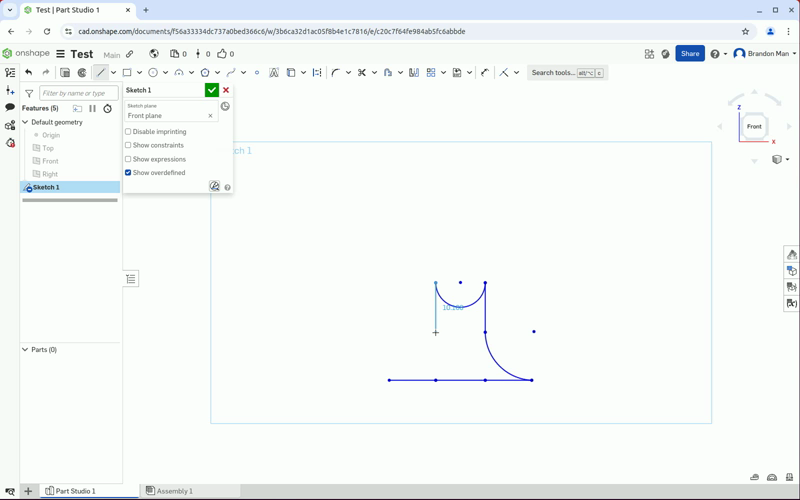
key_up(shift)
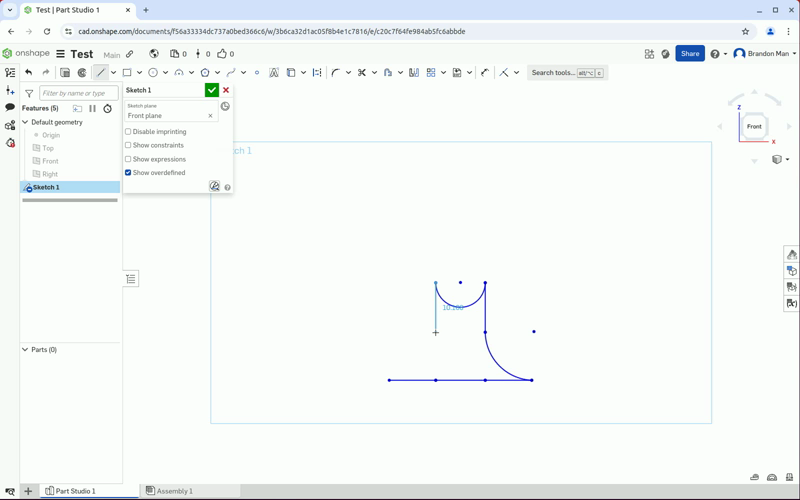
key(esc)
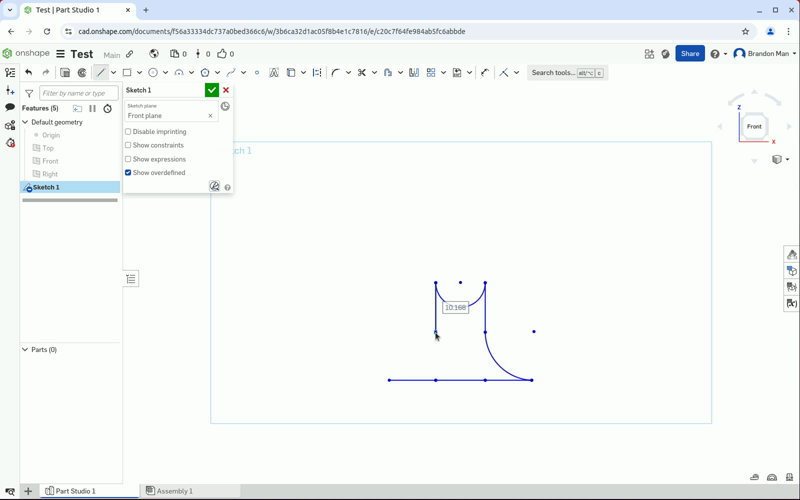
key(a)
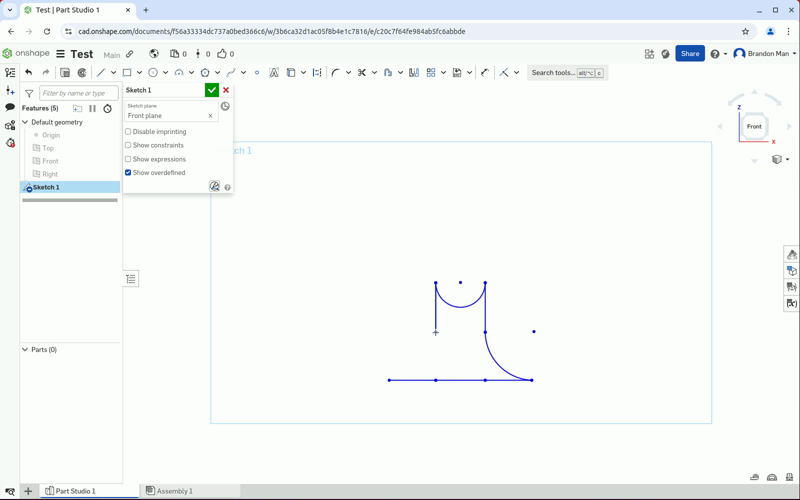
mouse_move(435, 332)
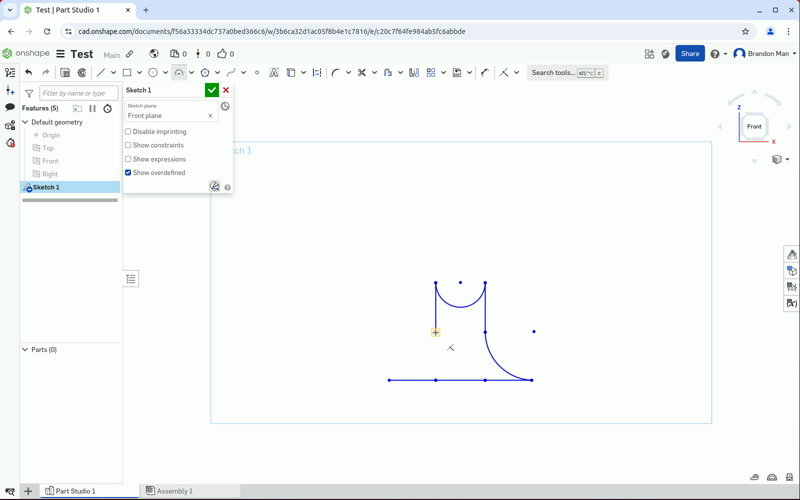
click(435, 332)
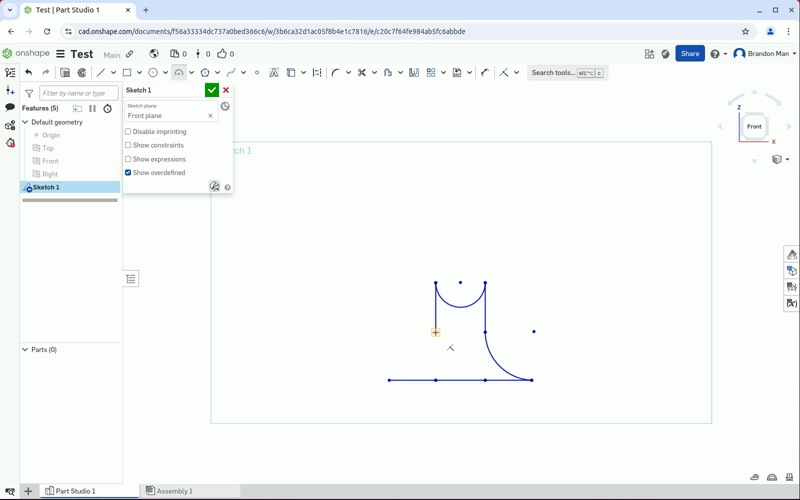
mouse_move(389, 380)
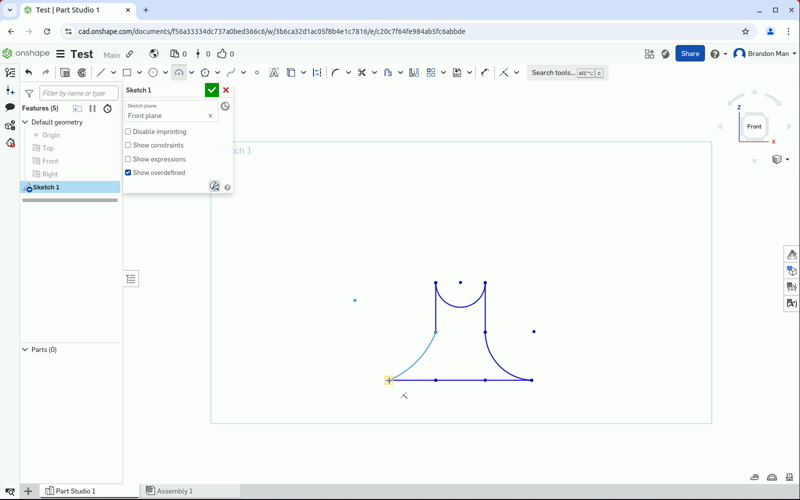
click(389, 380)
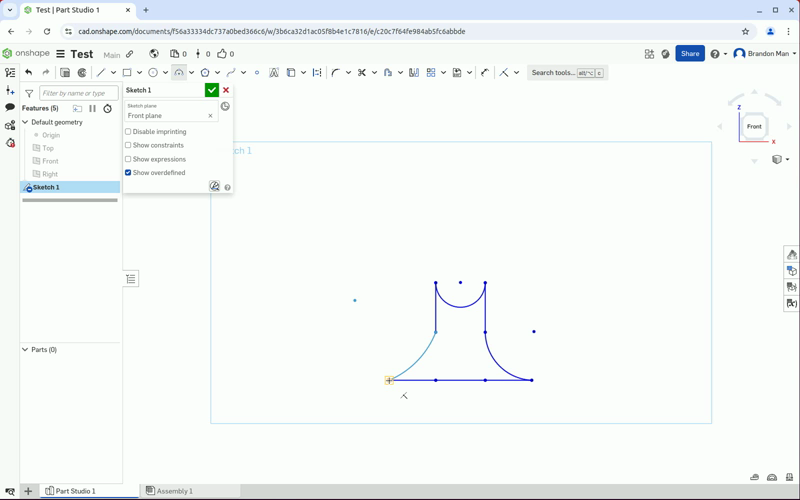
key_down(shift)
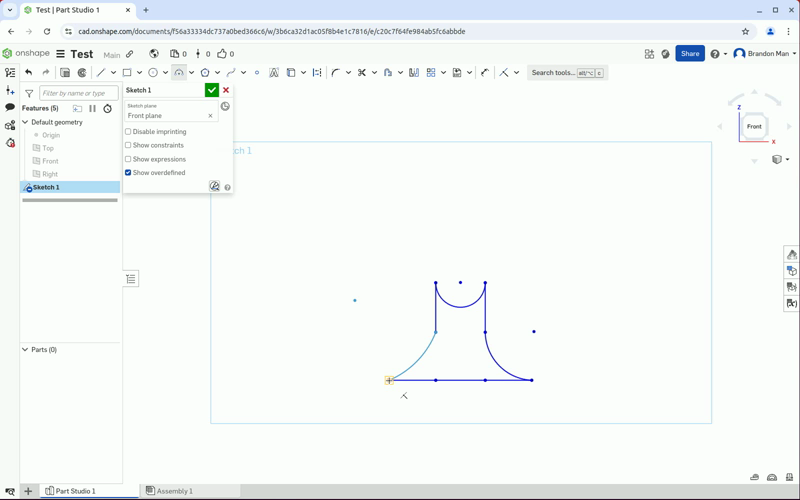
mouse_move(422, 365)
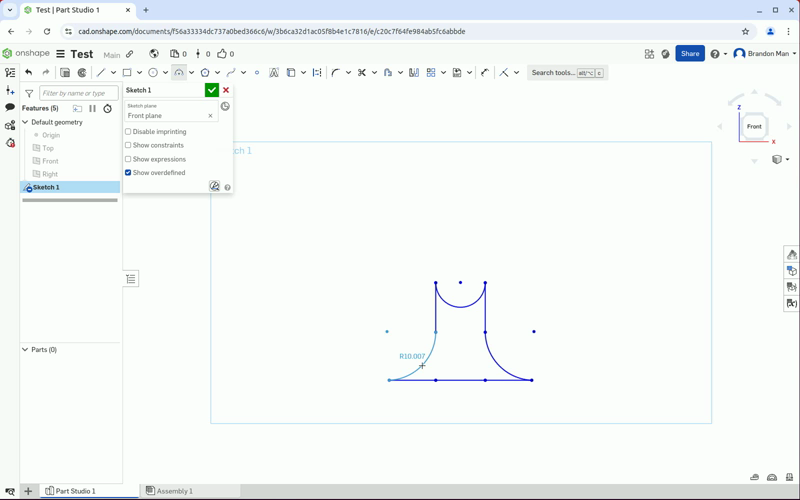
click(422, 365)
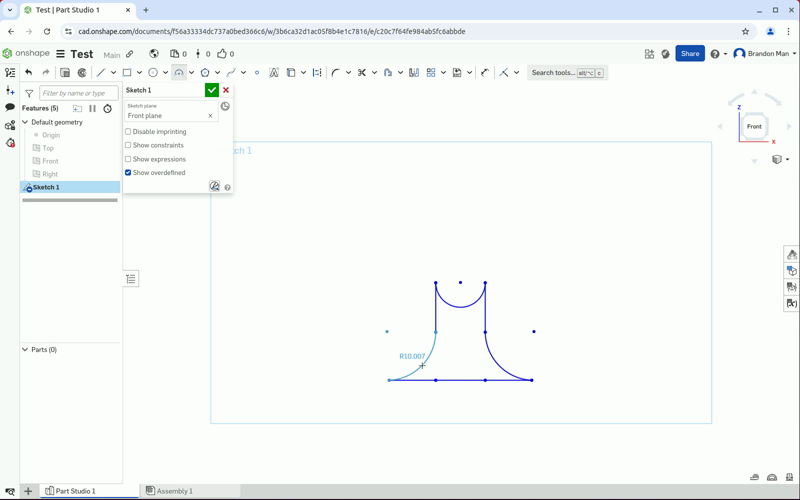
key_up(shift)
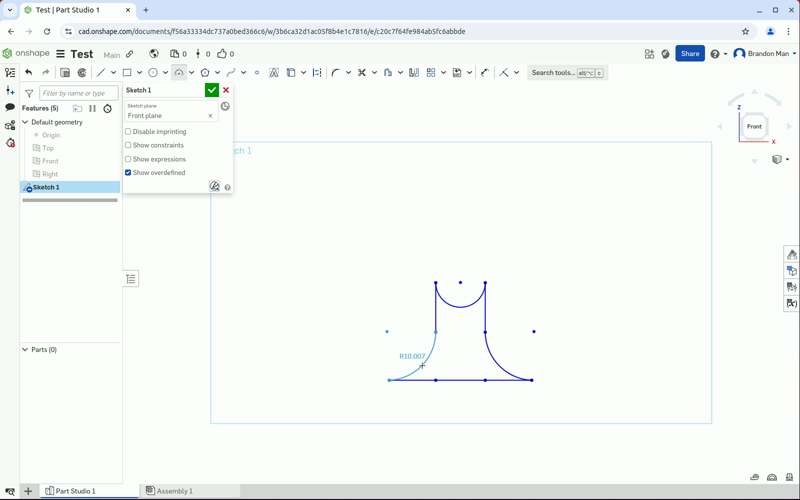
key(esc)
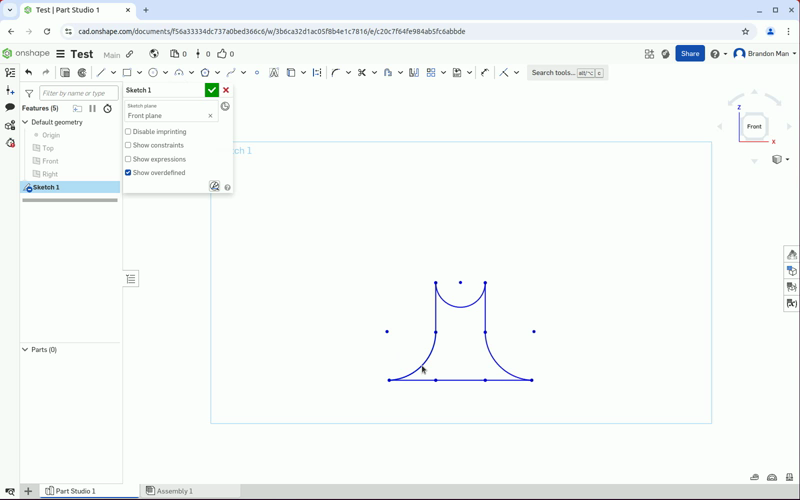
mouse_move(447, 332)
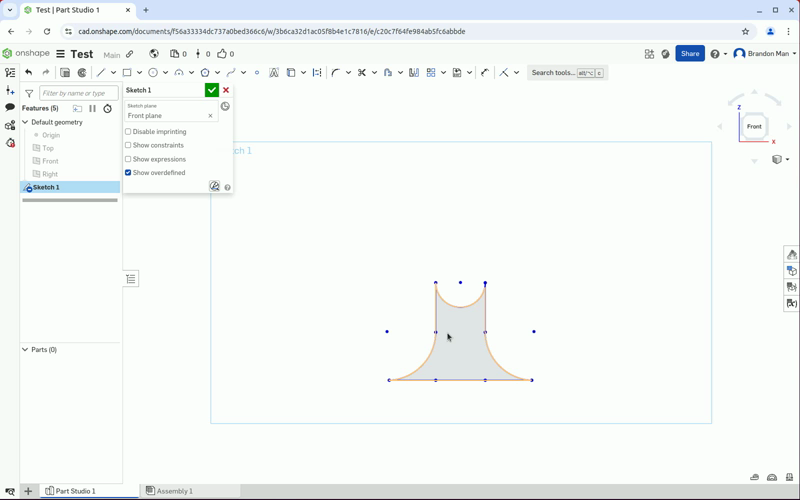
scroll(6)
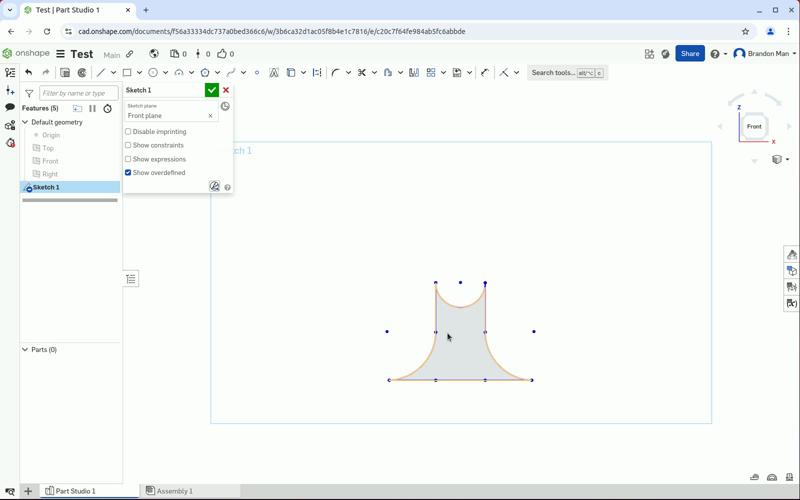
scroll(6)
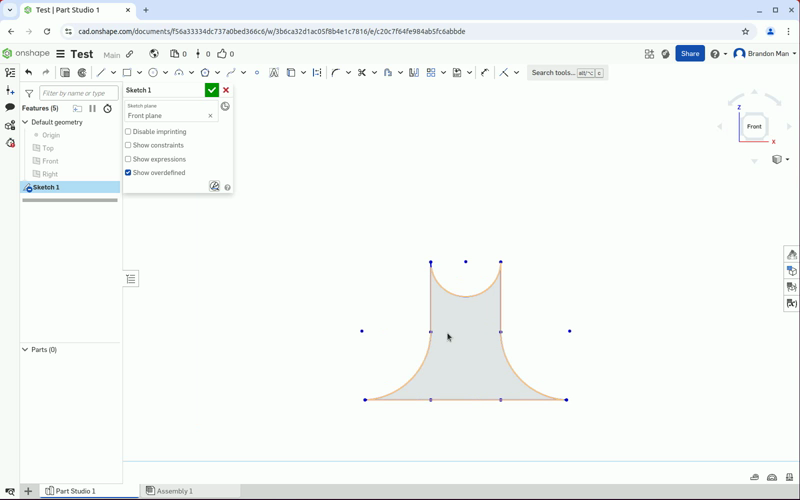
scroll(6)
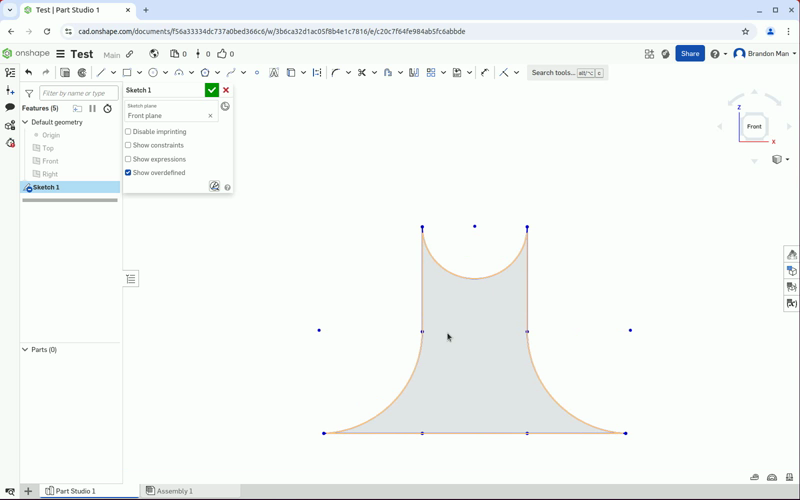
scroll(6)
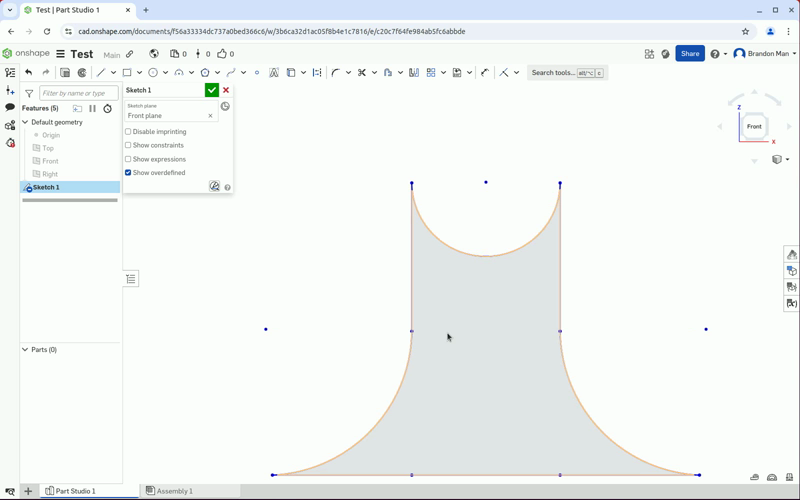
scroll(6)
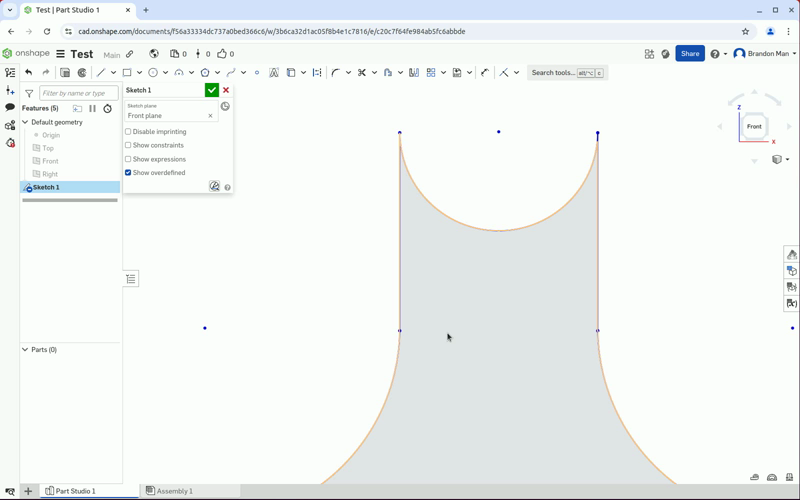
scroll(6)
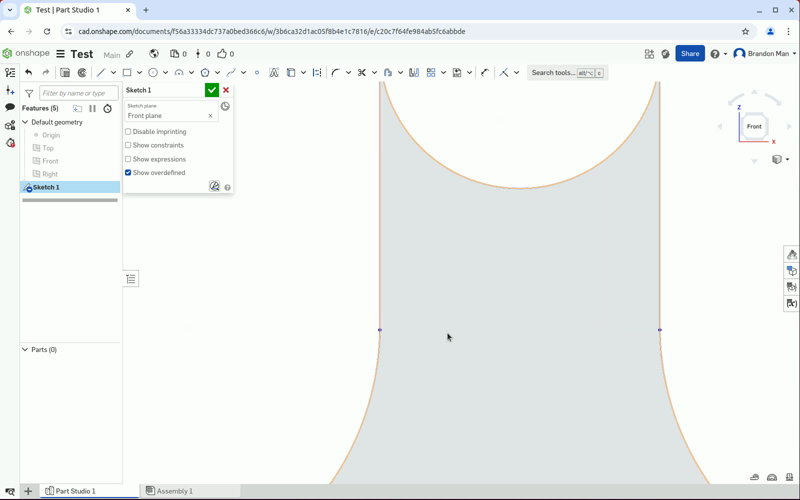
scroll(6)
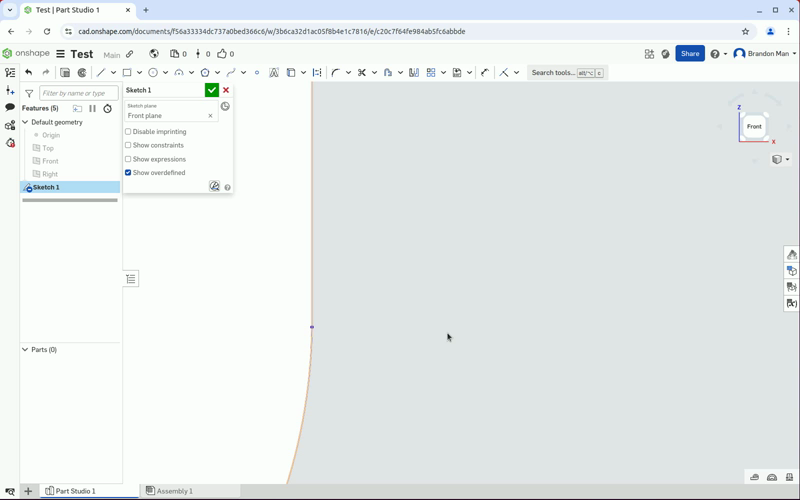
click(447, 332)
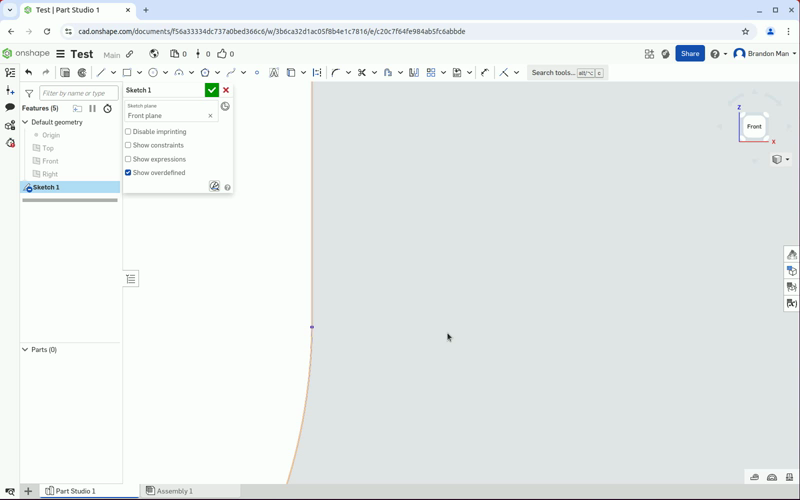
scroll(-6)
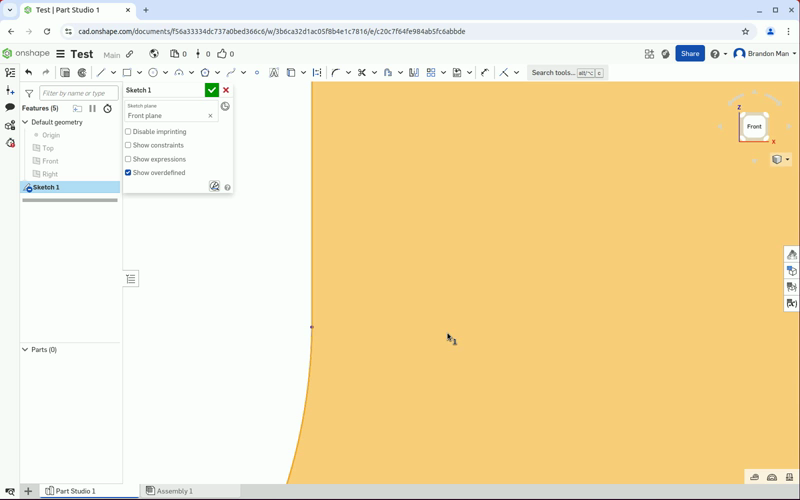
scroll(-6)
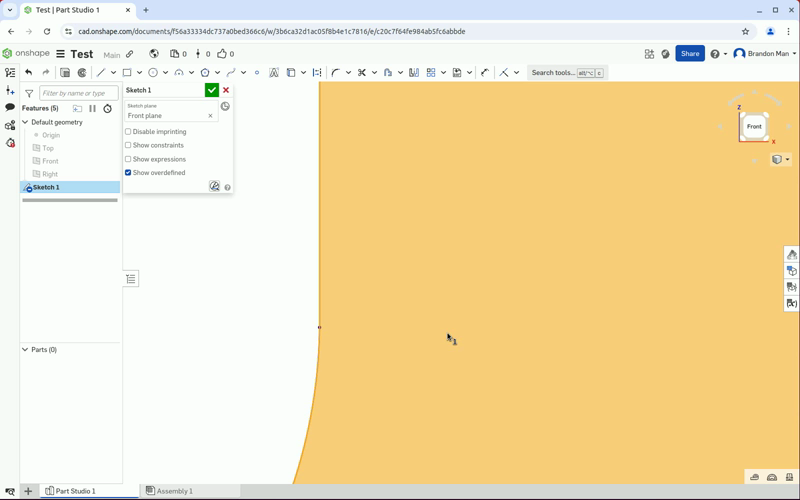
scroll(-6)
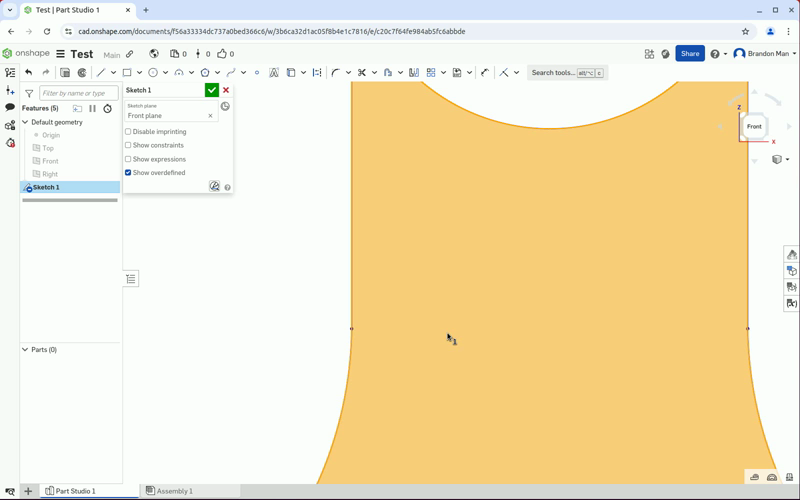
scroll(-6)
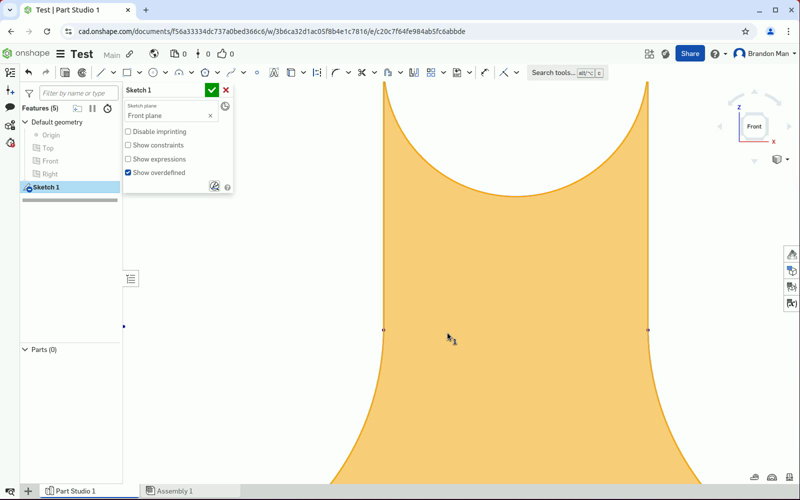
scroll(-6)
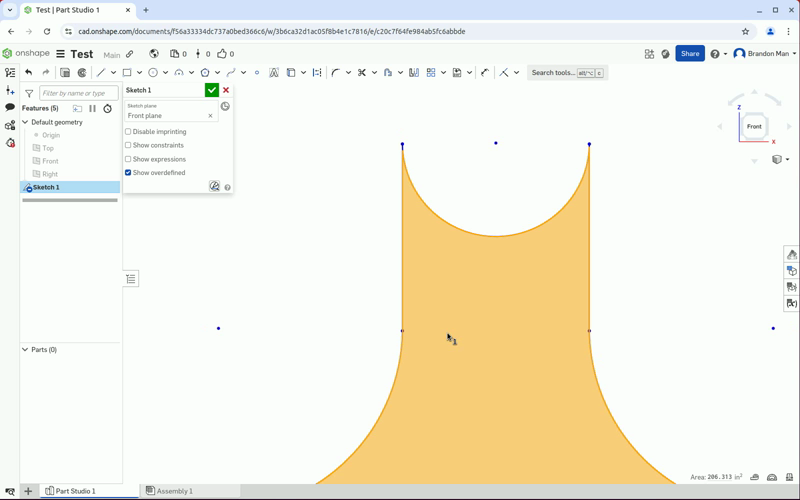
scroll(-6)
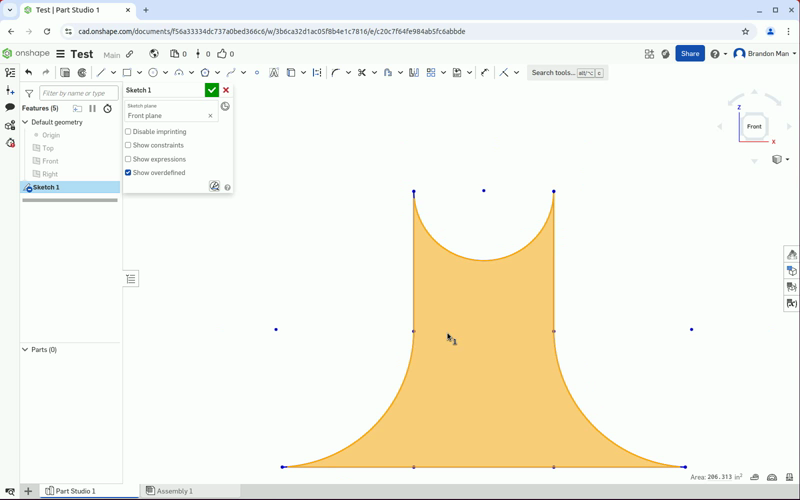
scroll(-6)
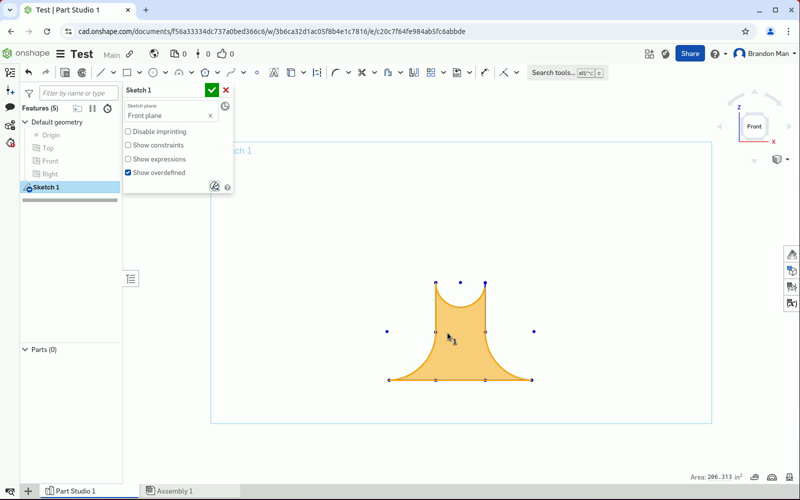
mouse_move(73, 352)
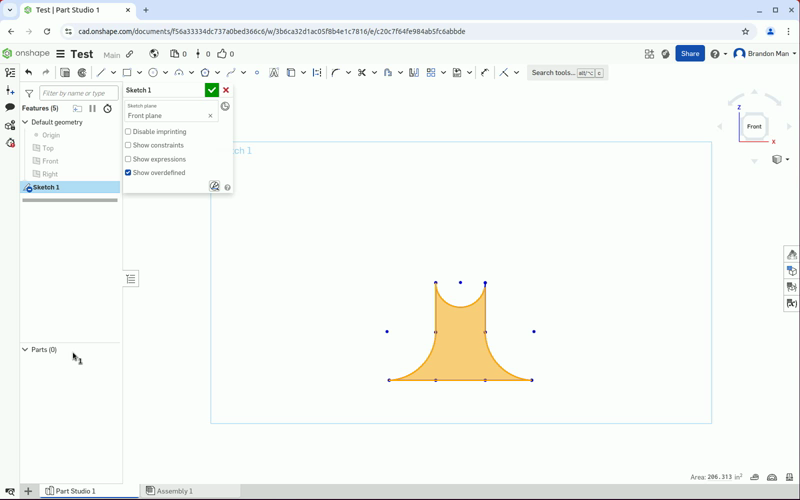
key(shift+y)
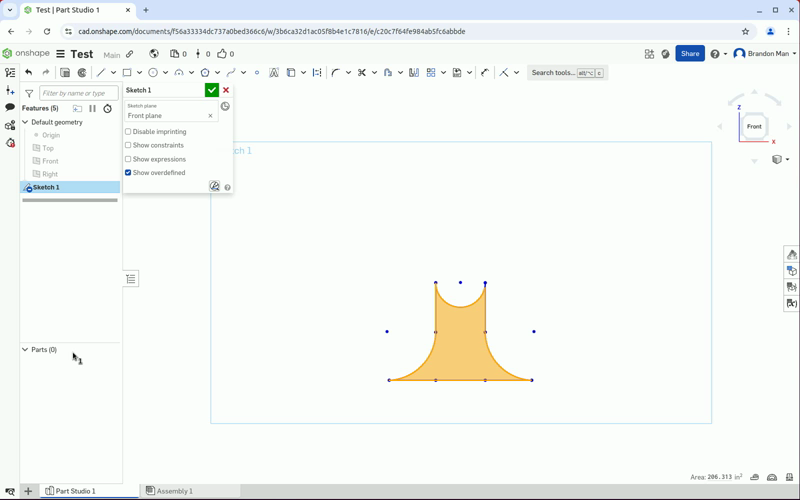
key(shift+e)
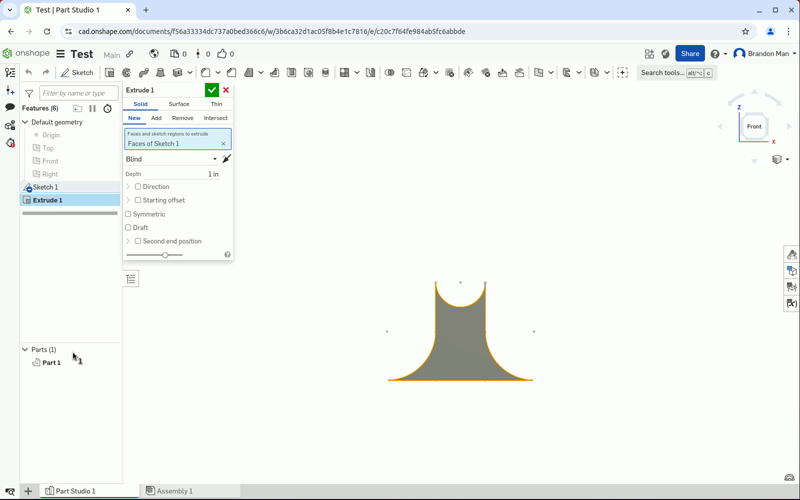
mouse_move(143, 106)
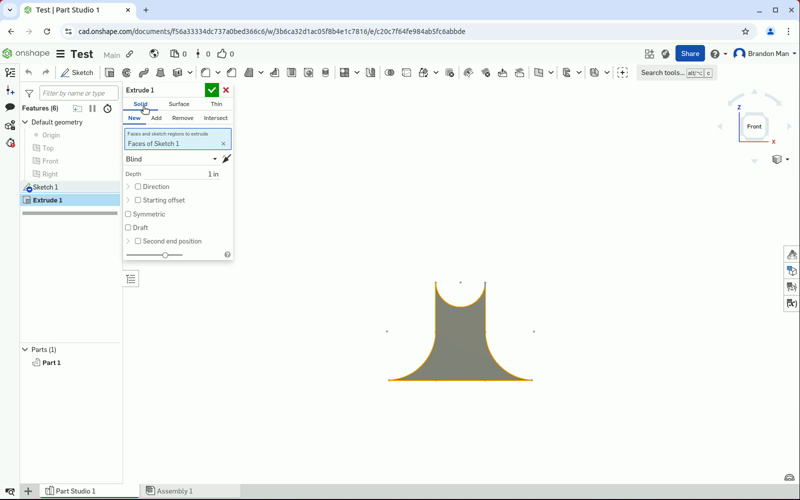
click(143, 106)
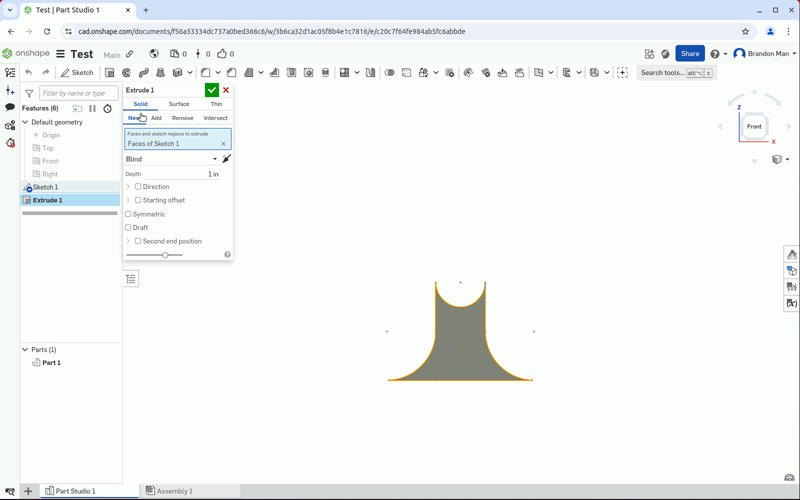
mouse_move(137, 120)
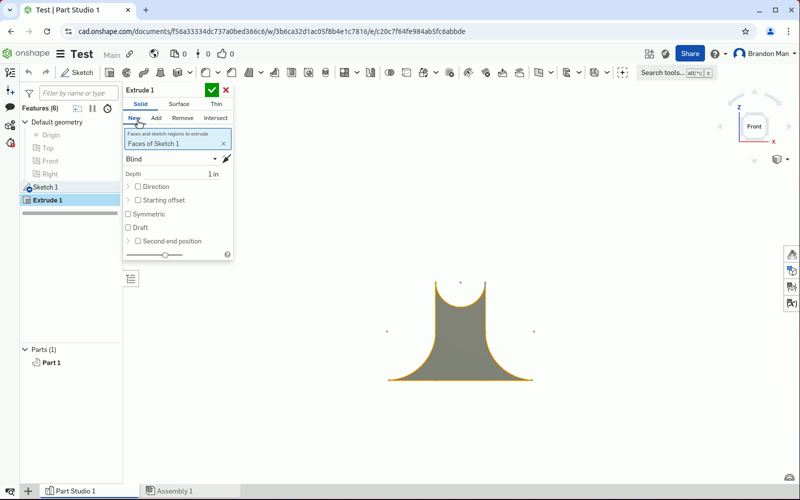
click(137, 120)
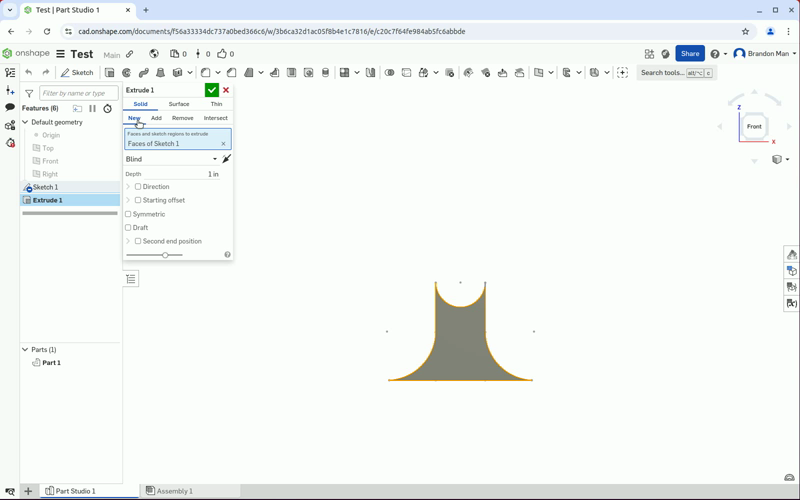
key(tab, 4)
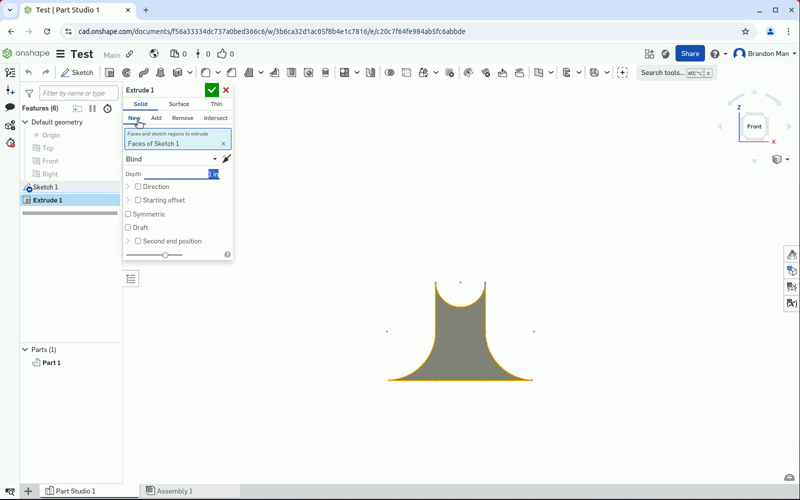
text(1.444)
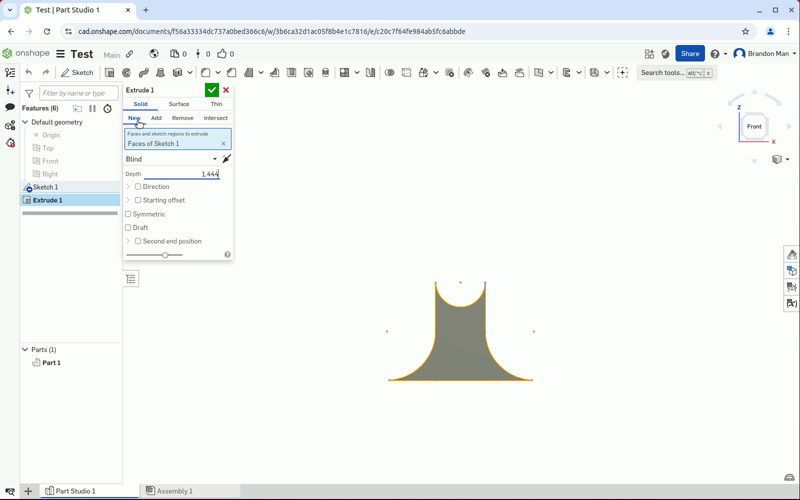
key(enter)
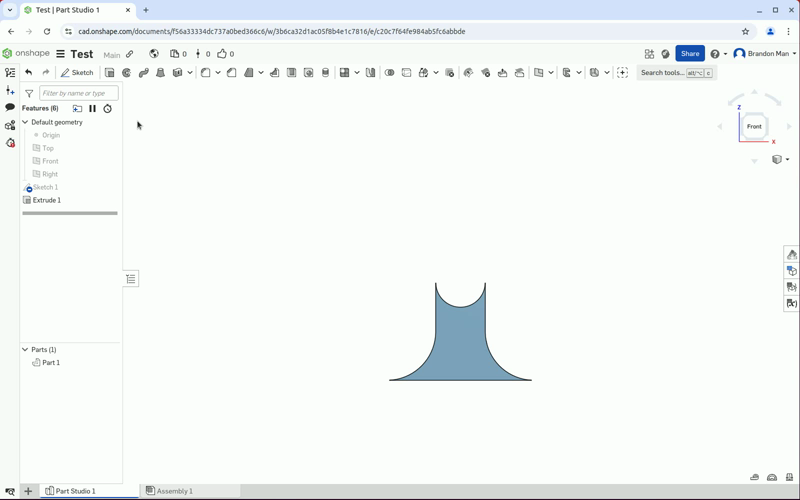
key(shift+h)
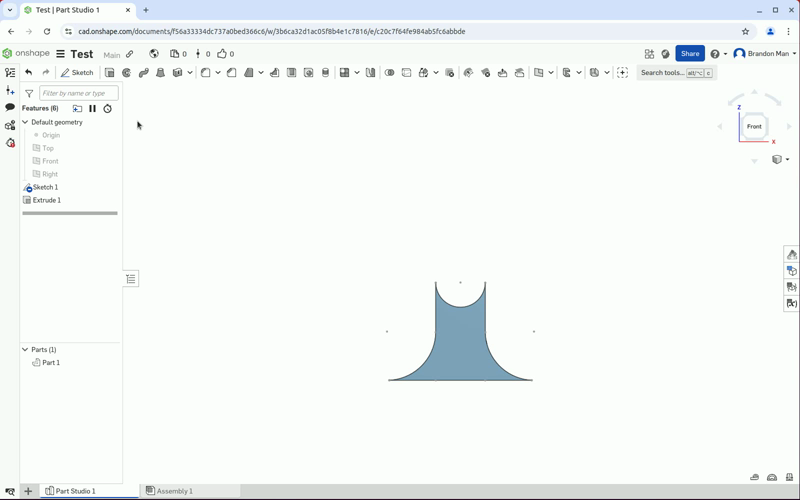
key(shift+h)
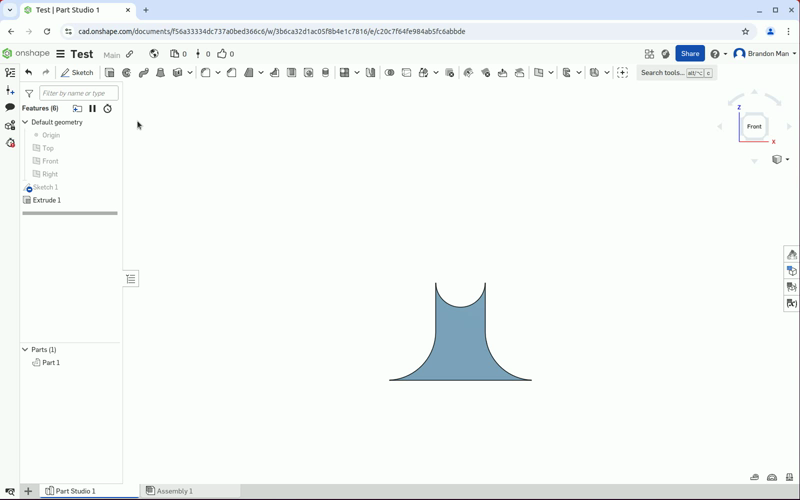
mouse_move(73, 189)
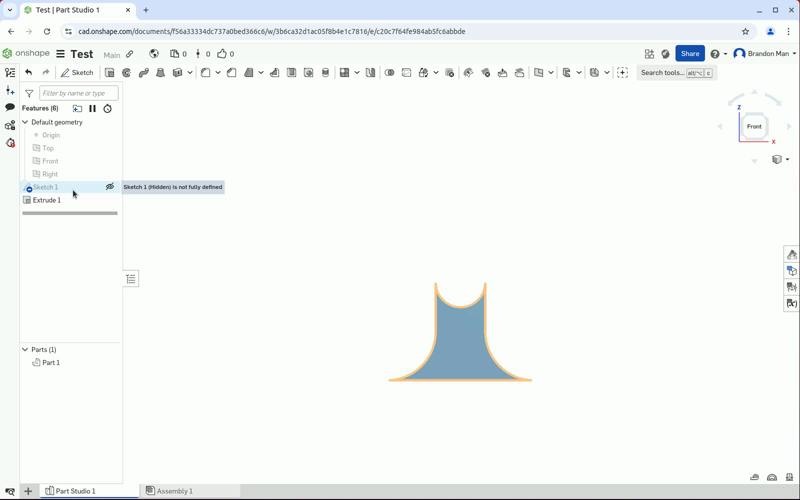
click(73, 189)
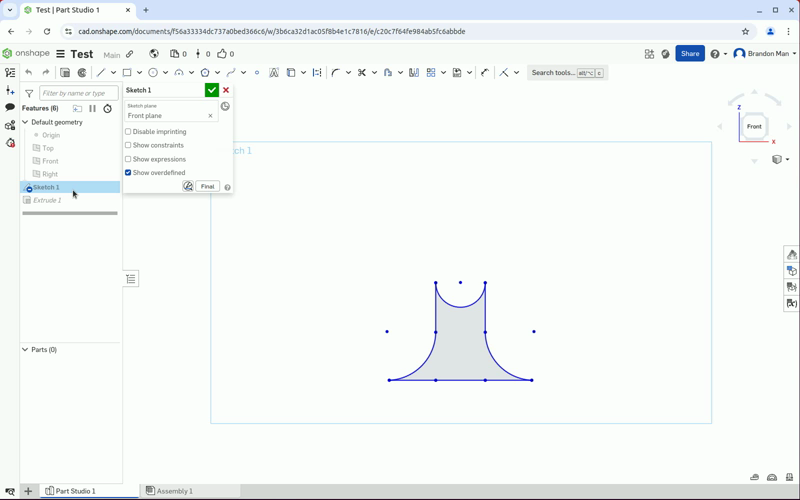
mouse_move(229, 92)
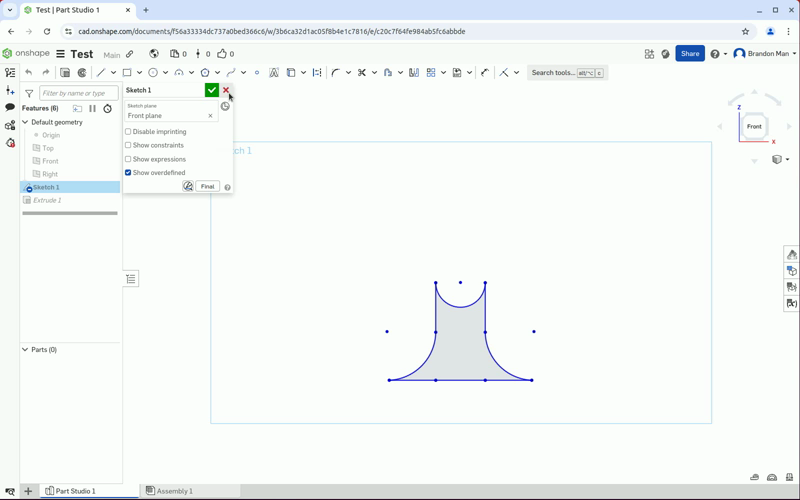
click(229, 92)
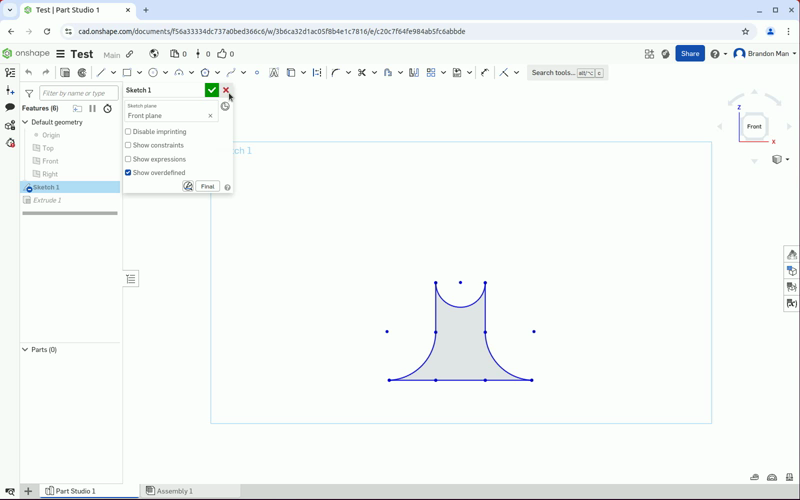
key(shift+s)
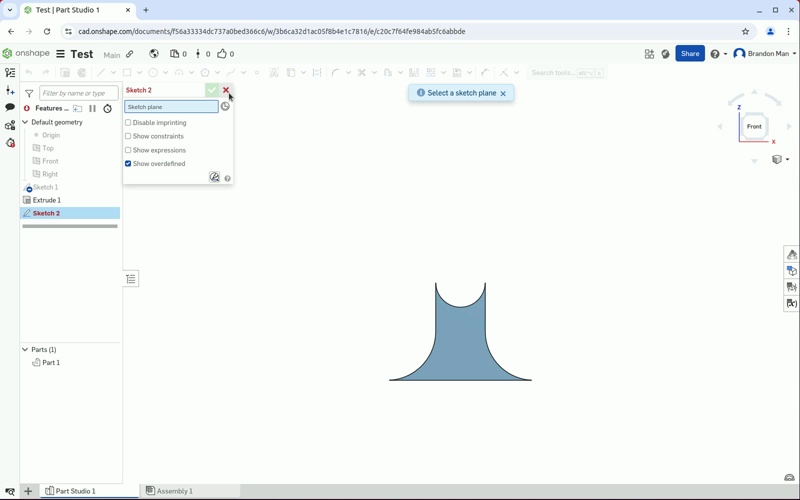
mouse_move(73, 163)
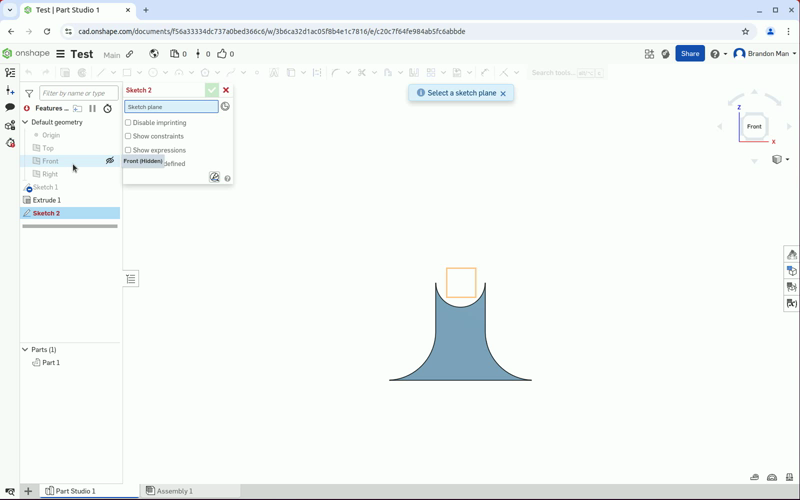
click(73, 163)
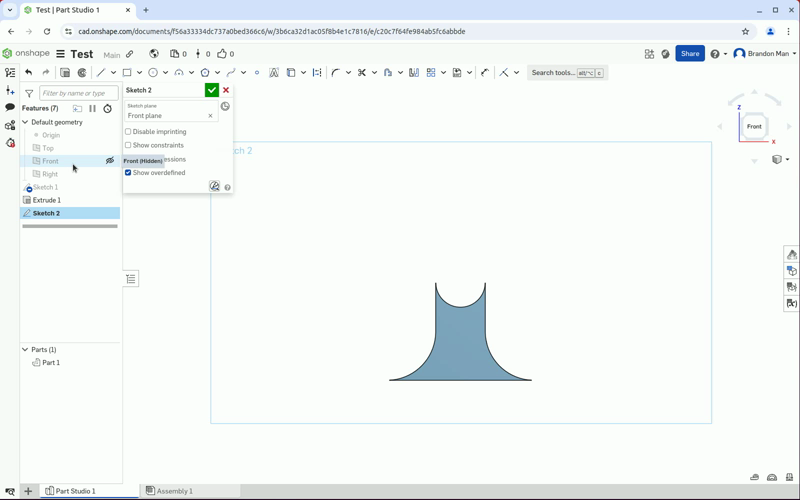
mouse_move(73, 352)
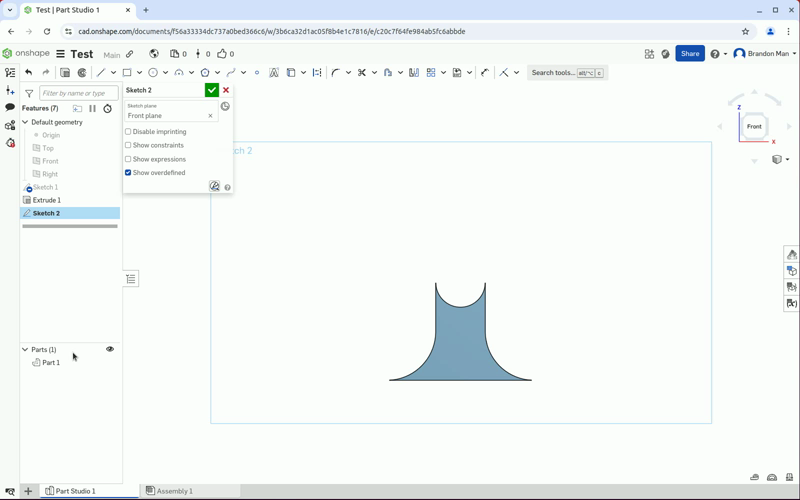
key(y)
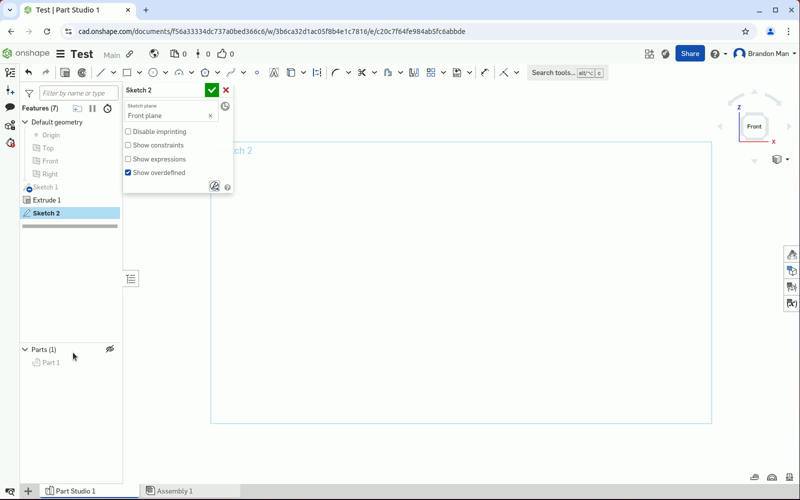
key(c)
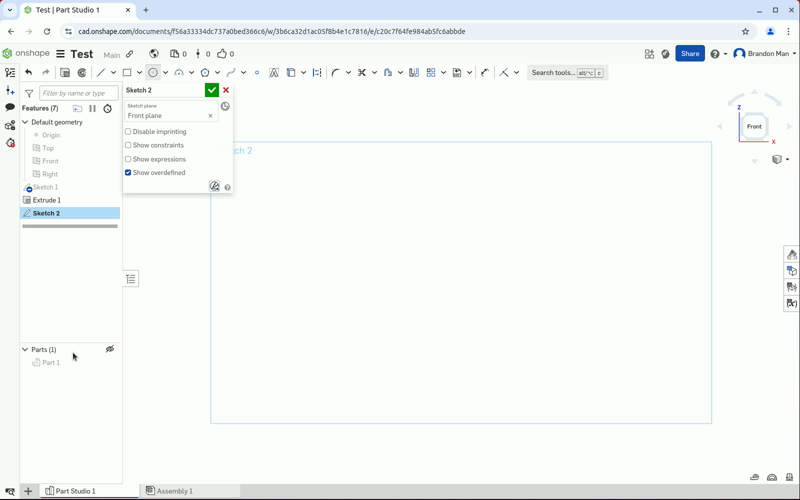
key_down(shift)
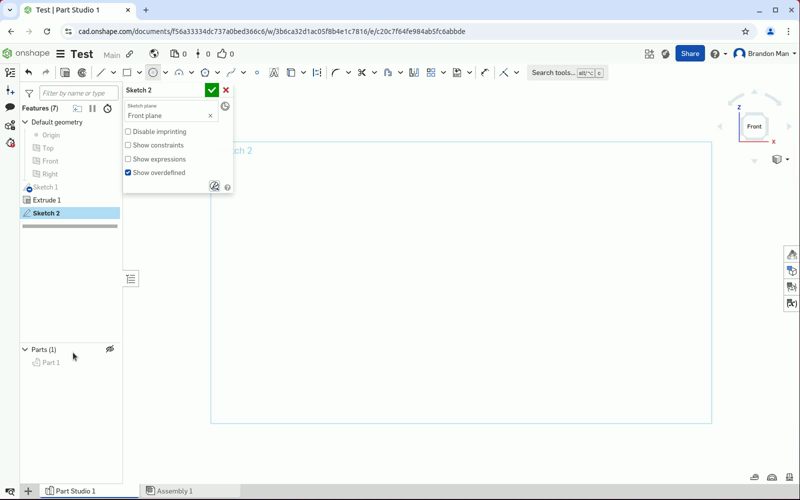
mouse_move(460, 282)
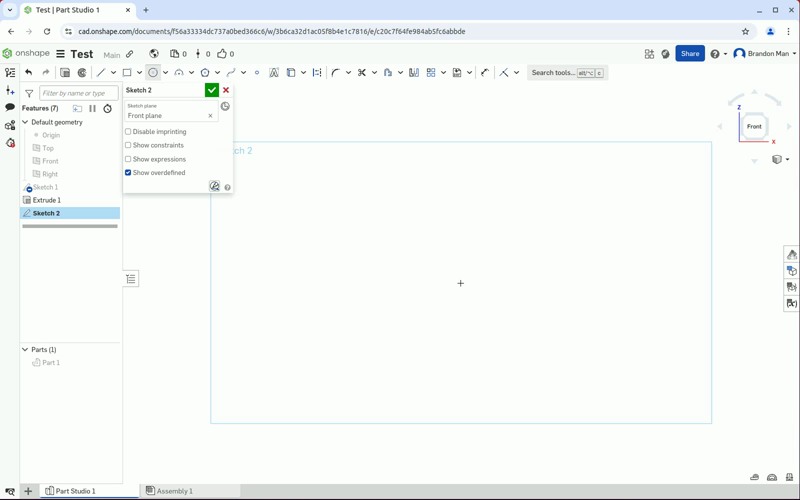
click(460, 282)
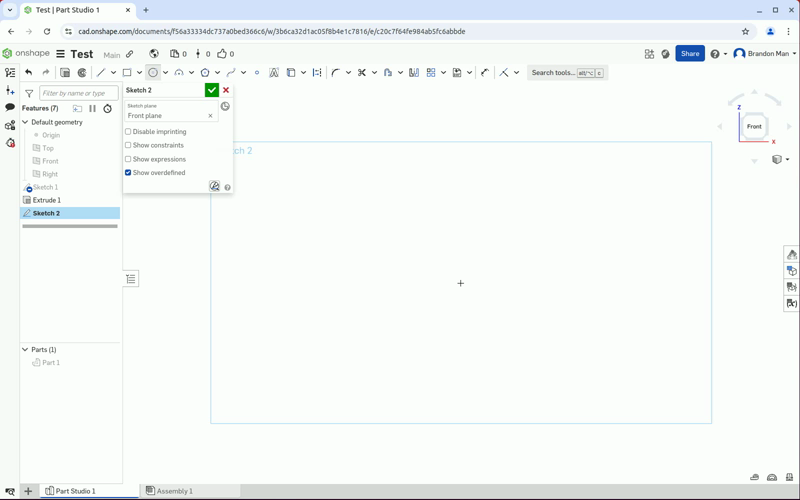
key_up(shift)
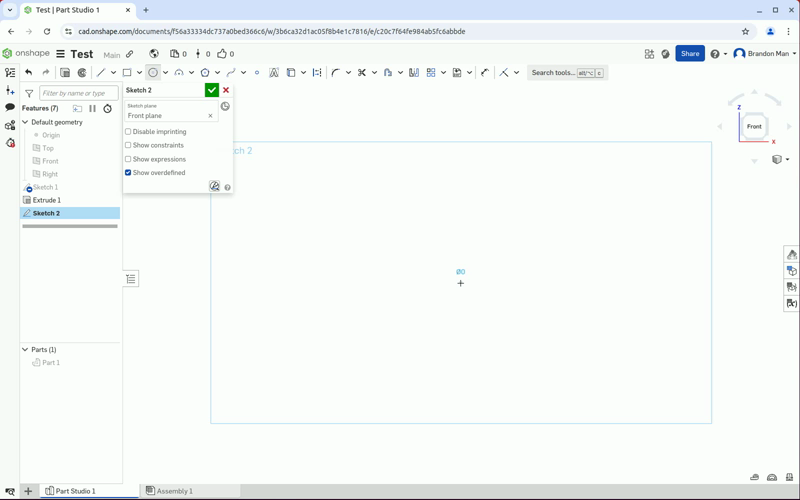
mouse_move(486, 282)
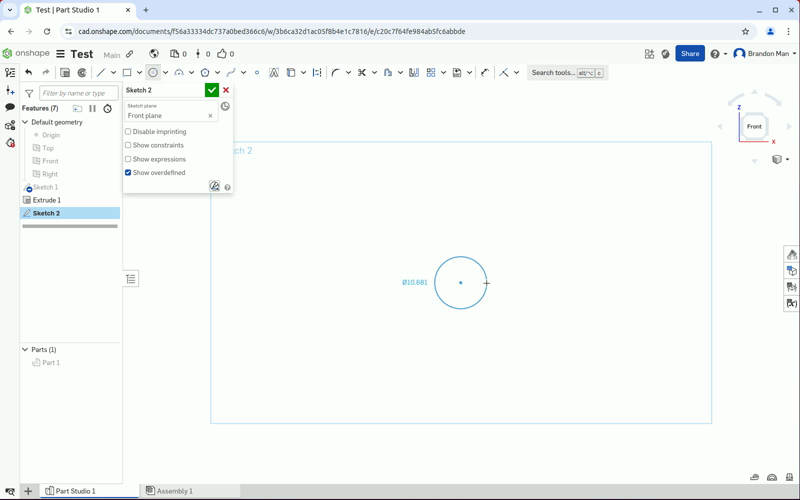
click(486, 282)
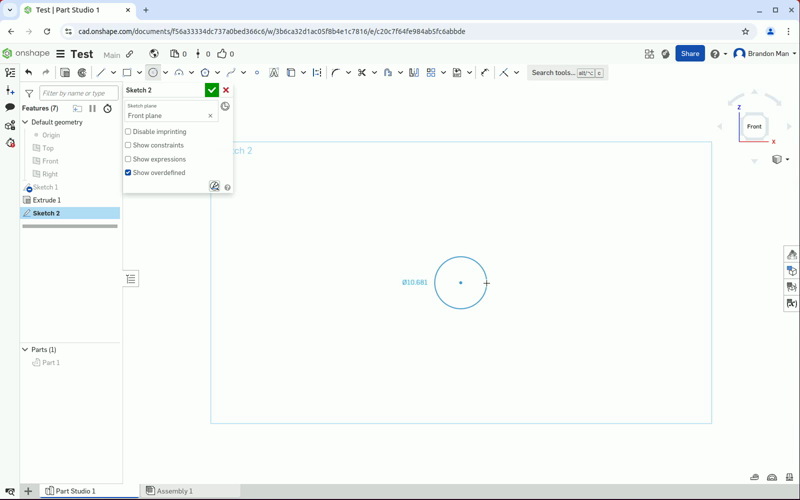
key(esc)
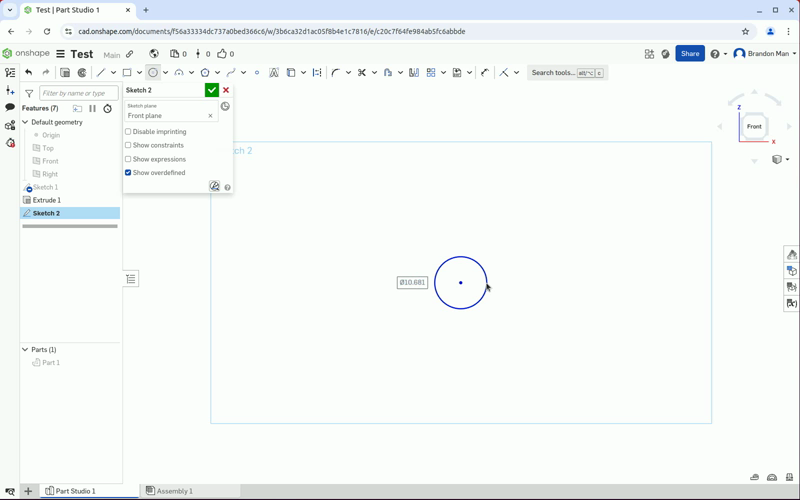
key(c)
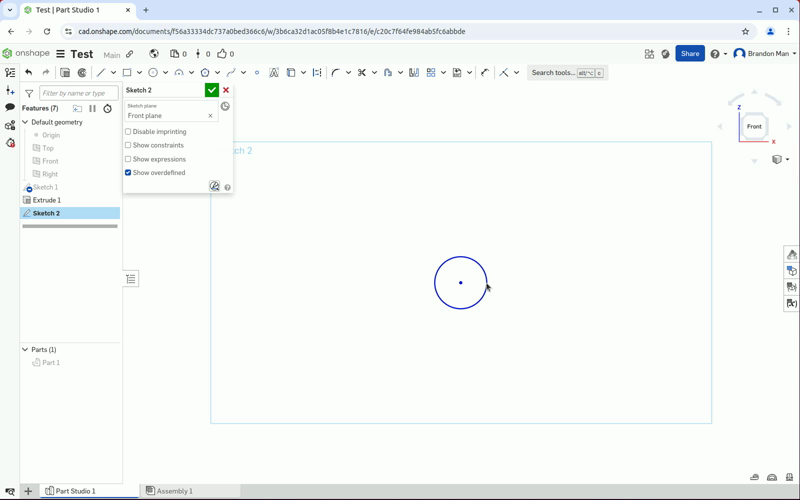
key_down(shift)
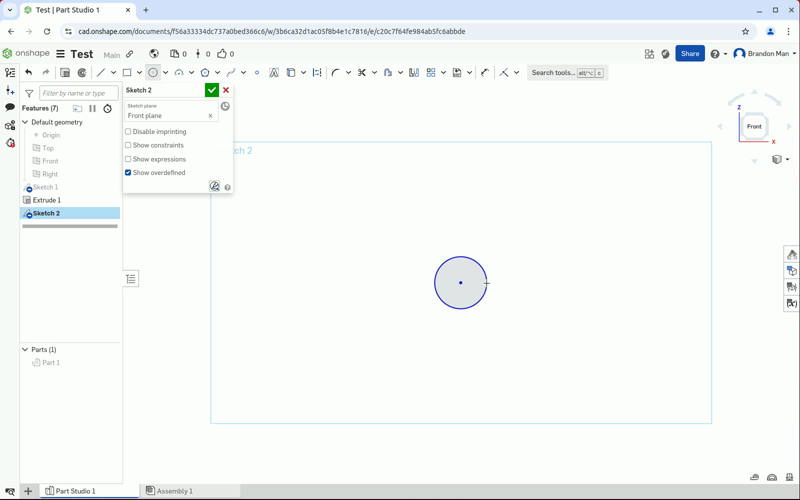
mouse_move(460, 282)
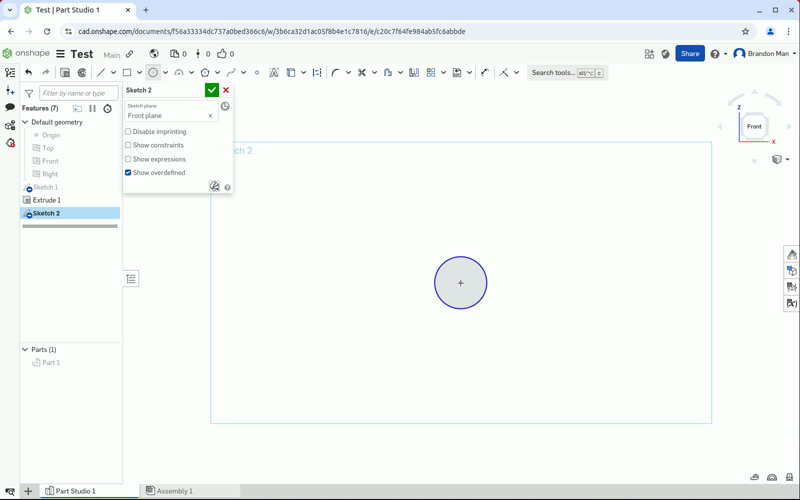
click(460, 282)
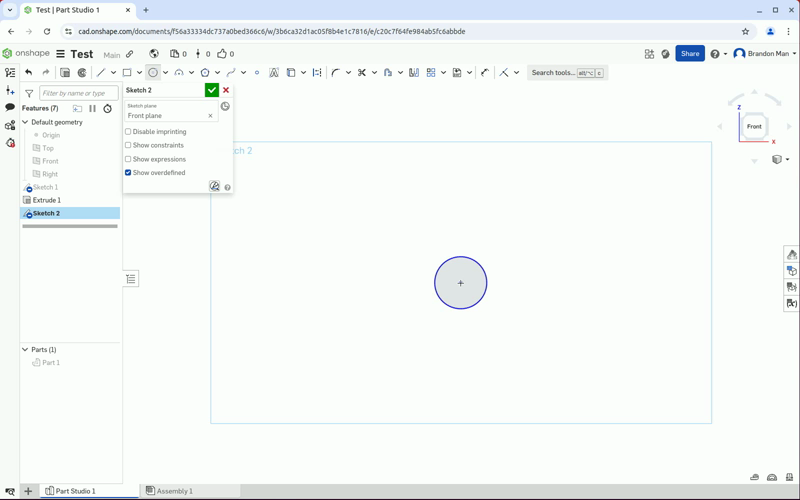
key_up(shift)
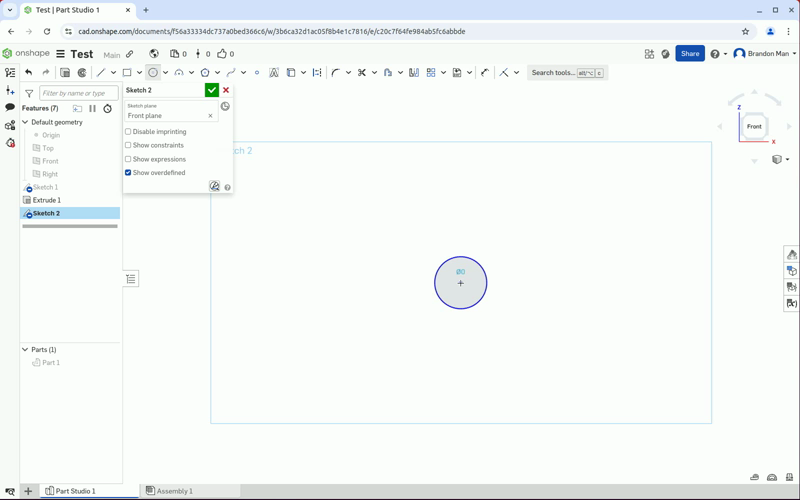
mouse_move(479, 282)
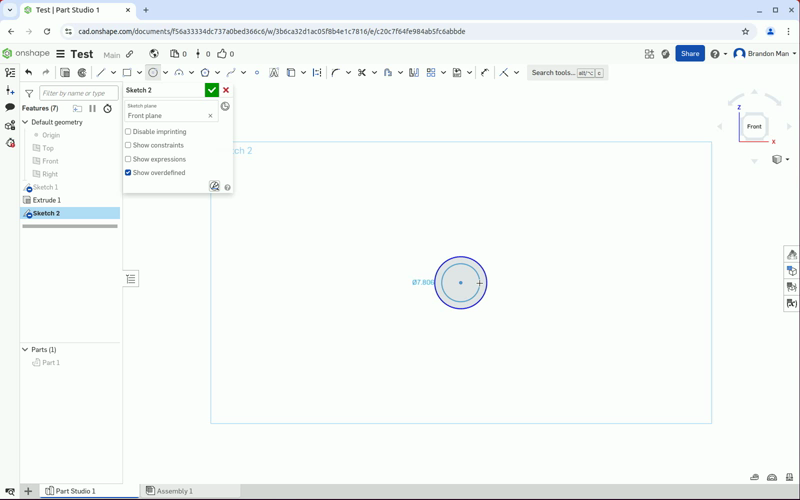
click(479, 282)
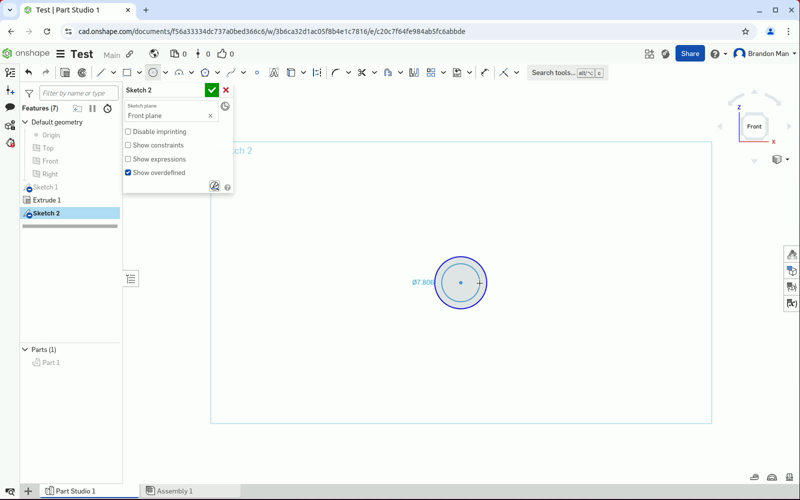
key(esc)
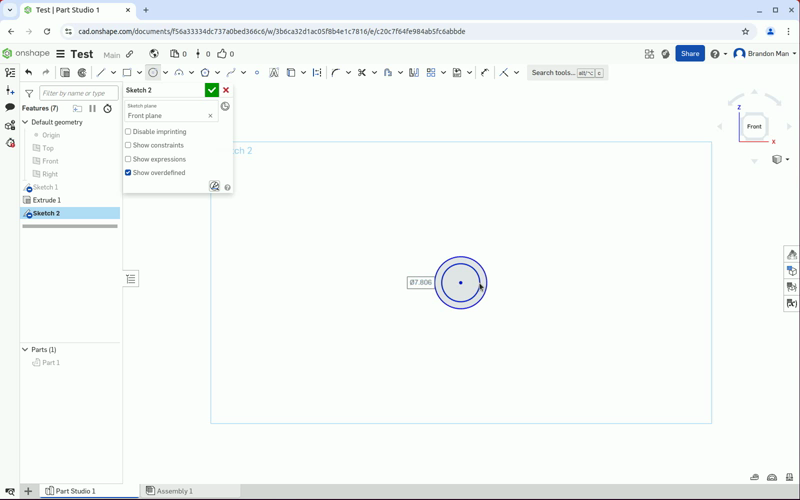
mouse_move(446, 300)
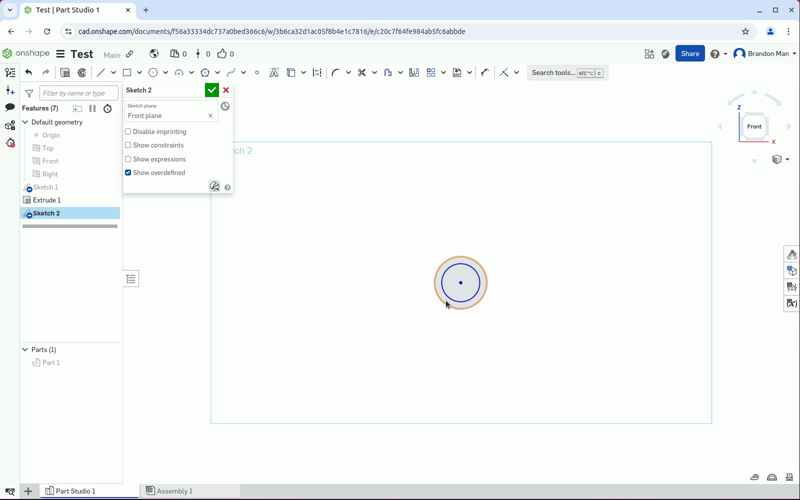
scroll(6)
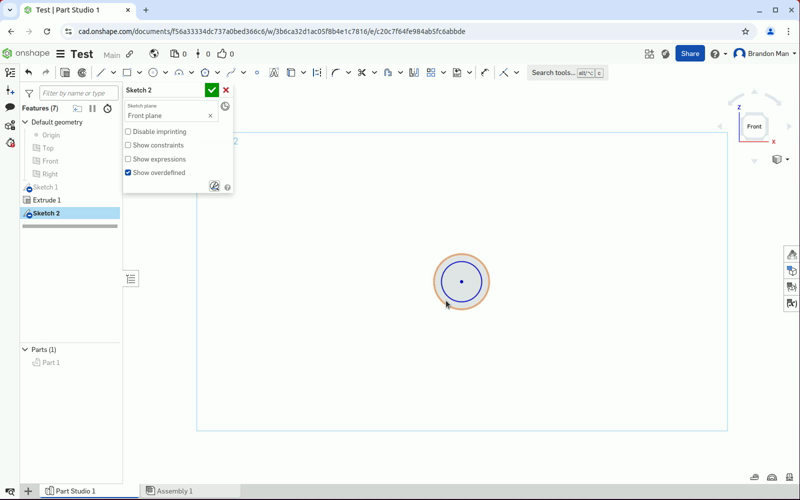
scroll(6)
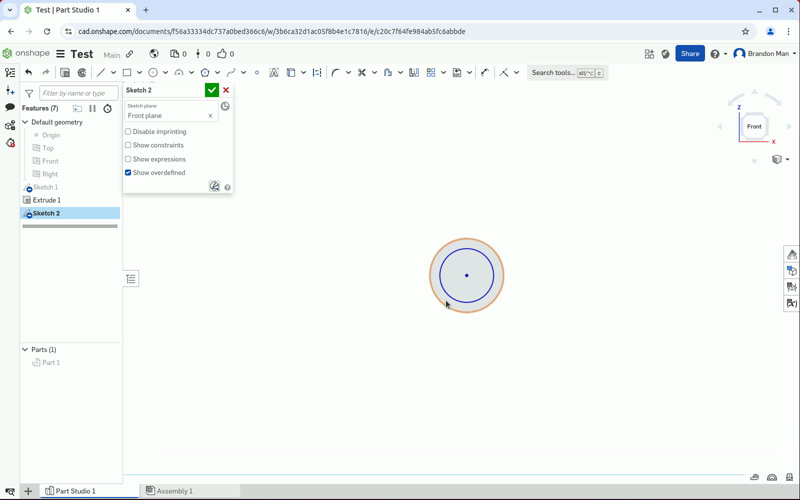
scroll(6)
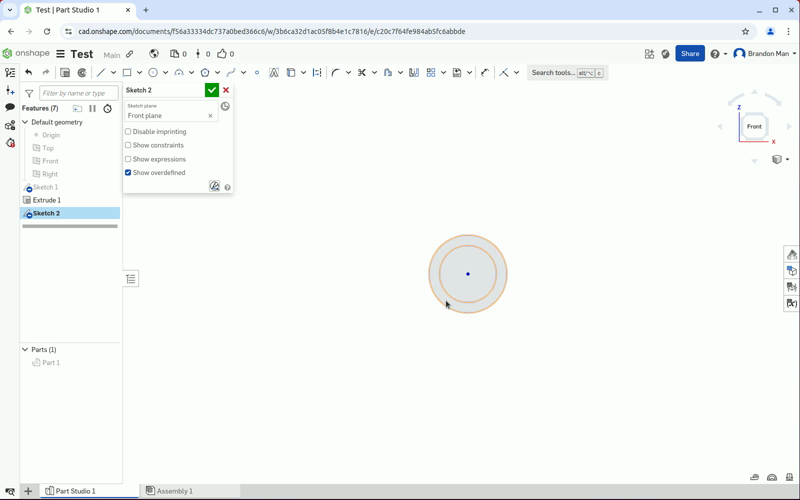
scroll(6)
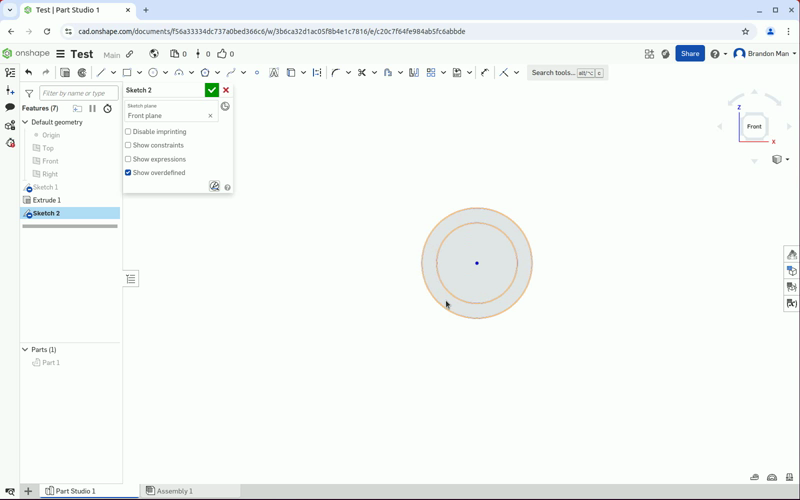
scroll(6)
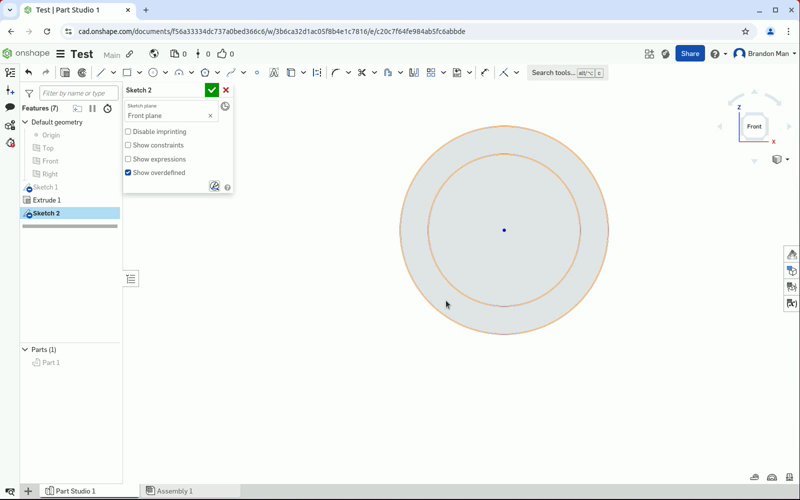
scroll(6)
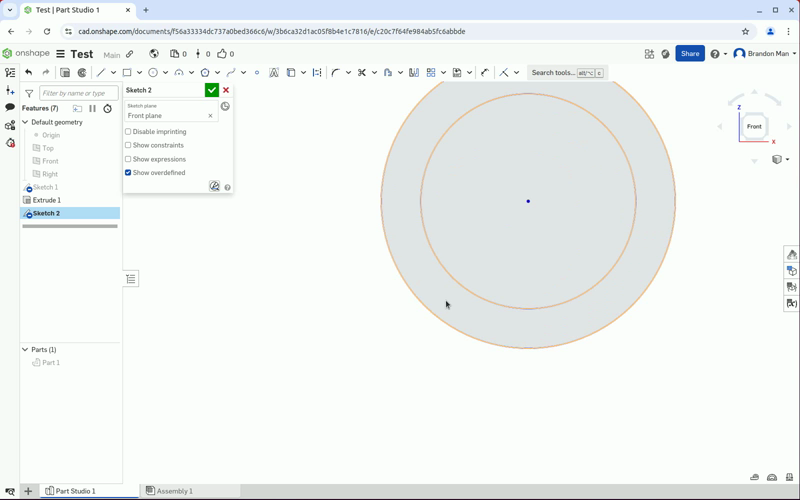
scroll(6)
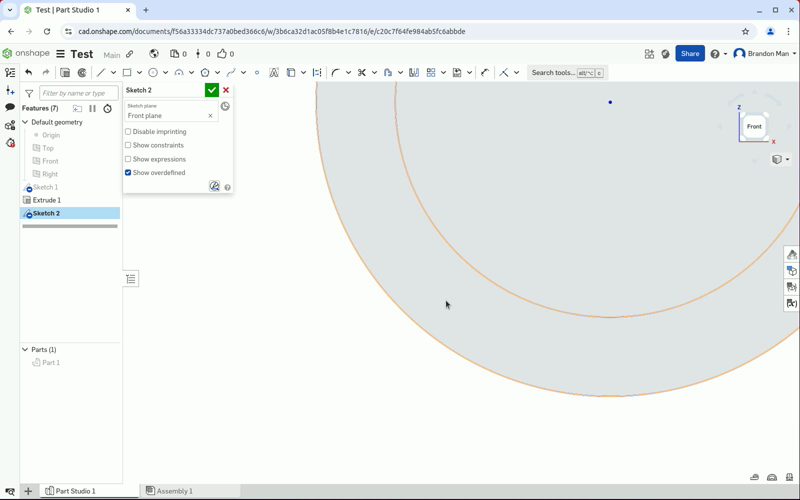
click(446, 300)
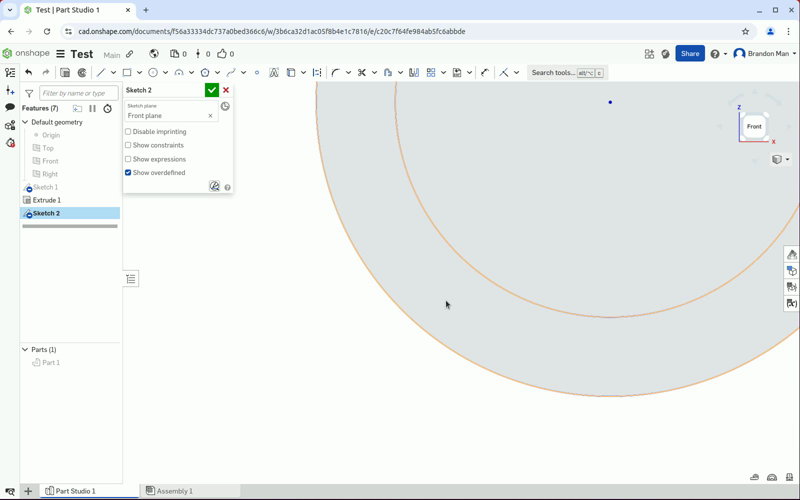
scroll(-6)
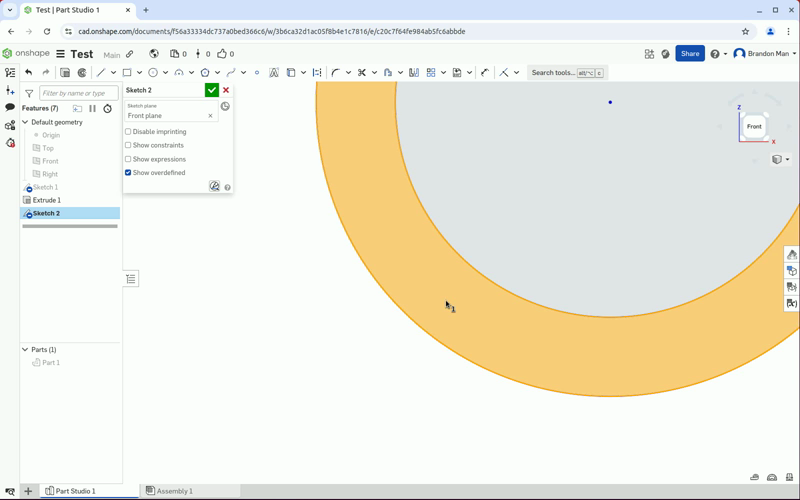
scroll(-6)
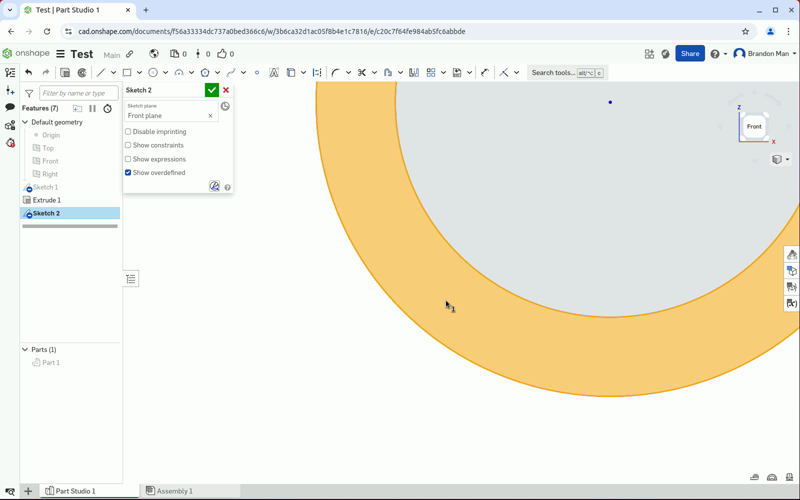
scroll(-6)
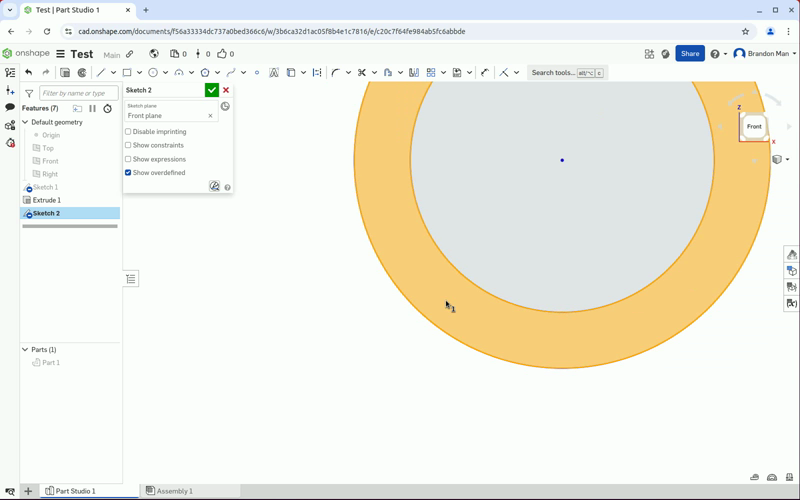
scroll(-6)
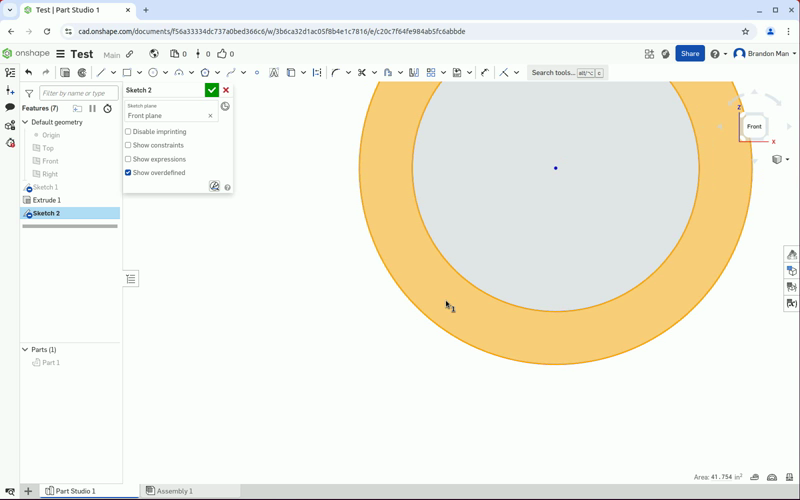
scroll(-6)
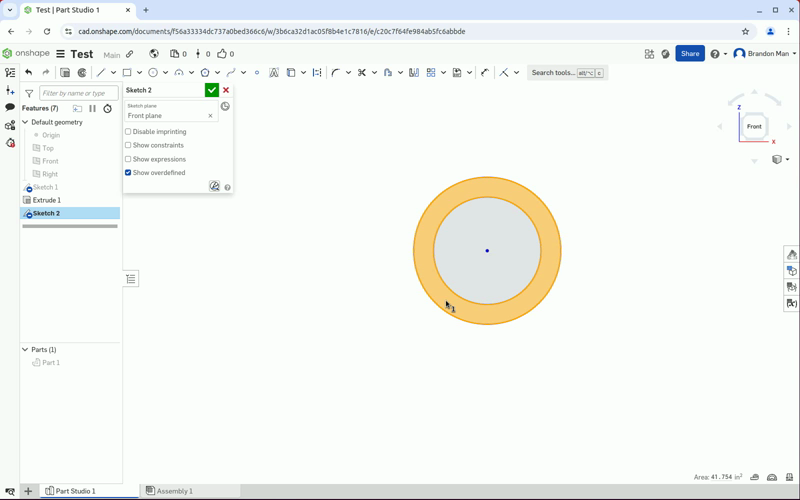
scroll(-6)
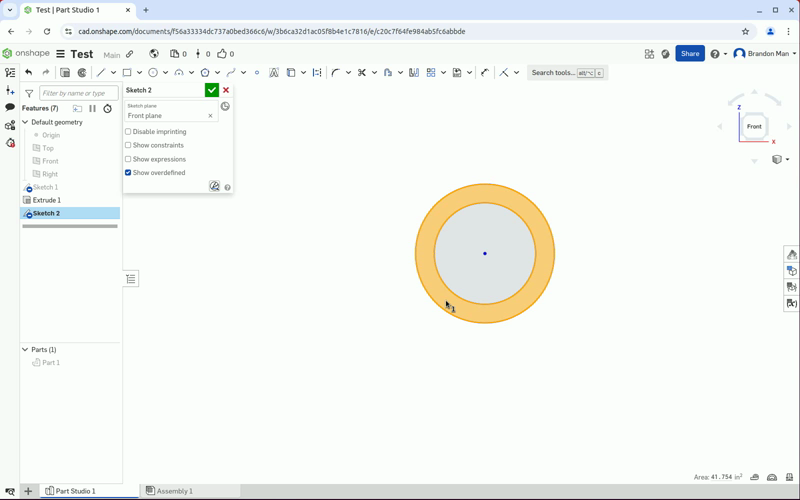
scroll(-6)
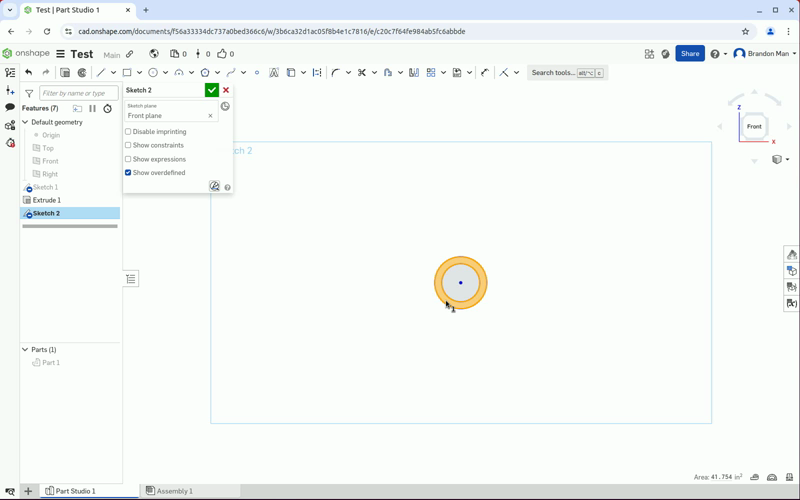
mouse_move(73, 352)
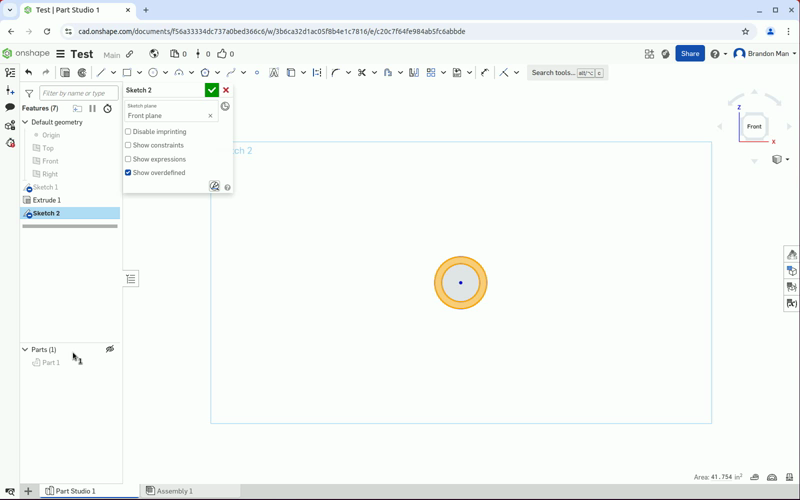
key(shift+y)
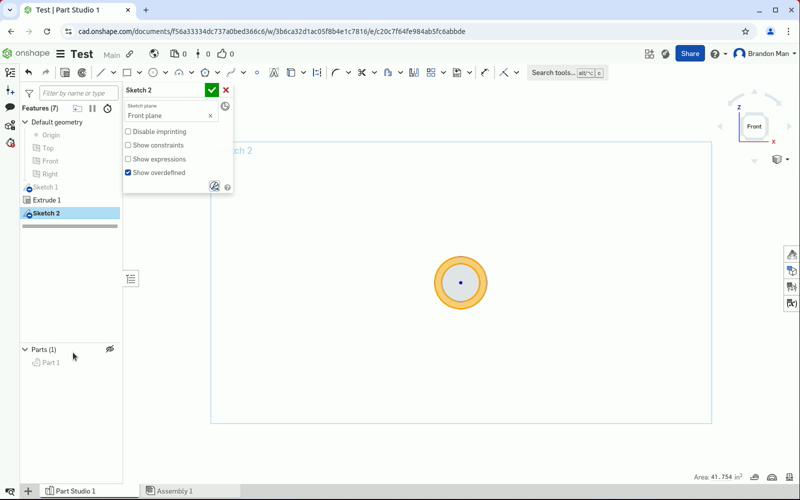
key(shift+e)
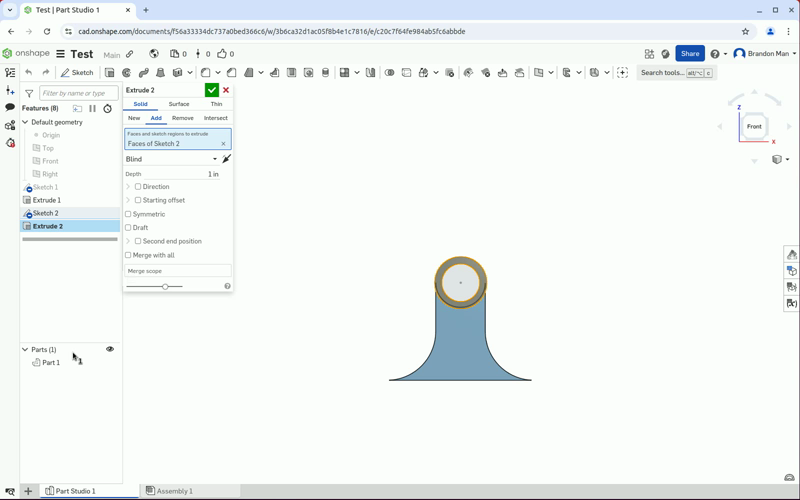
mouse_move(143, 106)
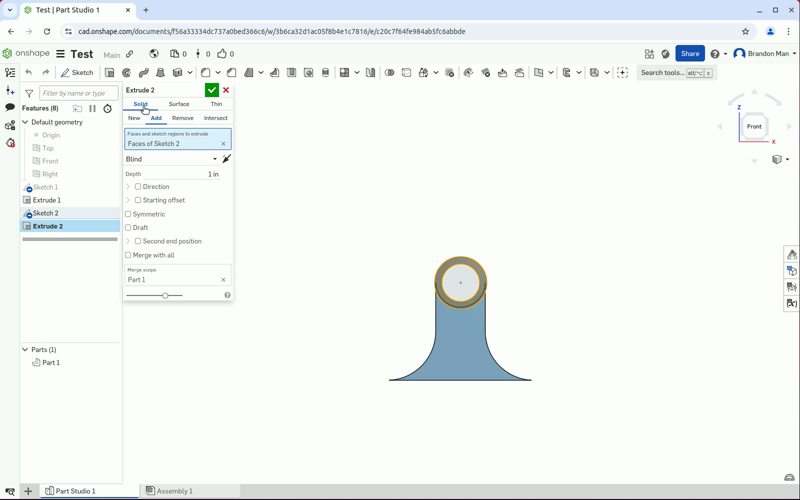
click(143, 106)
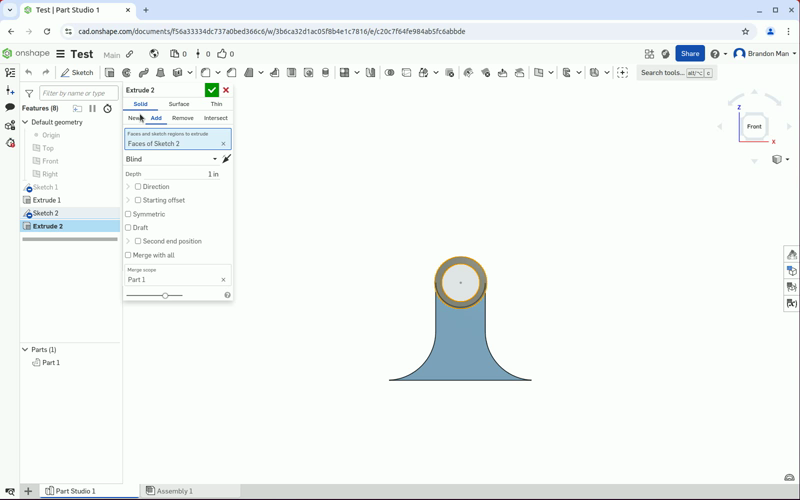
mouse_move(137, 120)
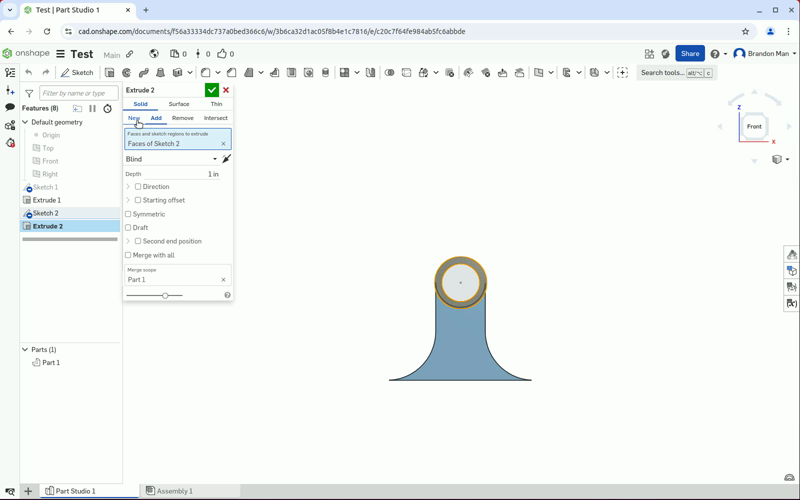
click(137, 120)
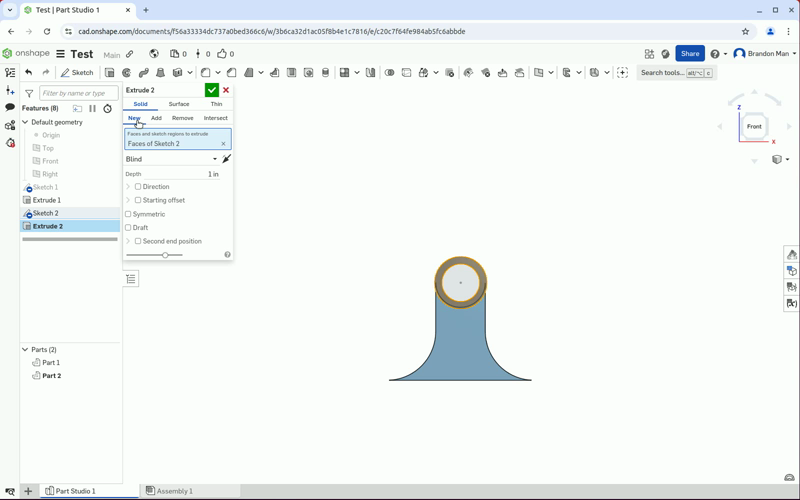
key(tab, 4)
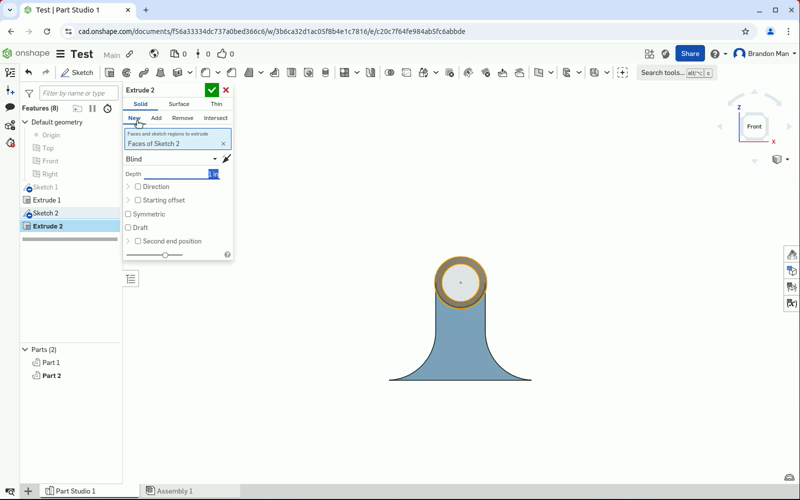
text(4.574)
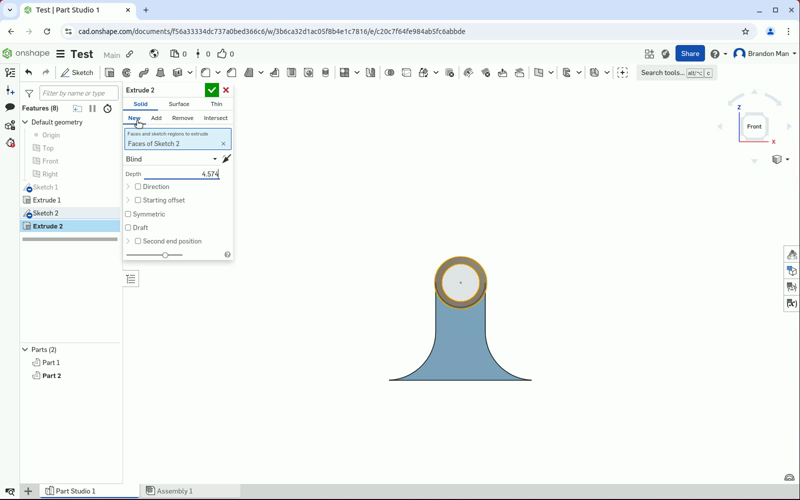
key(enter)
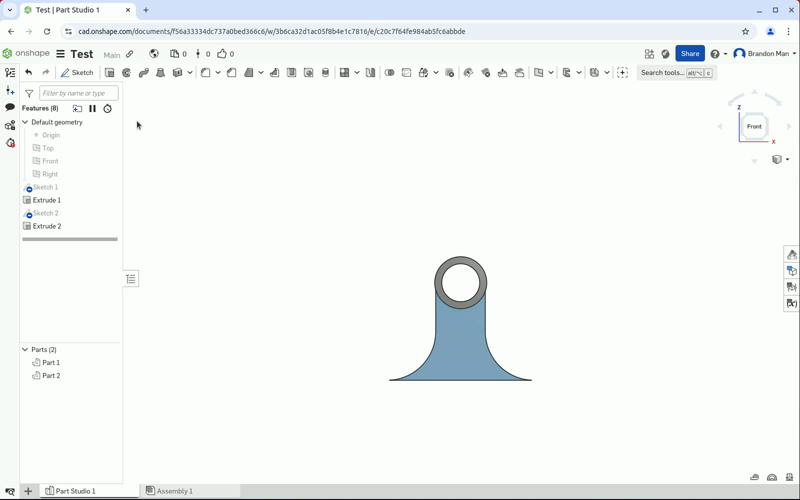
key(shift+h)
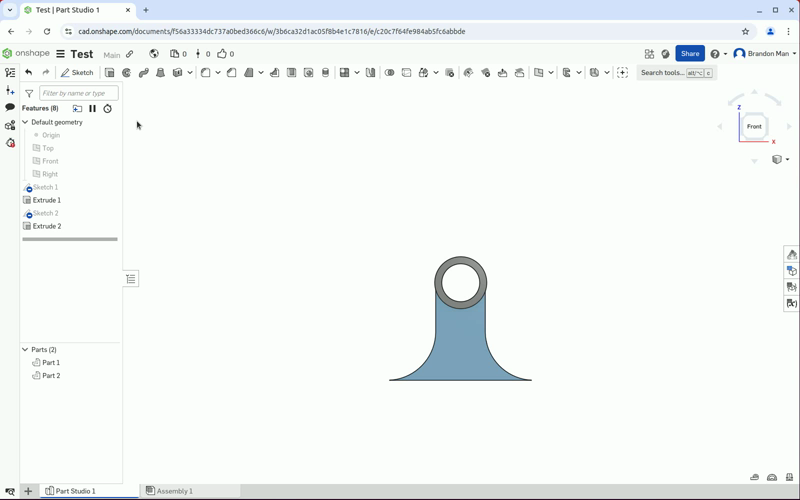
key(shift+h)
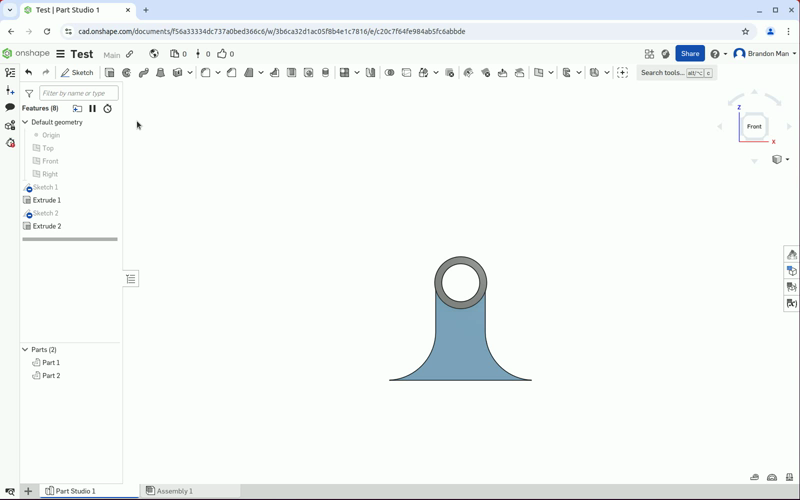
mouse_move(73, 189)
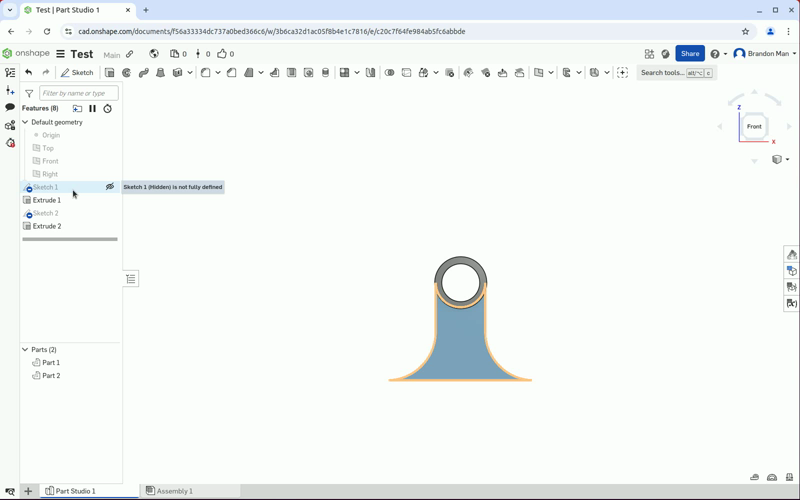
click(73, 189)
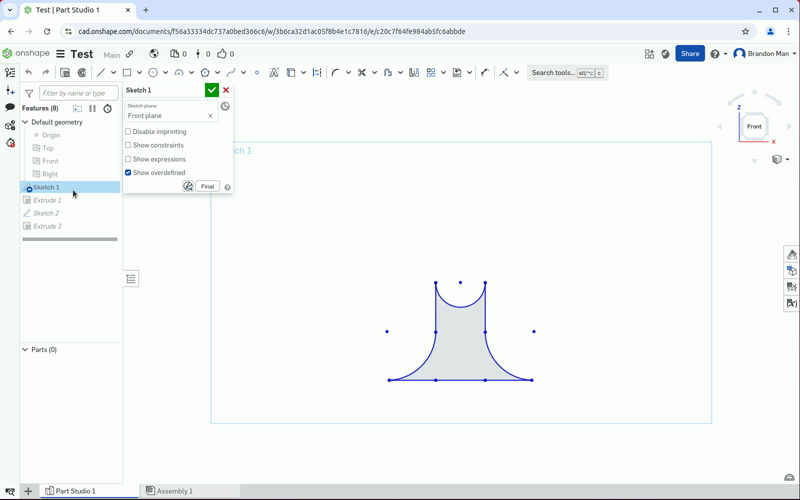
mouse_move(229, 92)
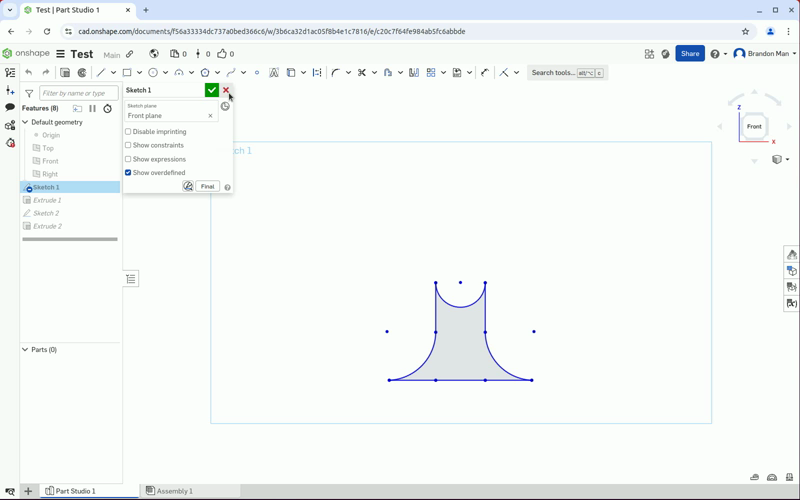
click(229, 92)
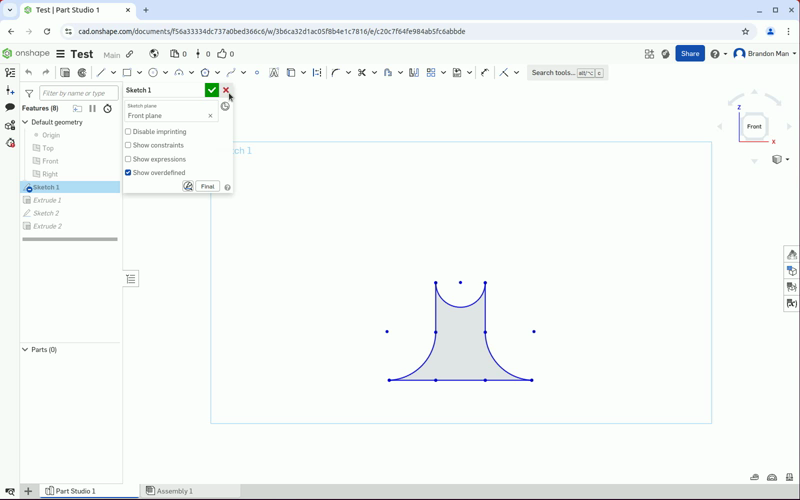
key(shift+s)
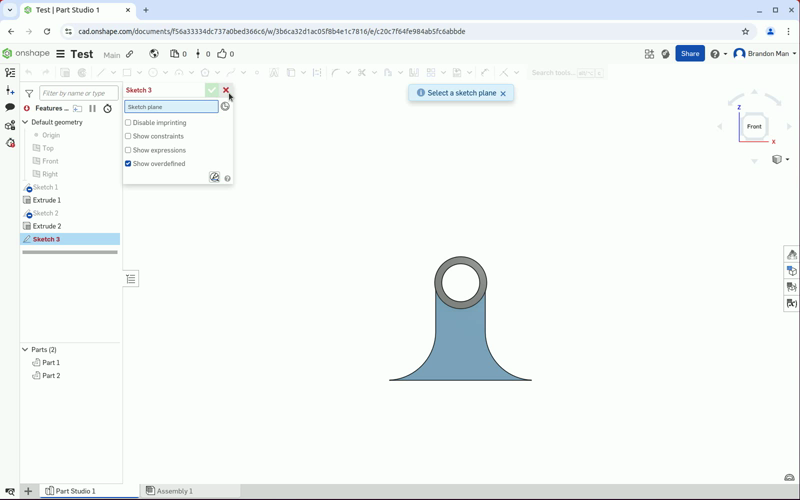
mouse_move(73, 163)
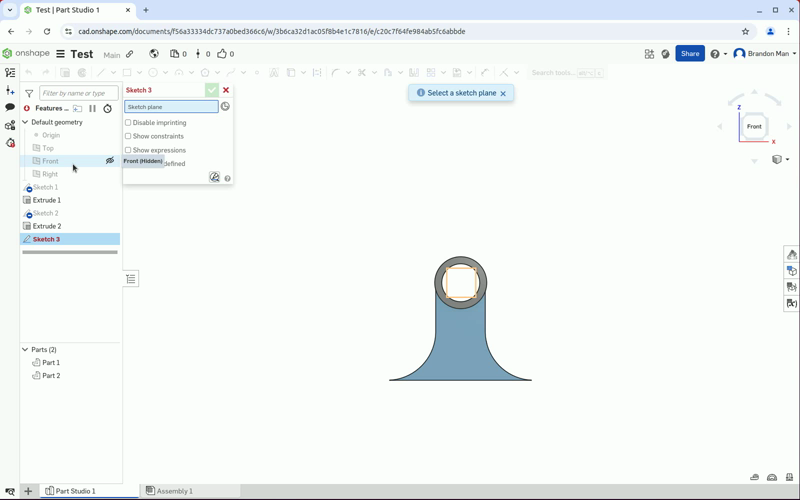
click(73, 163)
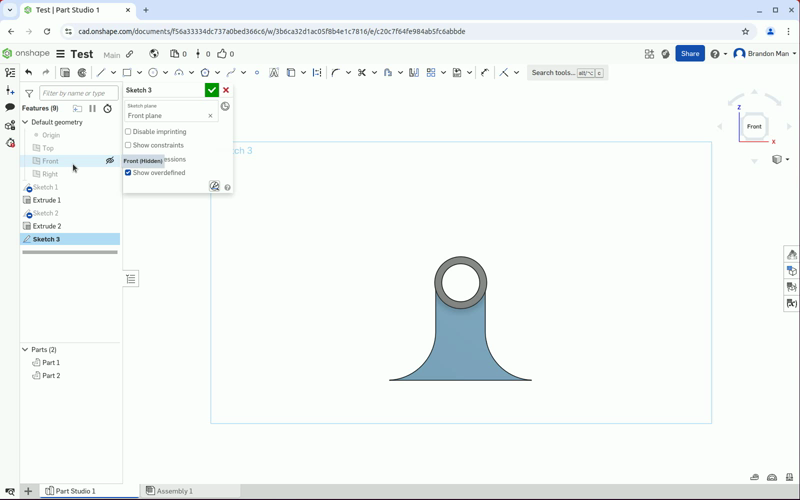
mouse_move(73, 352)
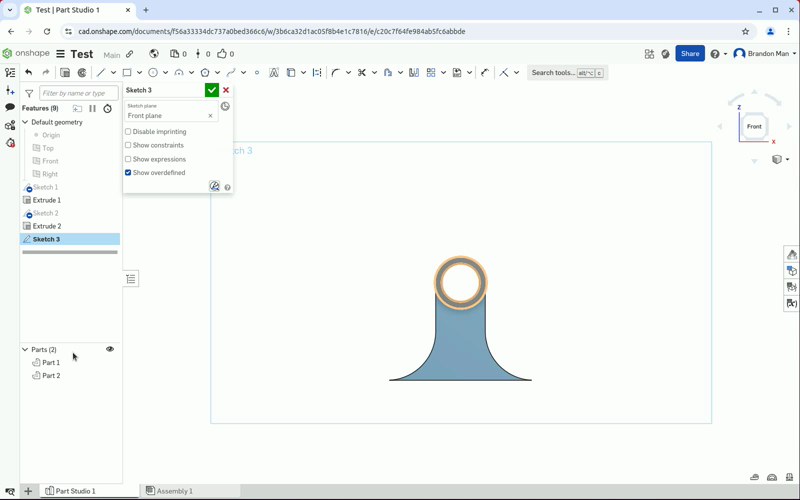
key(y)
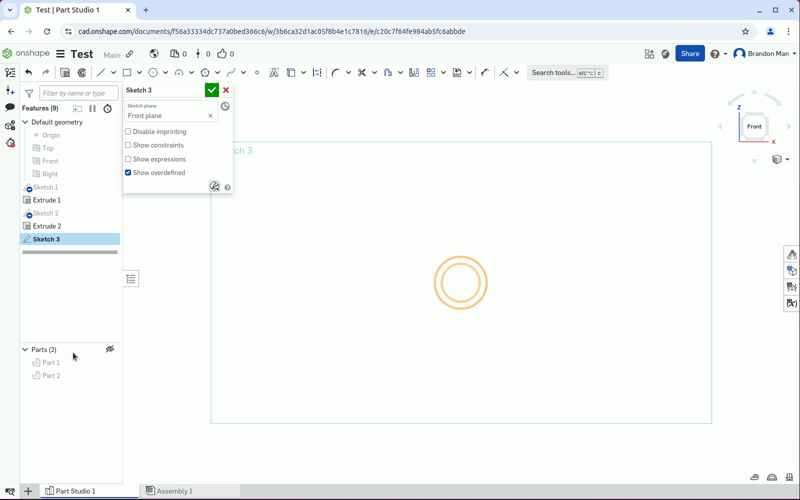
key(l)
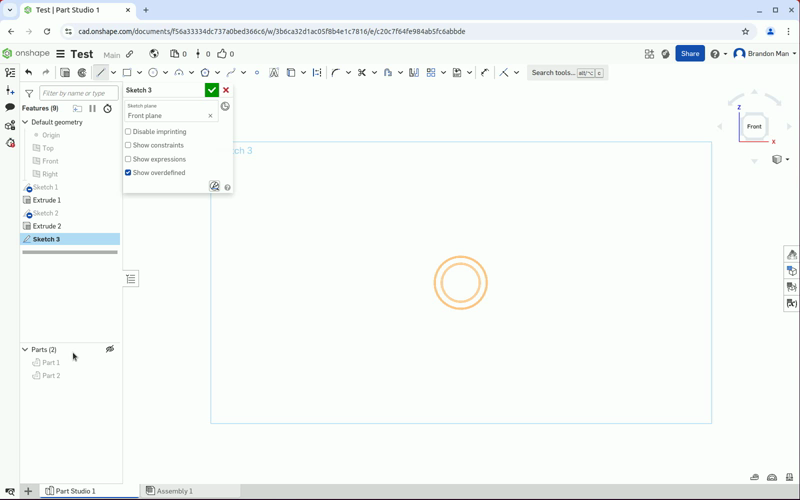
key_down(shift)
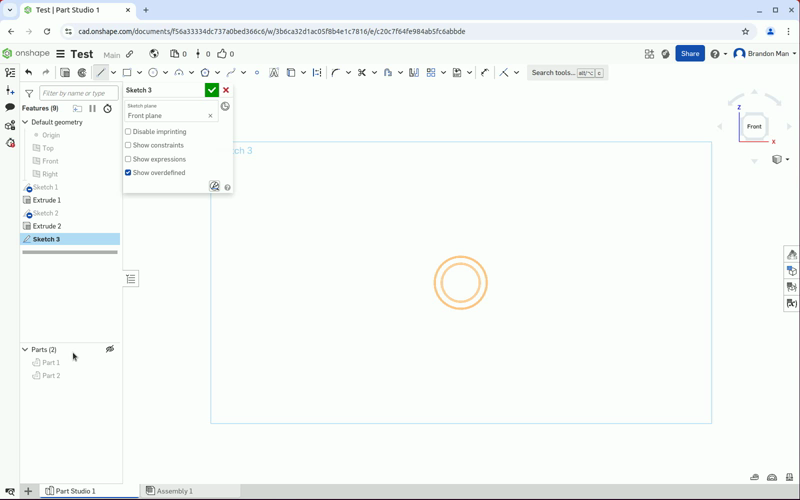
mouse_move(389, 395)
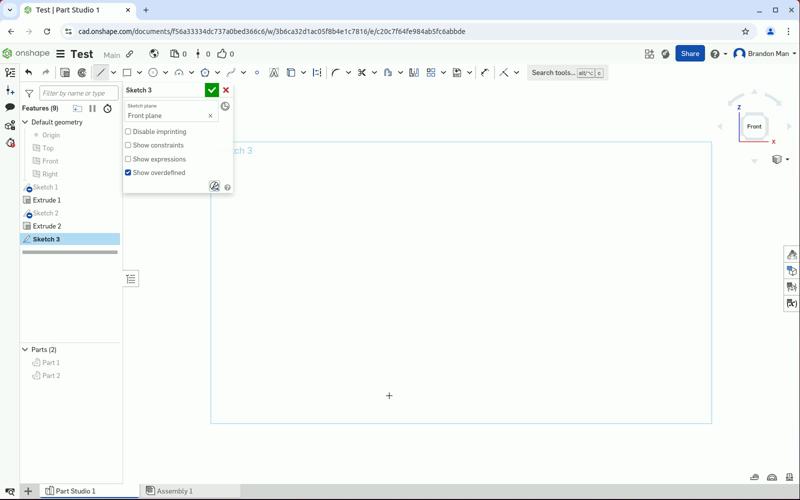
click(389, 395)
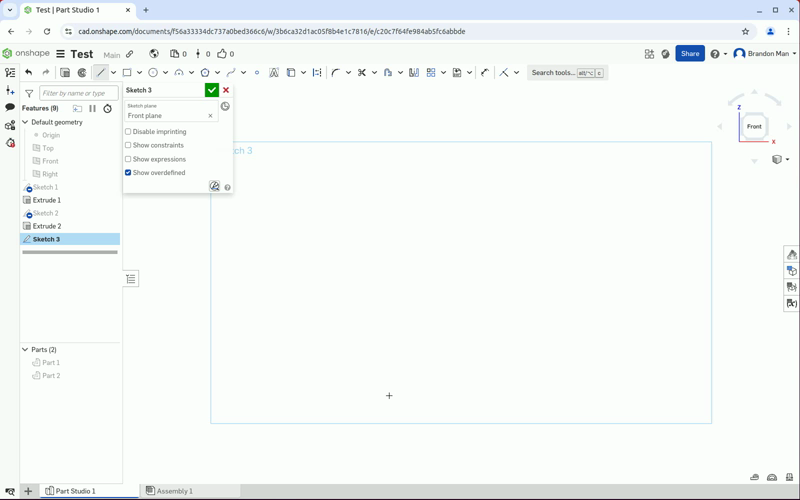
key_up(shift)
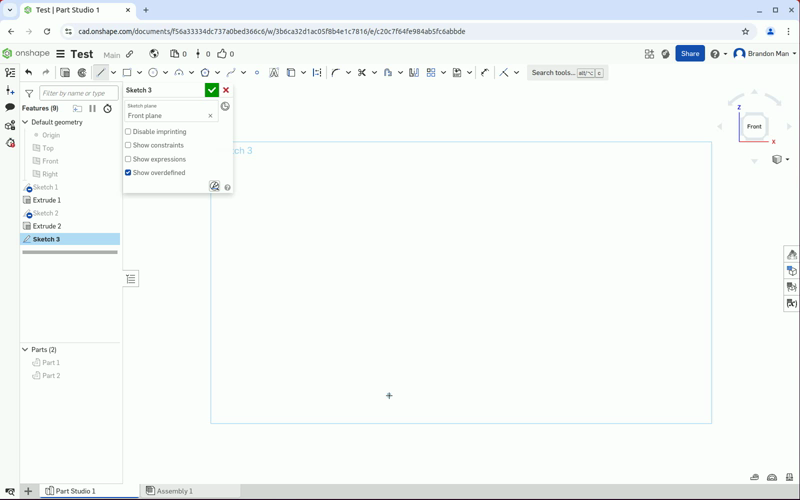
key_down(shift)
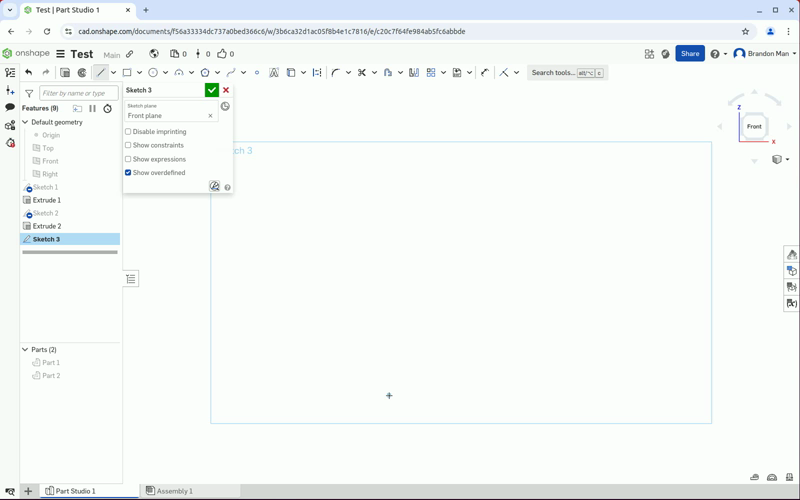
mouse_move(531, 395)
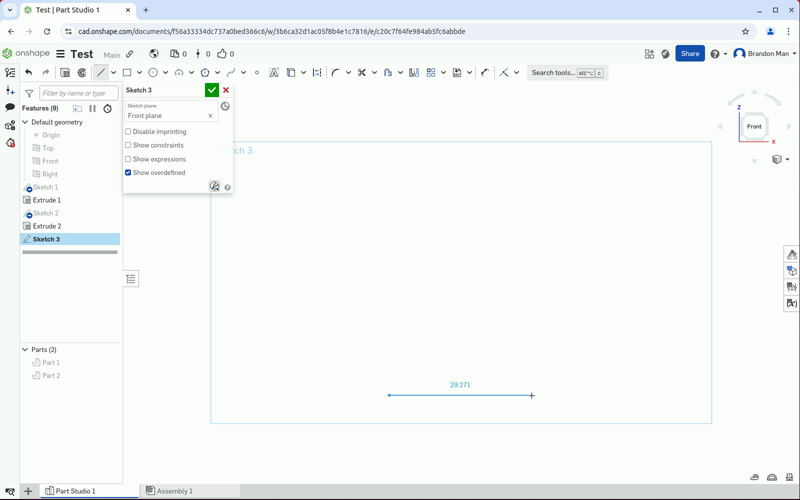
click(531, 395)
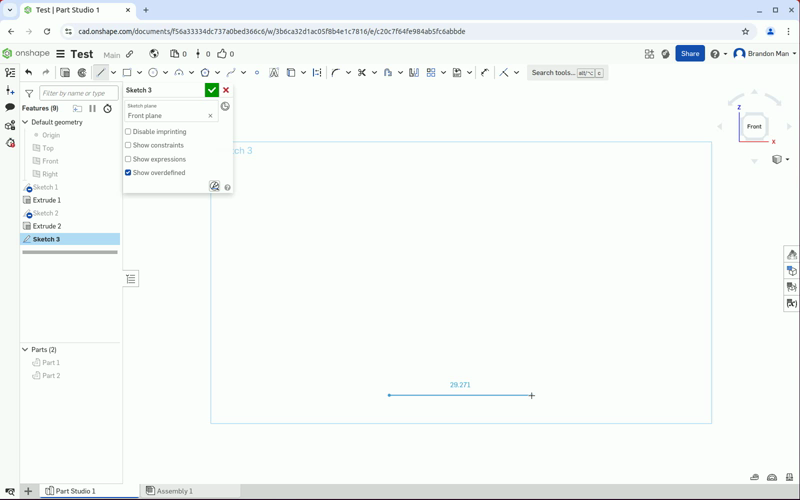
key_up(shift)
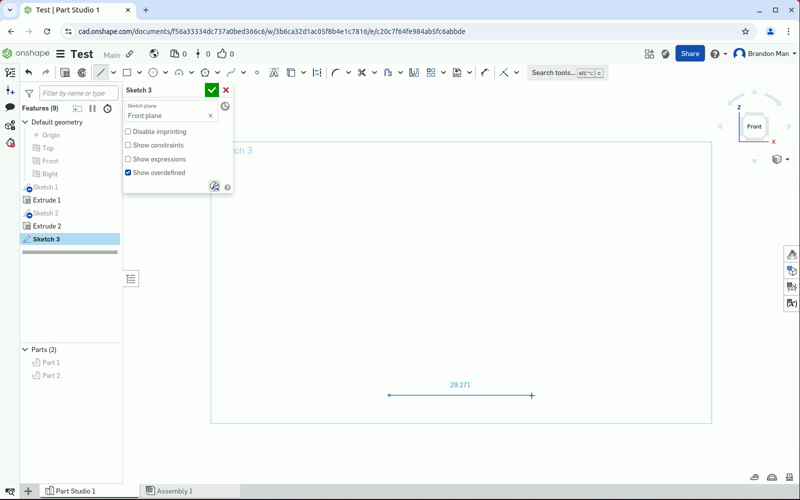
key_down(shift)
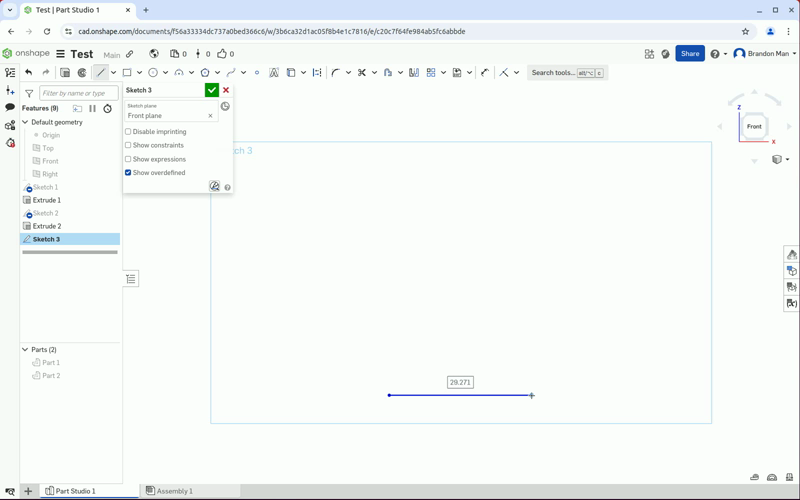
mouse_move(561, 395)
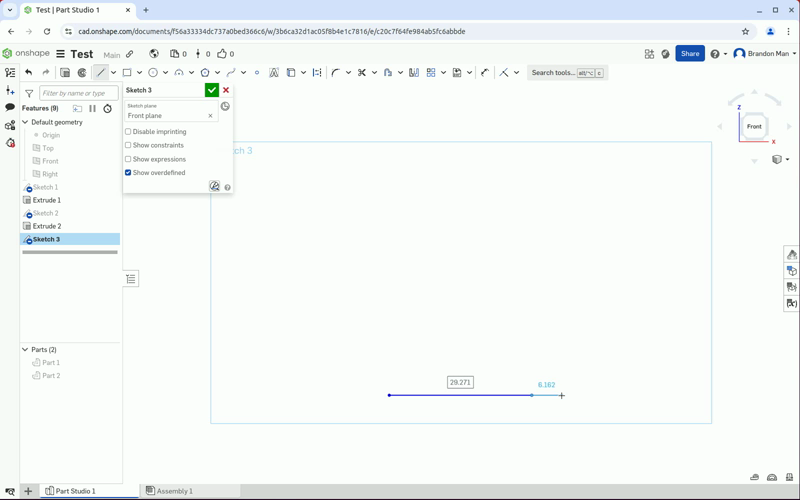
mouse_move(531, 380)
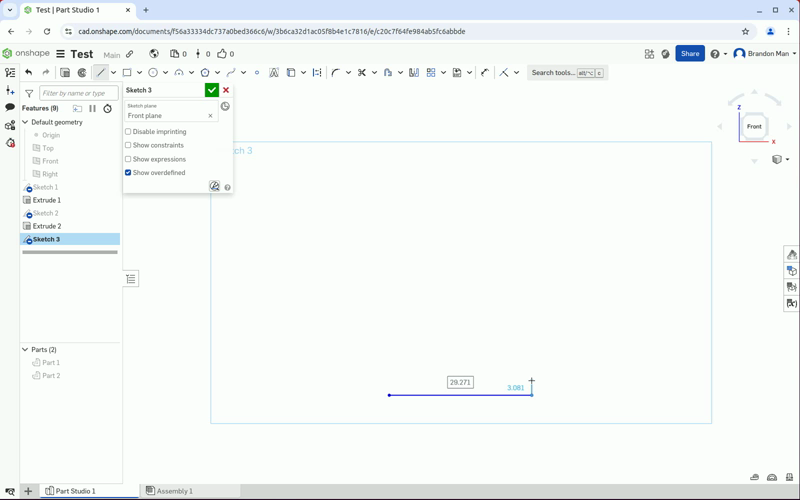
click(531, 380)
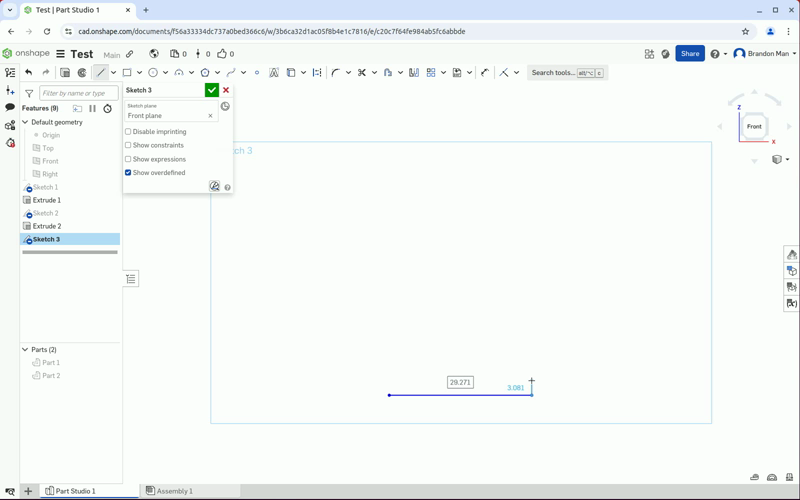
key_up(shift)
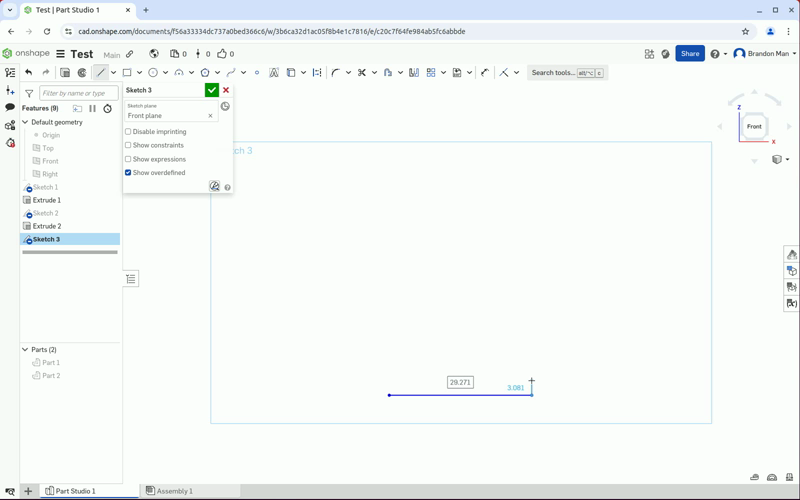
key_down(shift)
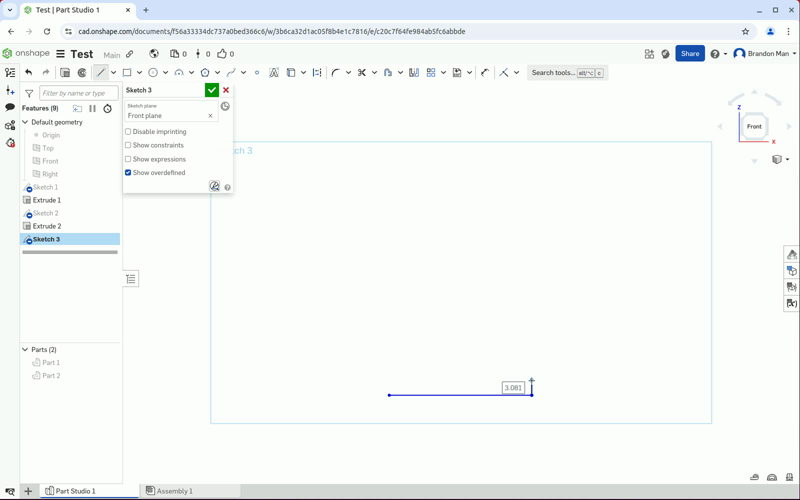
mouse_move(561, 380)
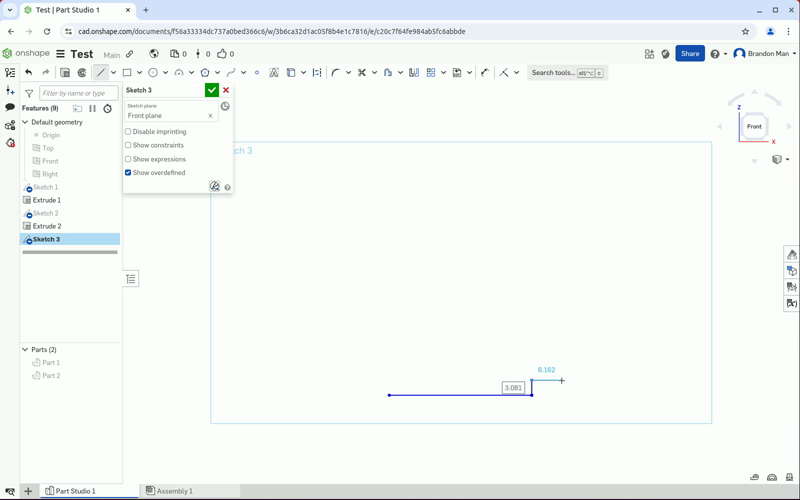
mouse_move(485, 380)
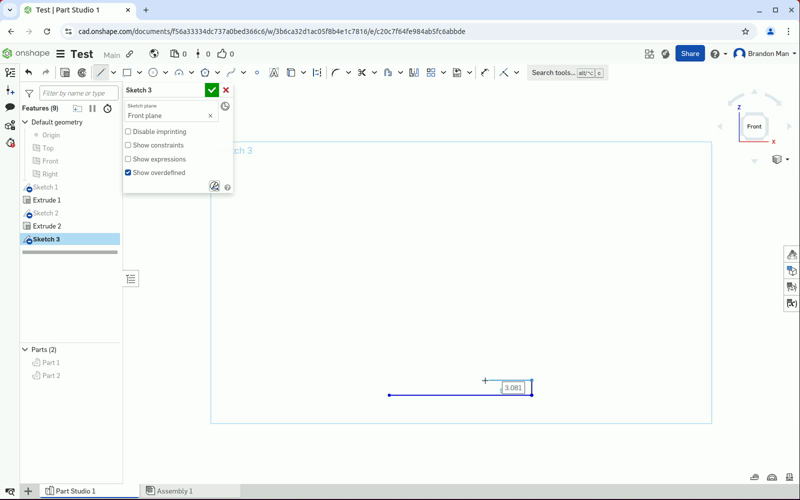
click(485, 380)
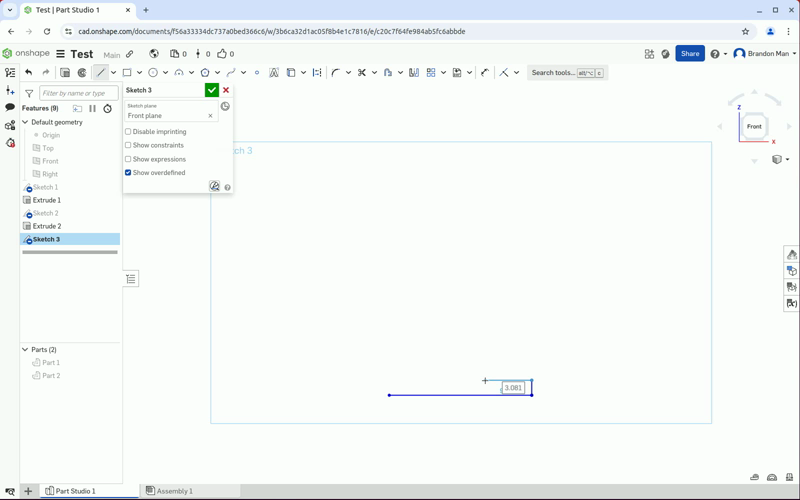
key_up(shift)
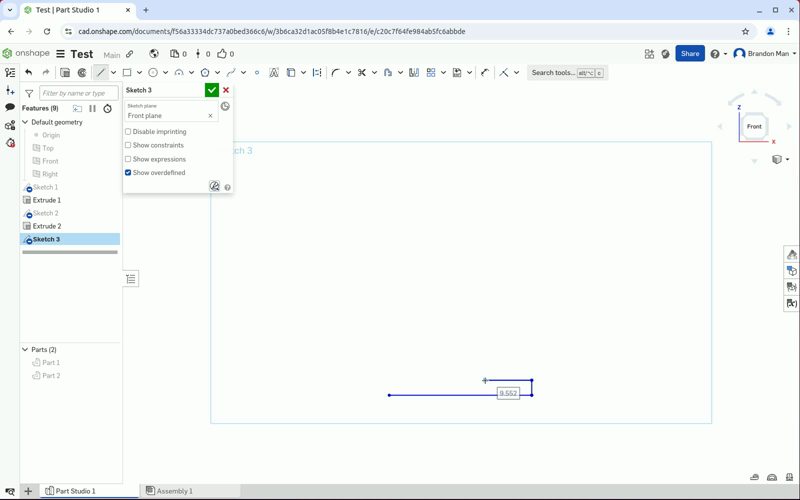
key_down(shift)
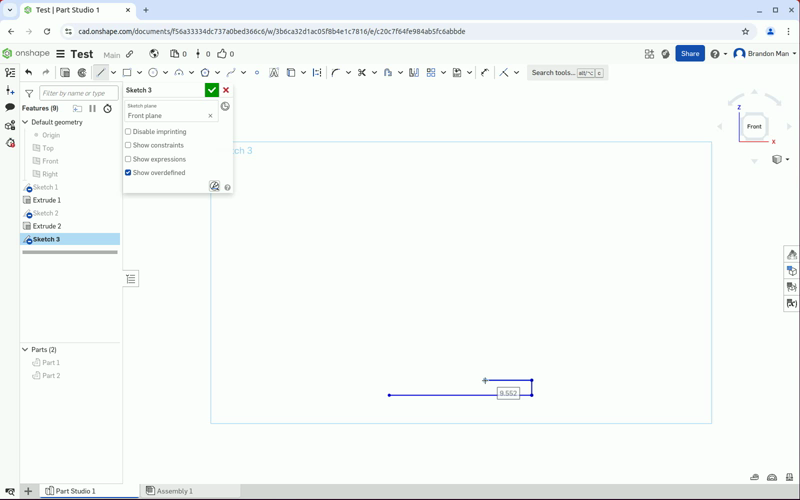
mouse_move(515, 380)
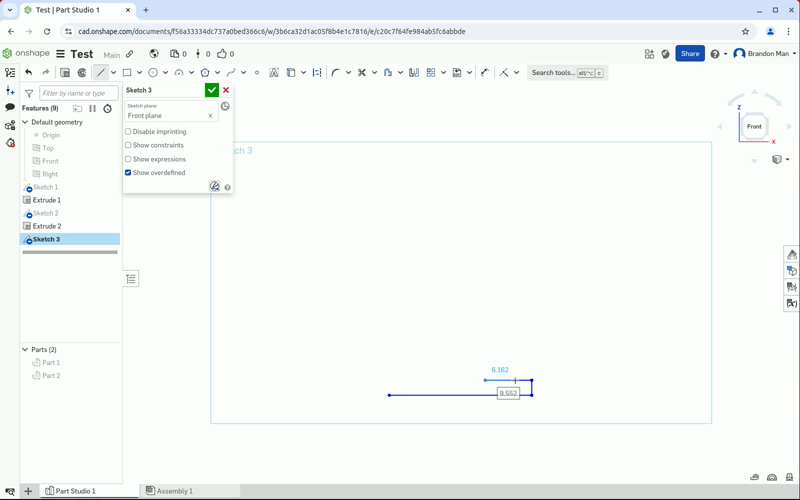
mouse_move(435, 380)
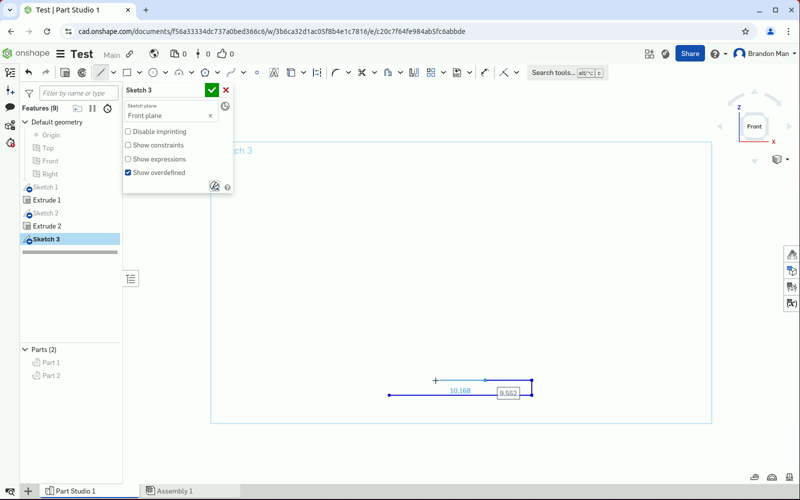
click(435, 380)
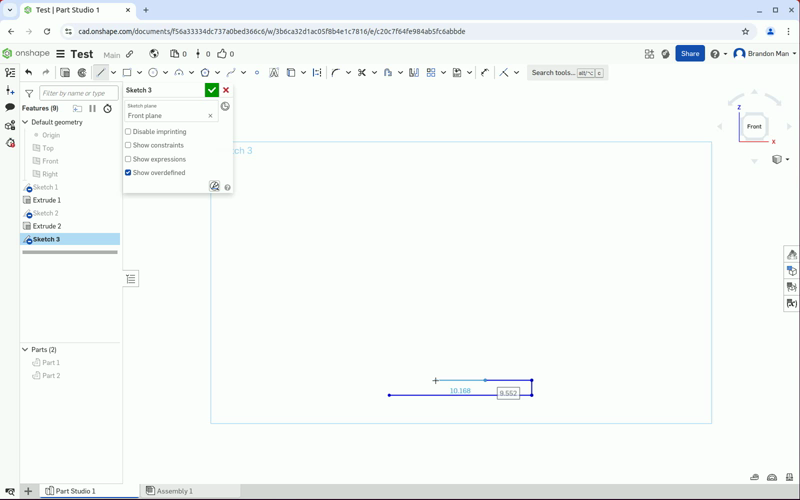
key_up(shift)
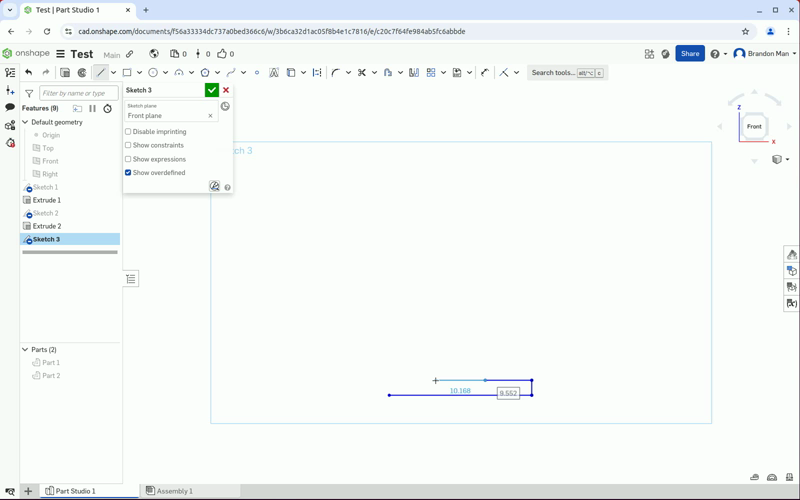
key_down(shift)
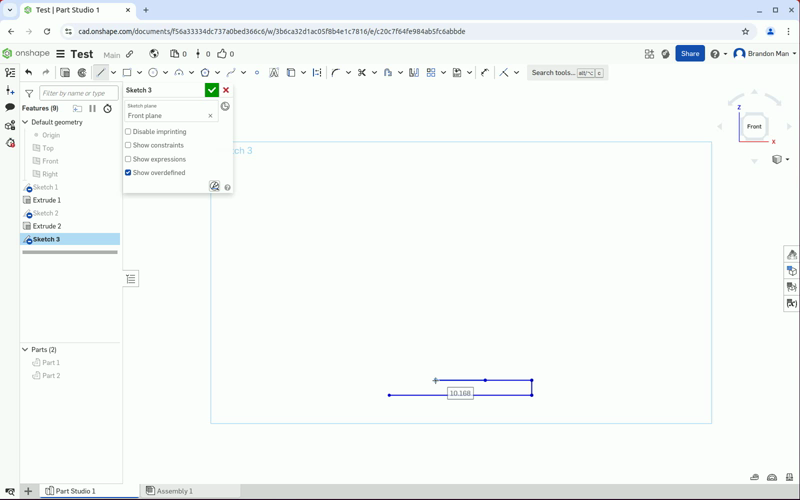
mouse_move(465, 380)
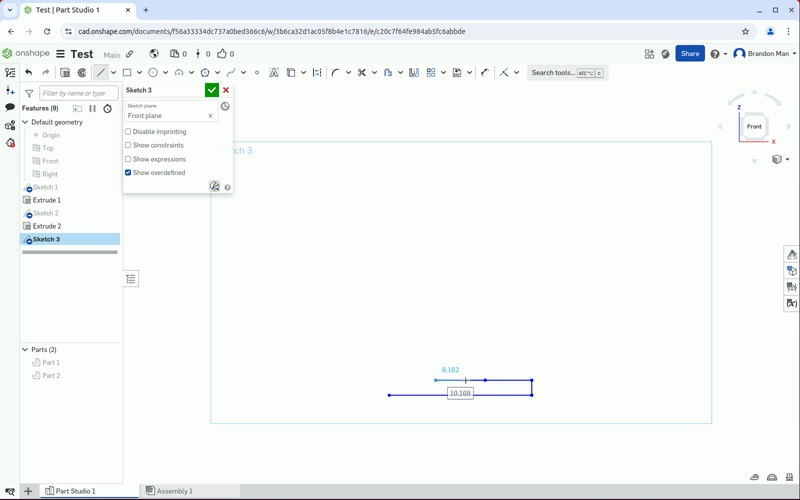
mouse_move(389, 380)
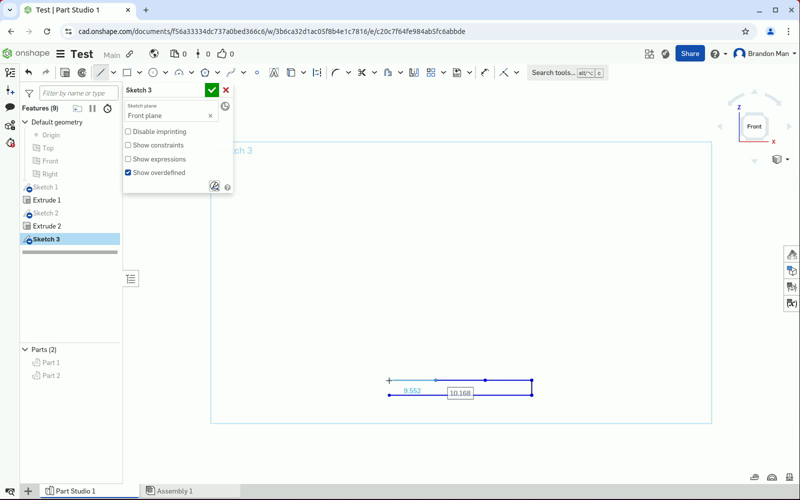
click(389, 380)
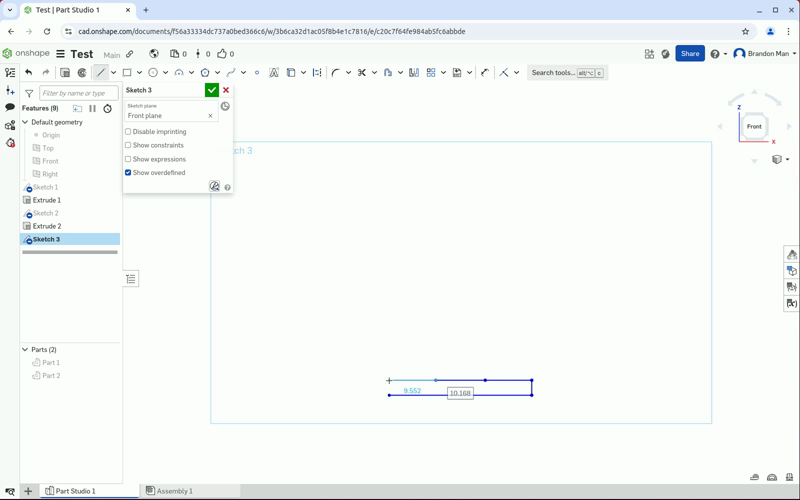
key_up(shift)
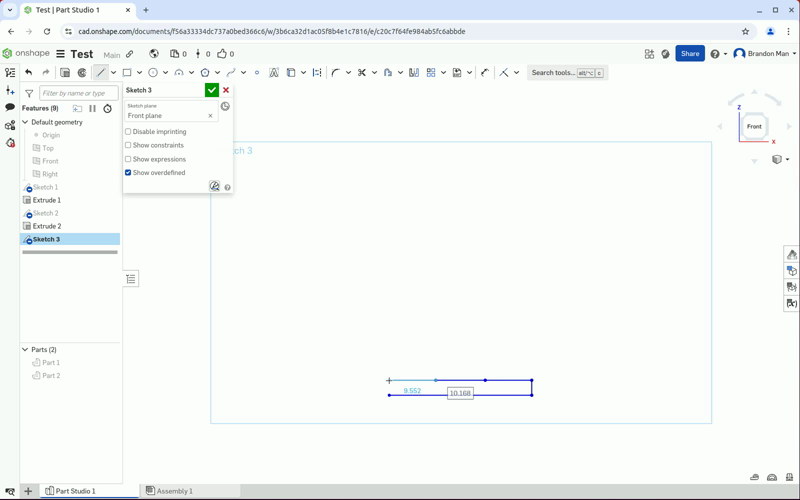
mouse_move(419, 380)
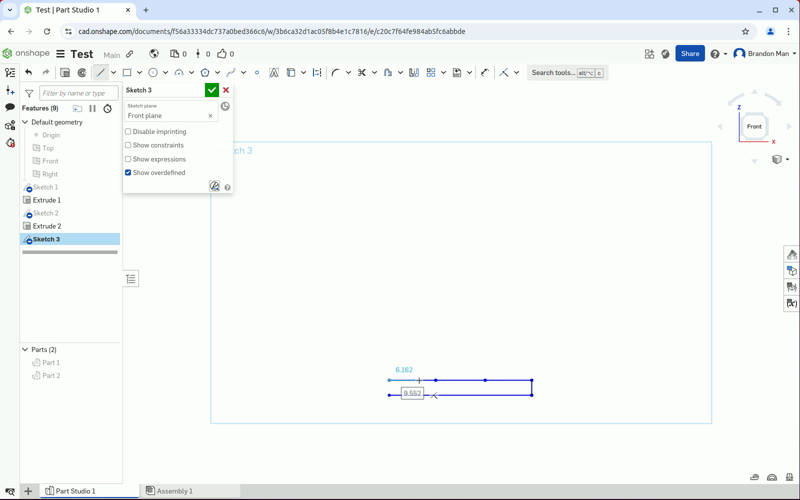
key_down(shift)
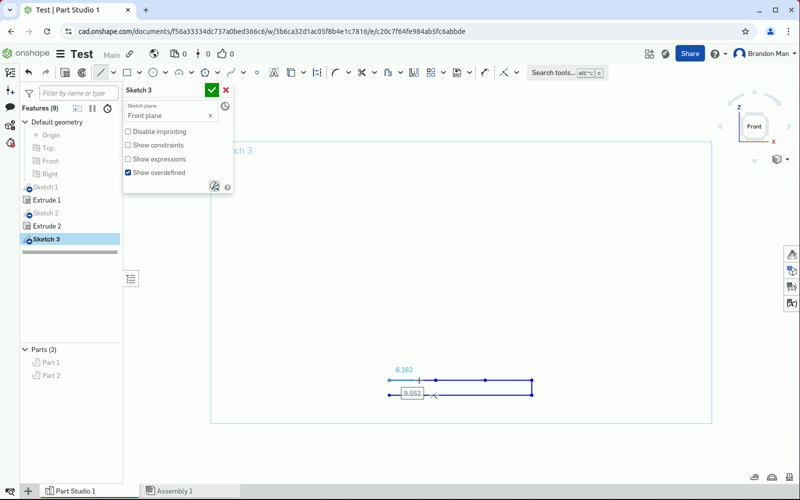
mouse_move(389, 395)
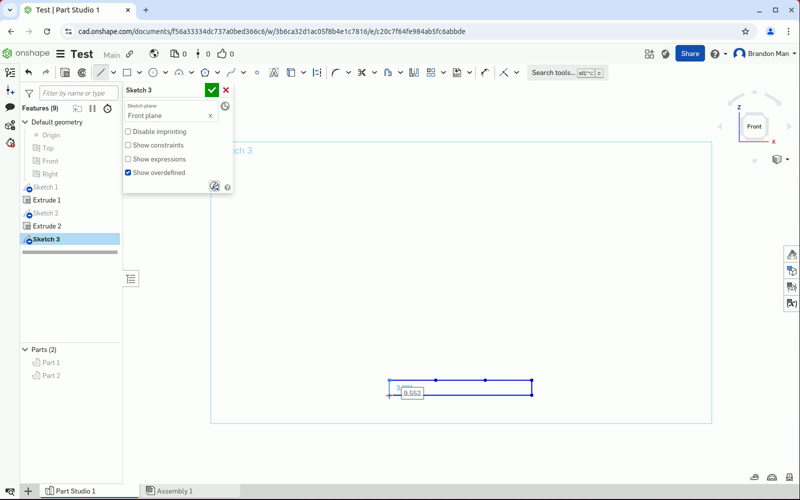
key_up(shift)
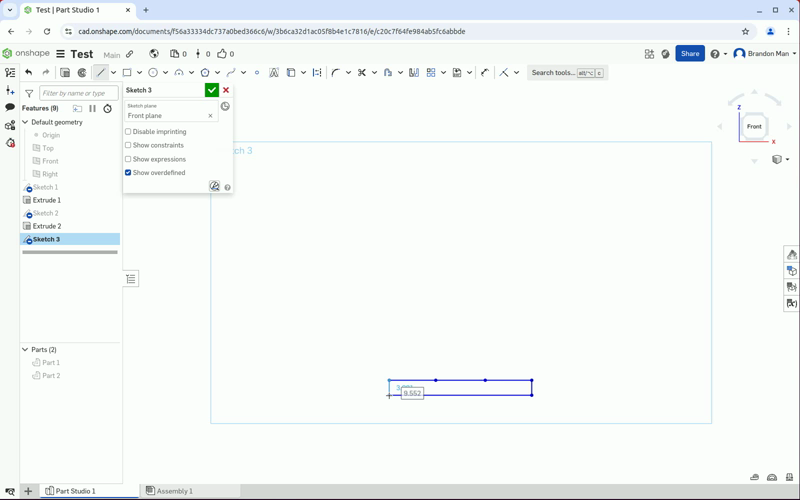
click(389, 395)
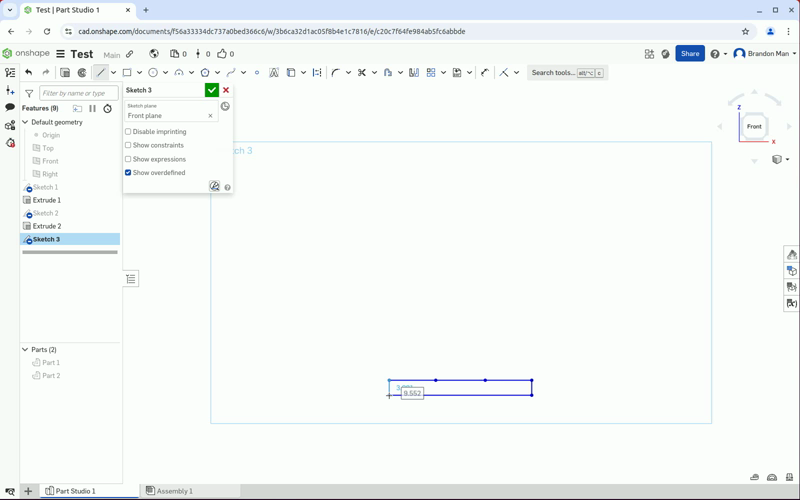
key(esc)
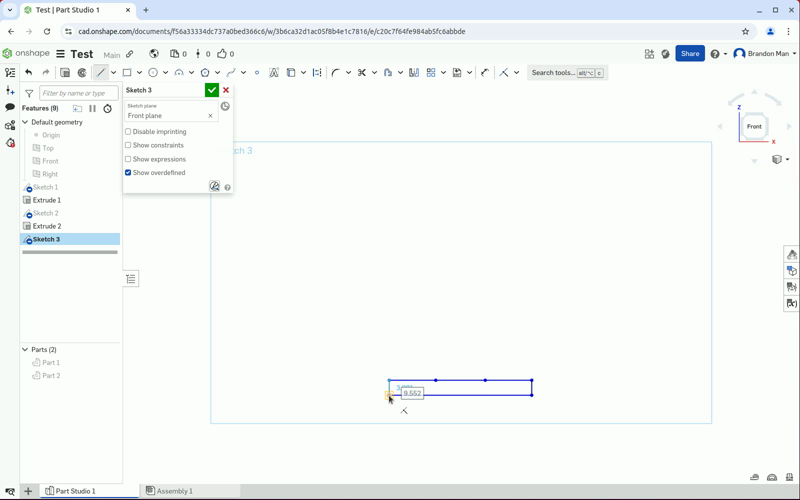
mouse_move(439, 384)
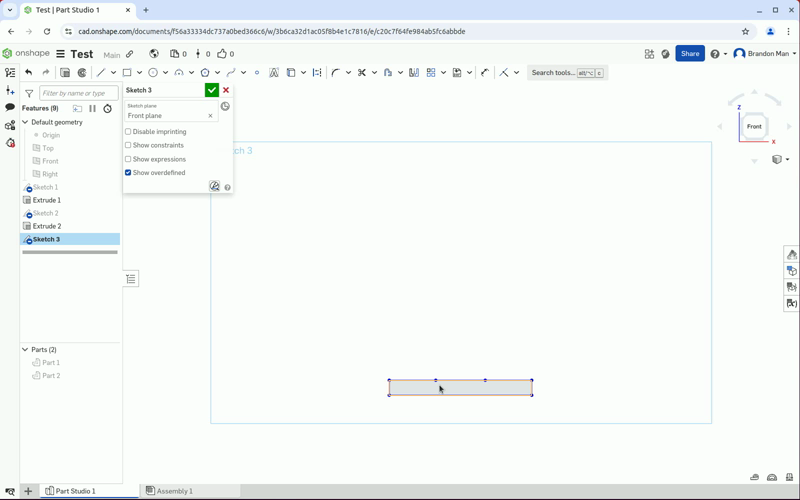
click(439, 384)
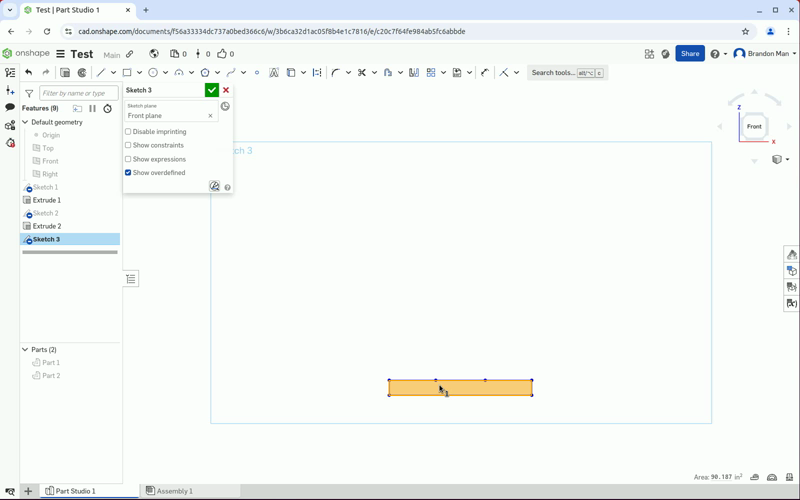
mouse_move(73, 352)
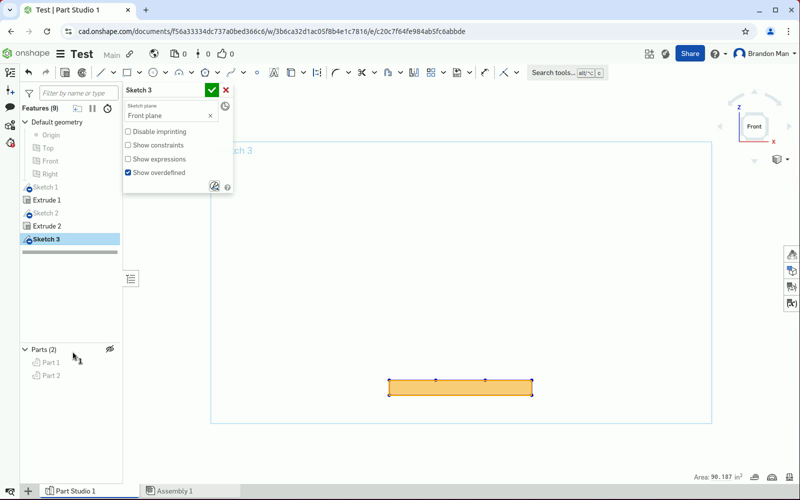
key(shift+y)
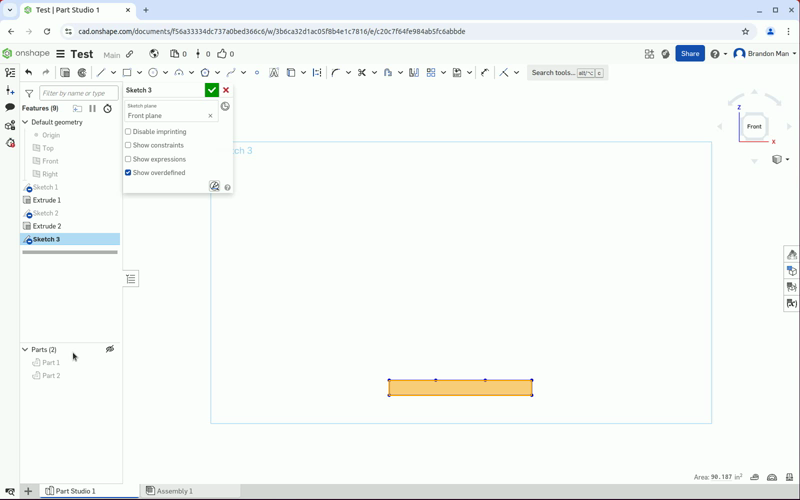
key(shift+e)
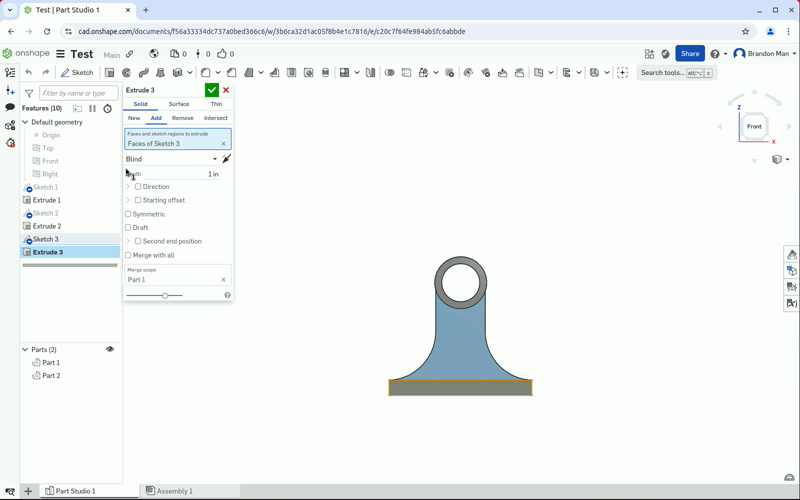
mouse_move(143, 106)
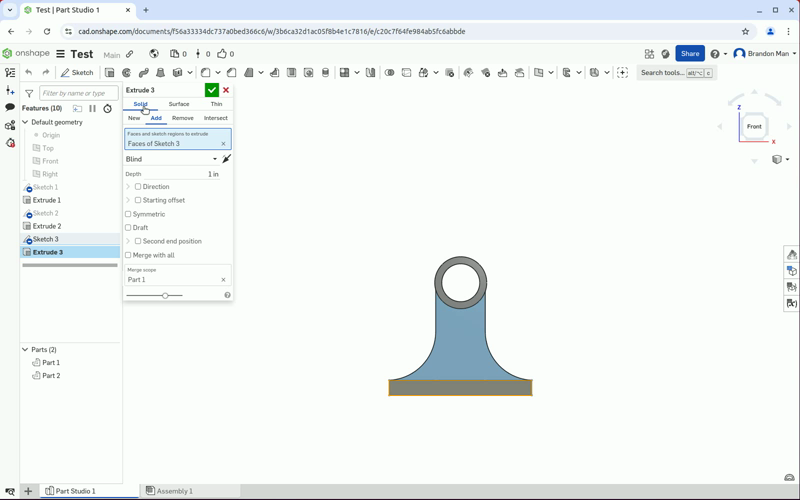
click(143, 106)
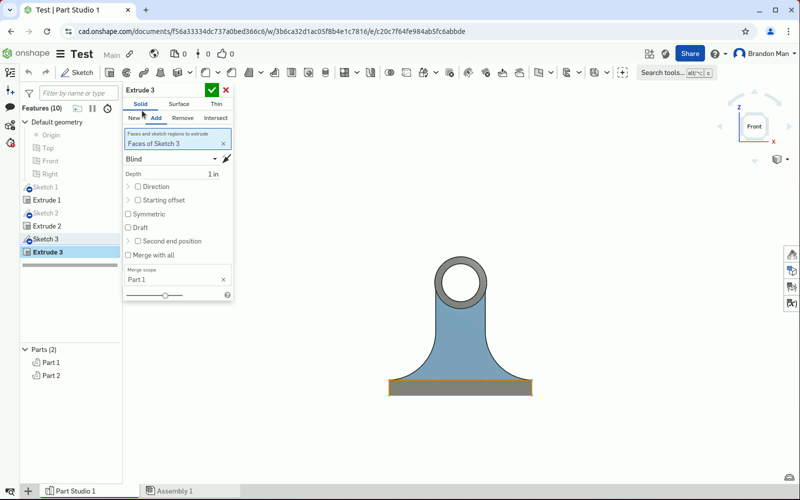
mouse_move(137, 120)
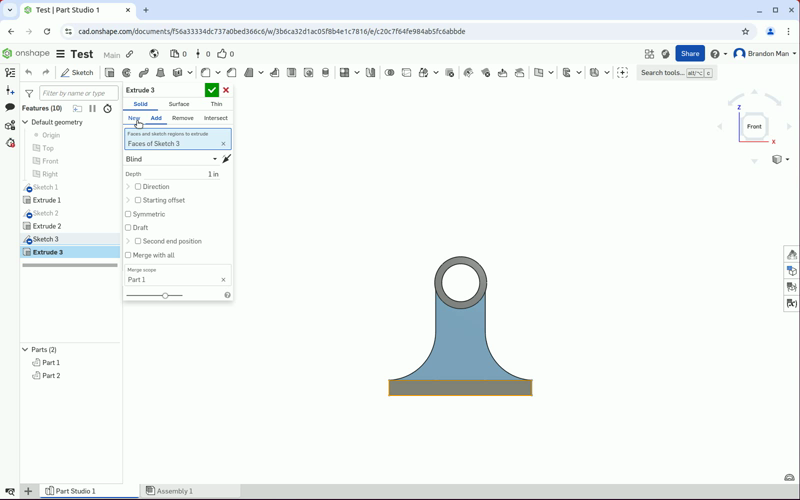
click(137, 120)
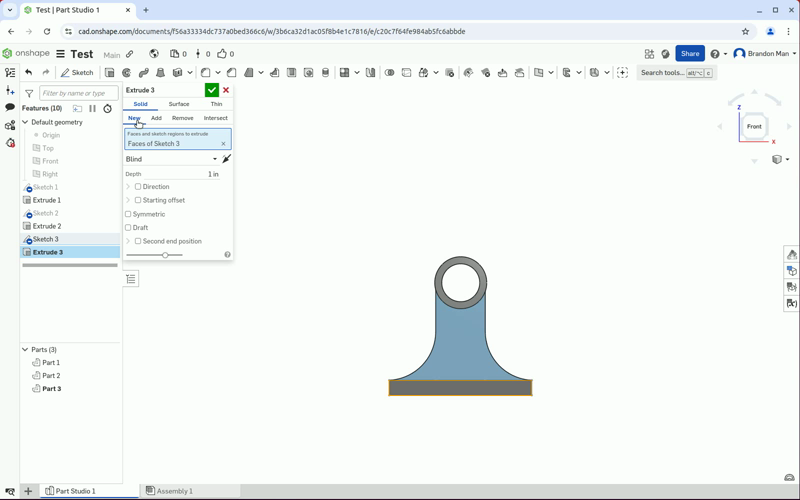
key(tab, 4)
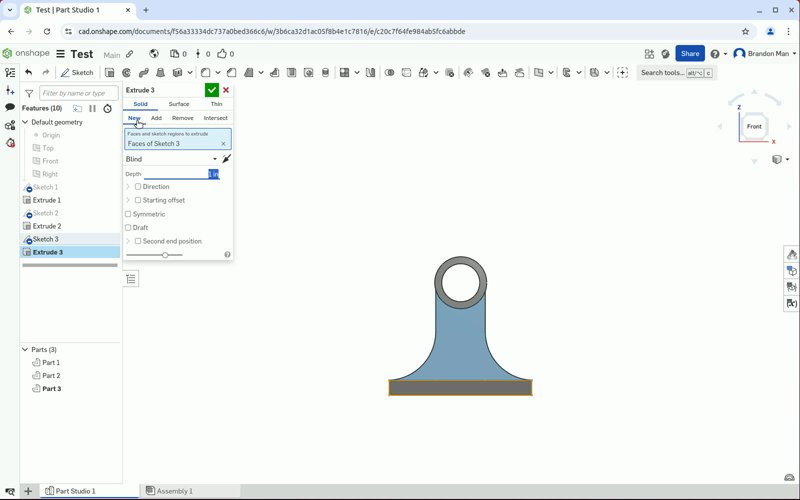
text(7.462)
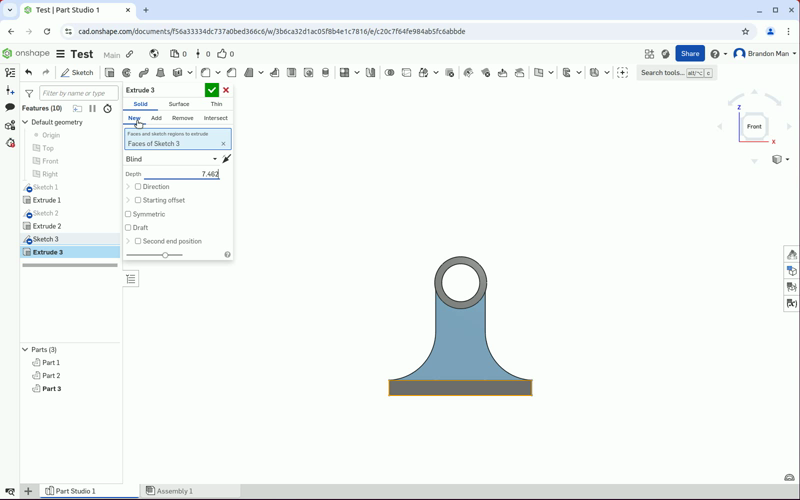
key(enter)
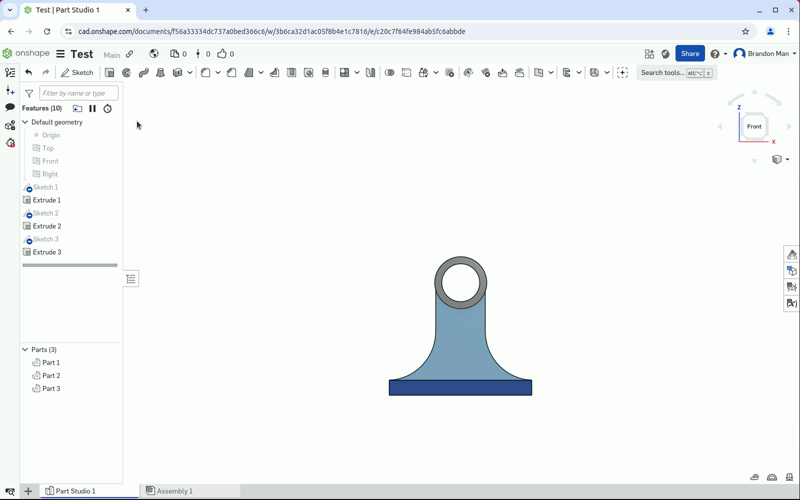
key(shift+h)
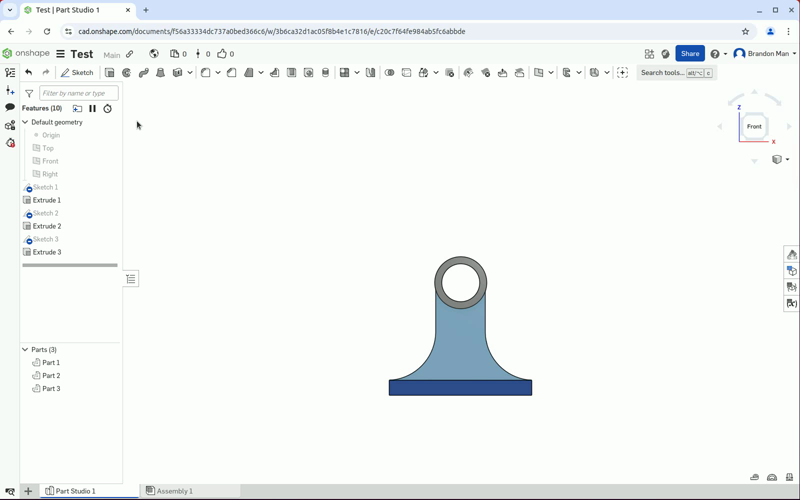
key(shift+h)
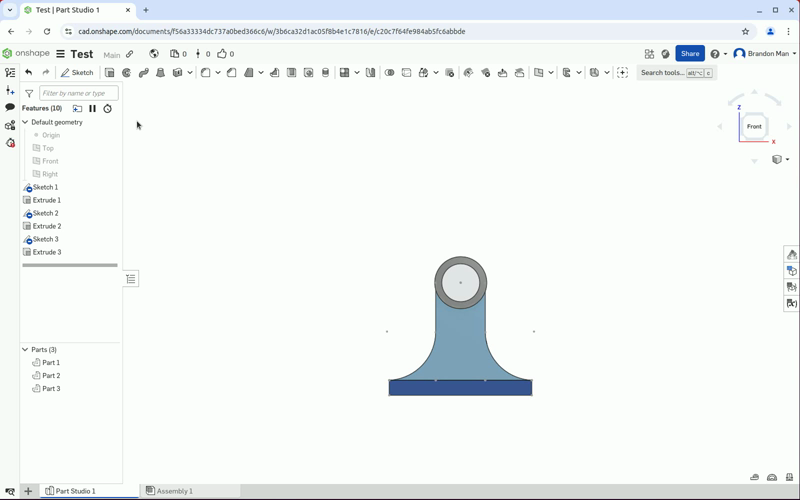
key(shift+7)
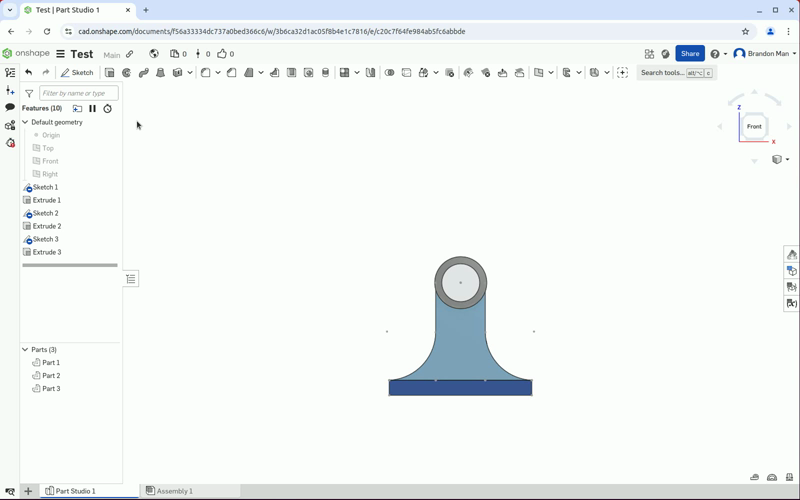
key(left, 2)
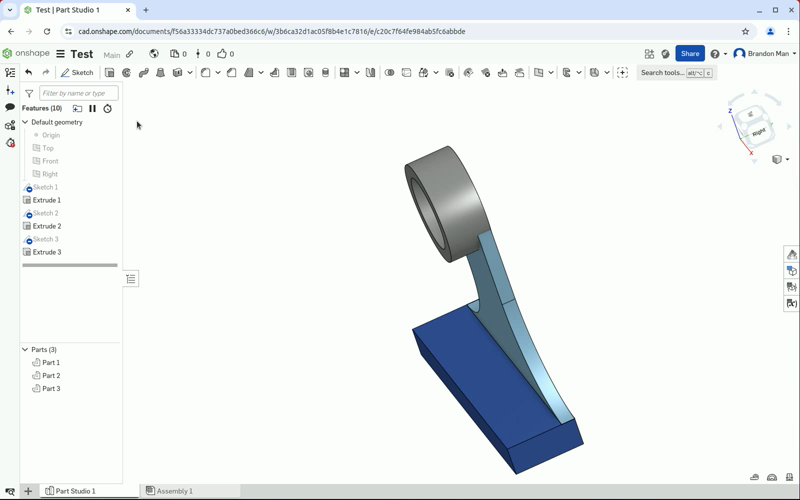
key(down, 2)
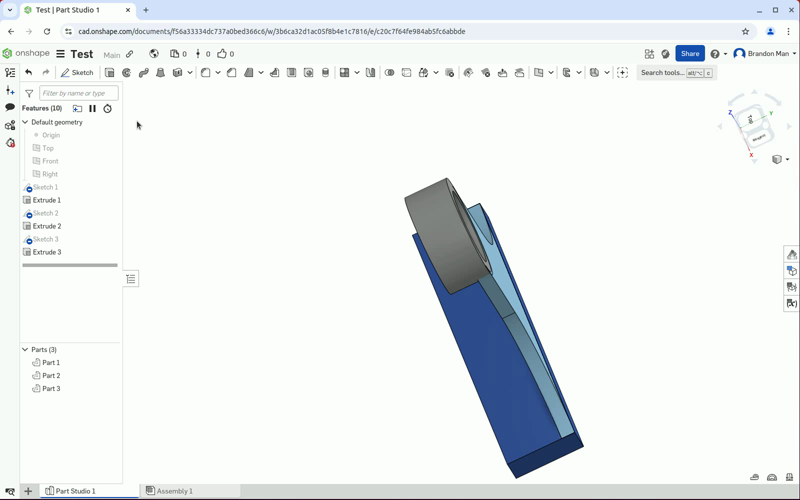
key(up, 2)
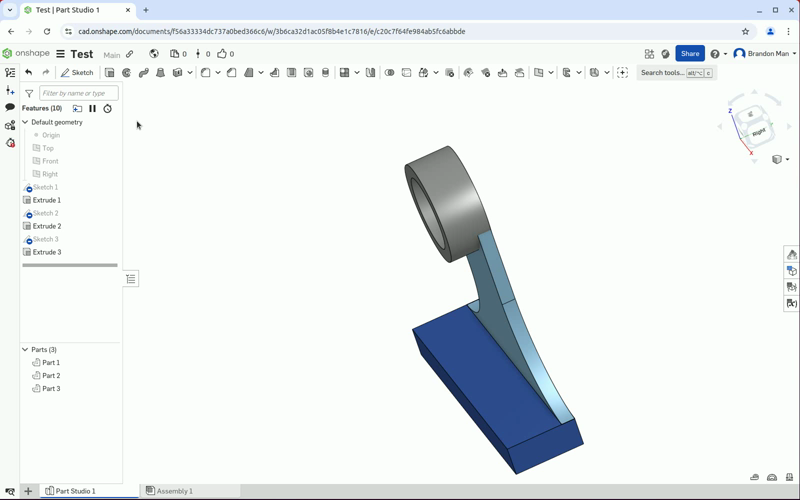
key(right, 2)
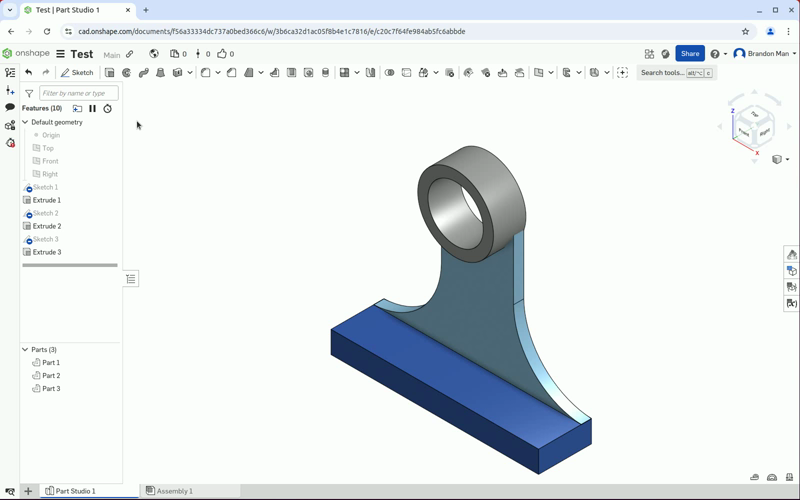
mouse_move(73, 189)
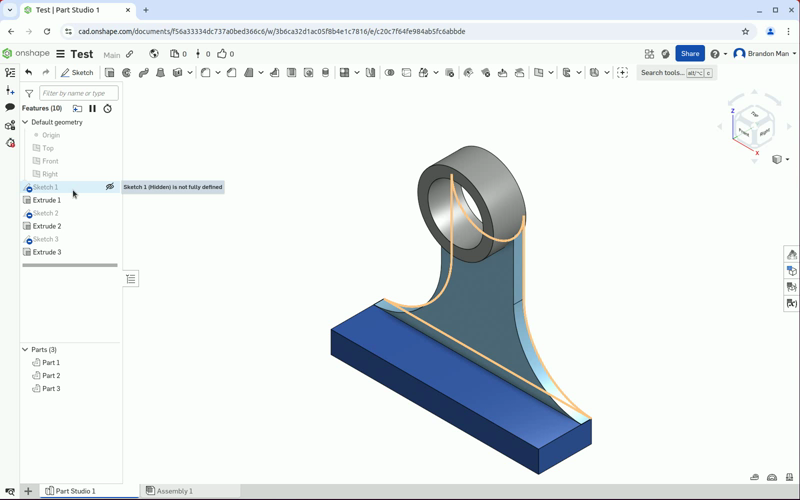
click(73, 189)